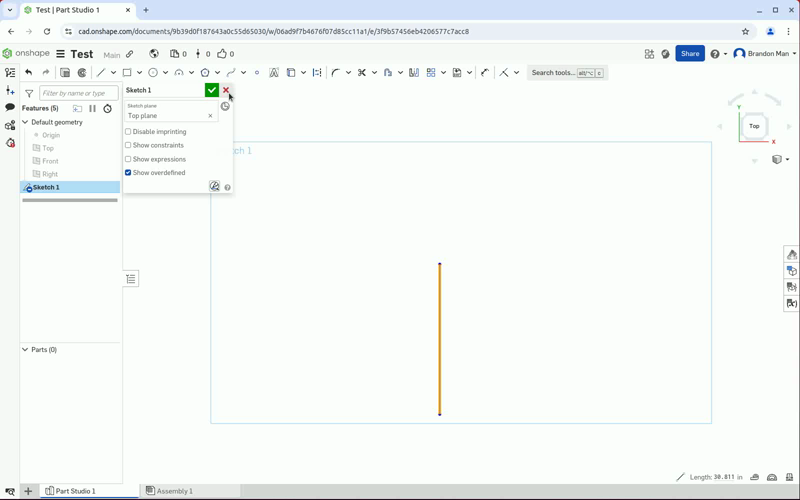
key(shift+h)
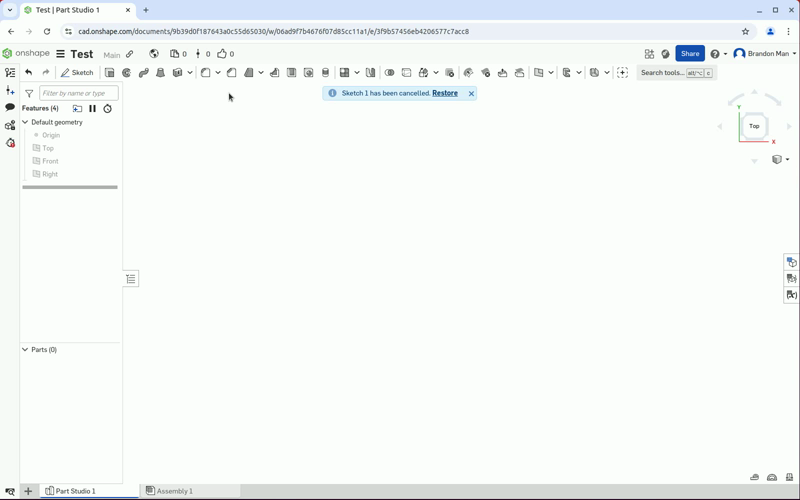
mouse_move(73, 352)
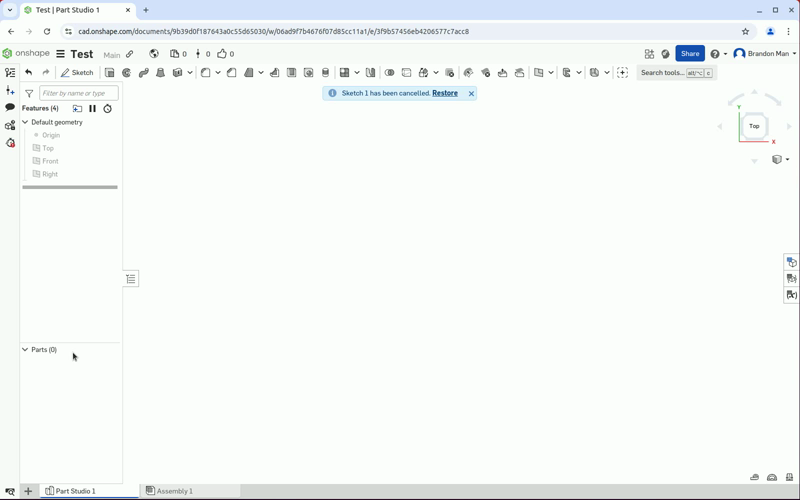
key(y)
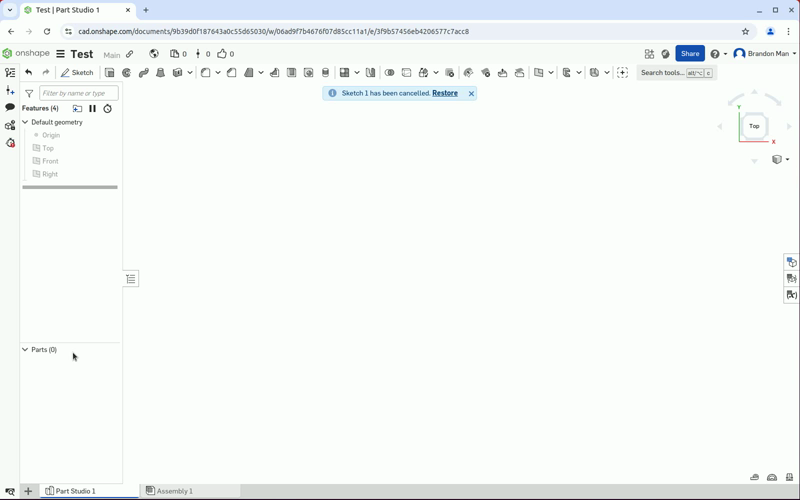
key(shift+p)
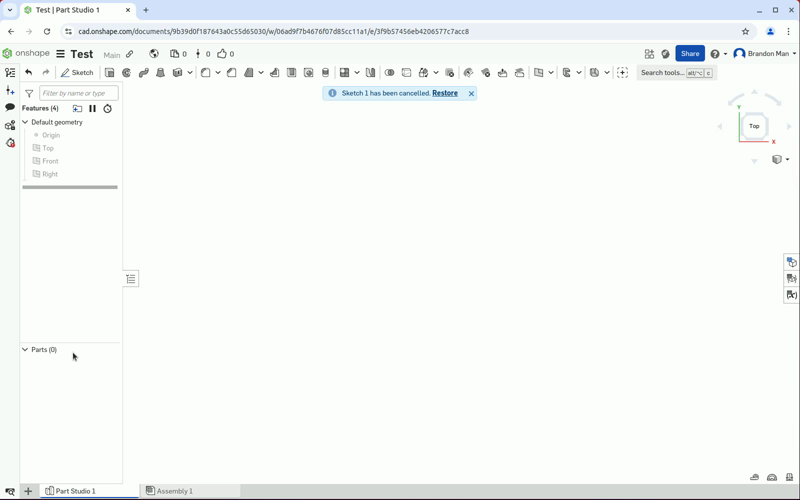
key(space)
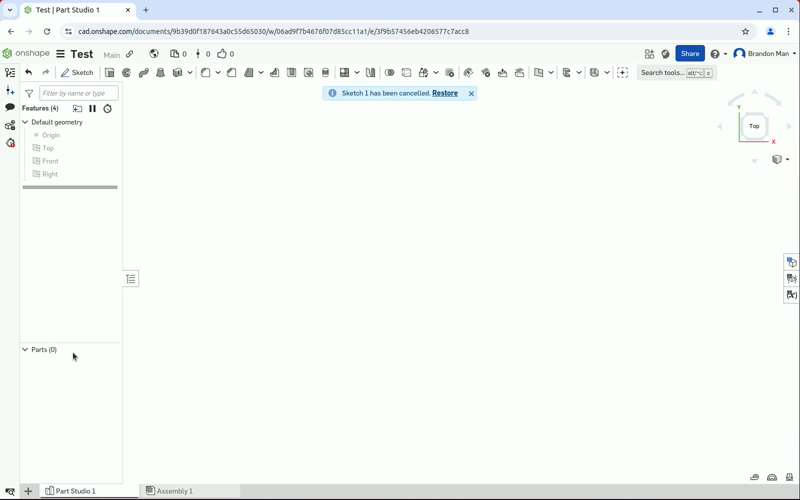
key_down(shift)
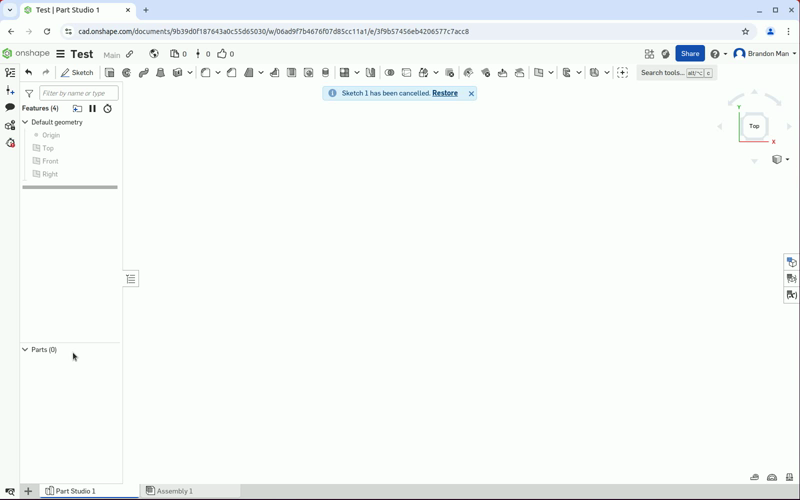
key(up)
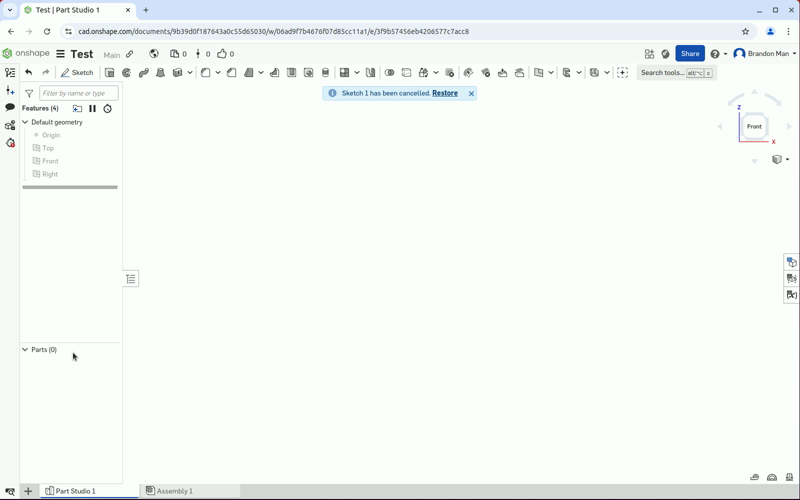
key_up(shift)
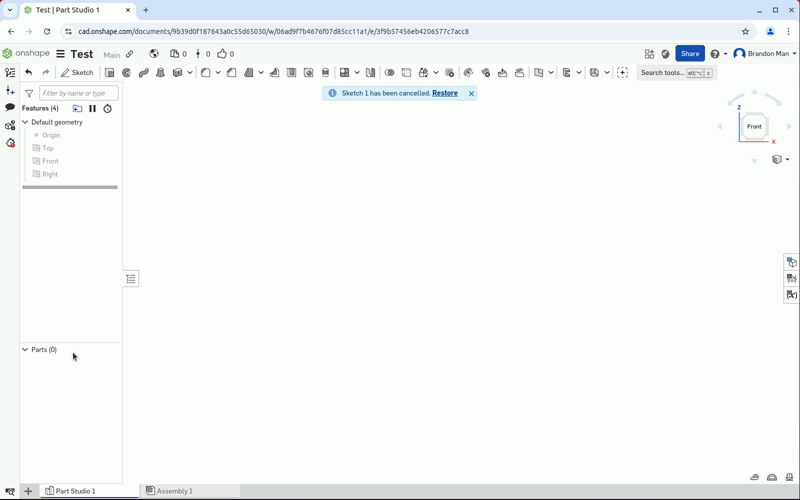
mouse_move(73, 352)
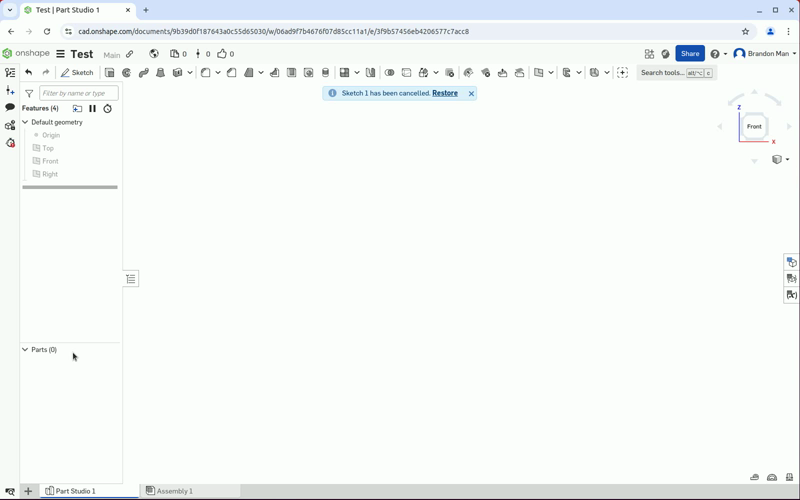
key(shift+y)
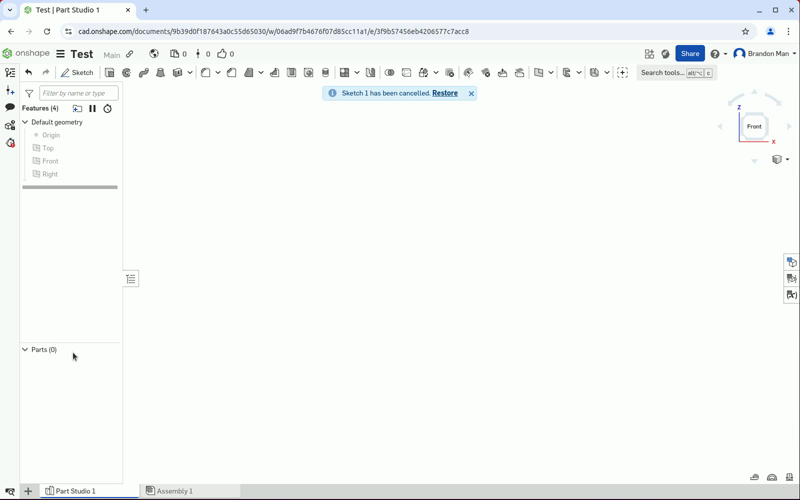
key(shift+s)
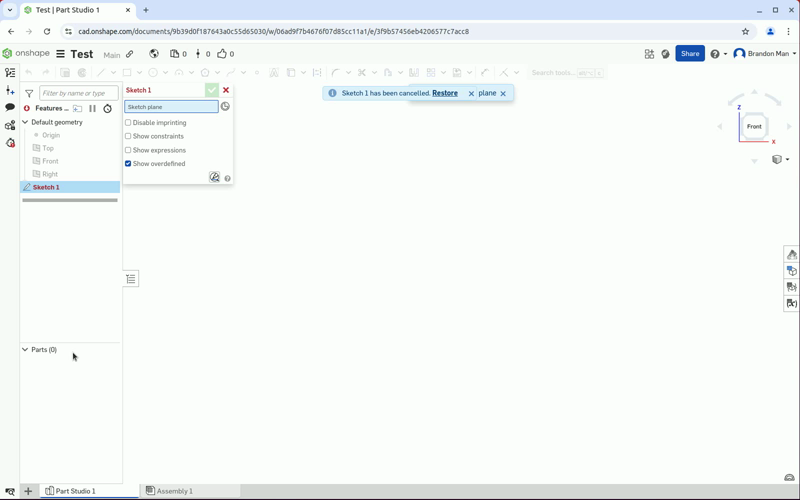
mouse_move(73, 163)
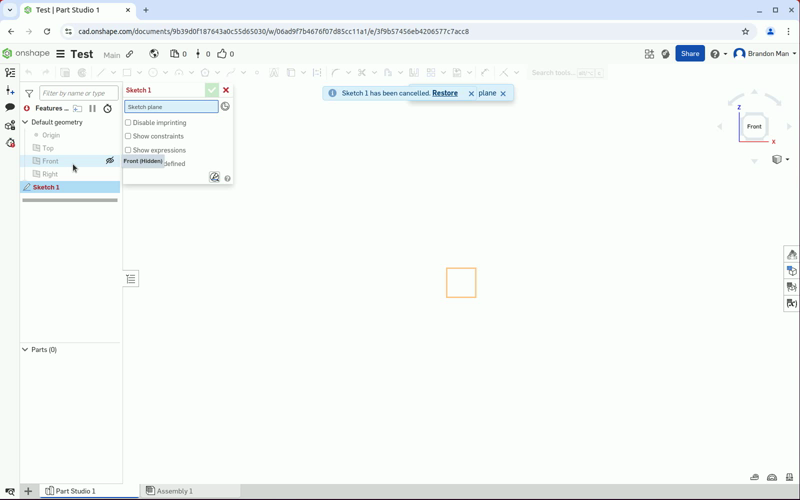
click(73, 163)
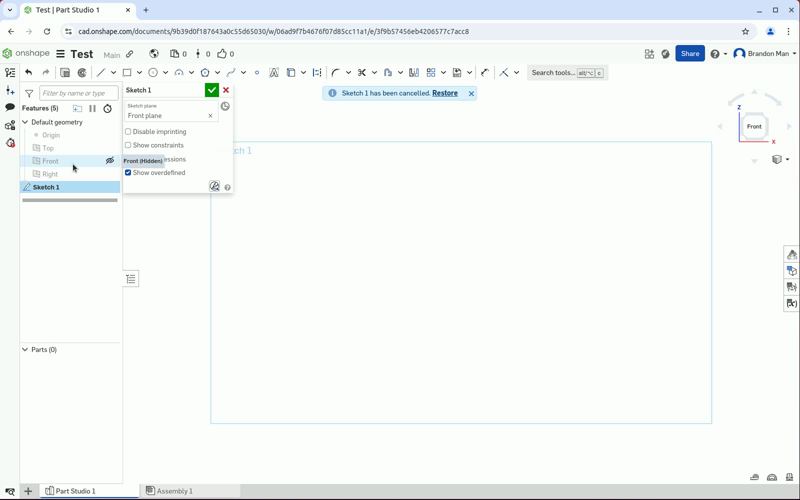
mouse_move(73, 352)
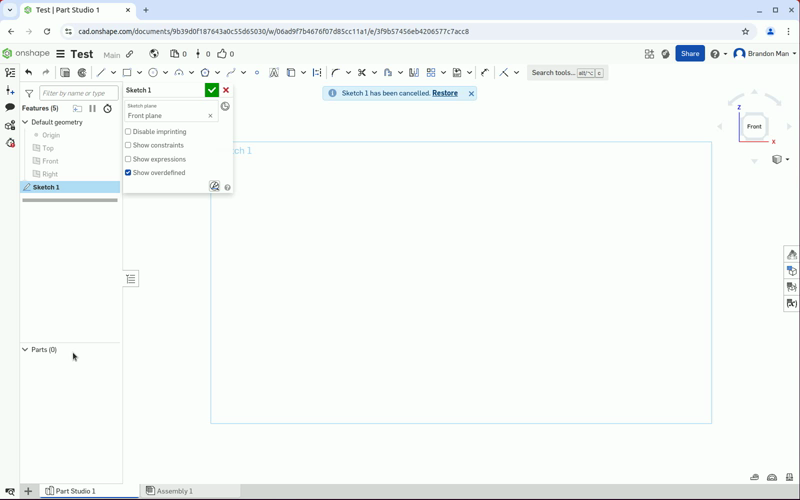
key(y)
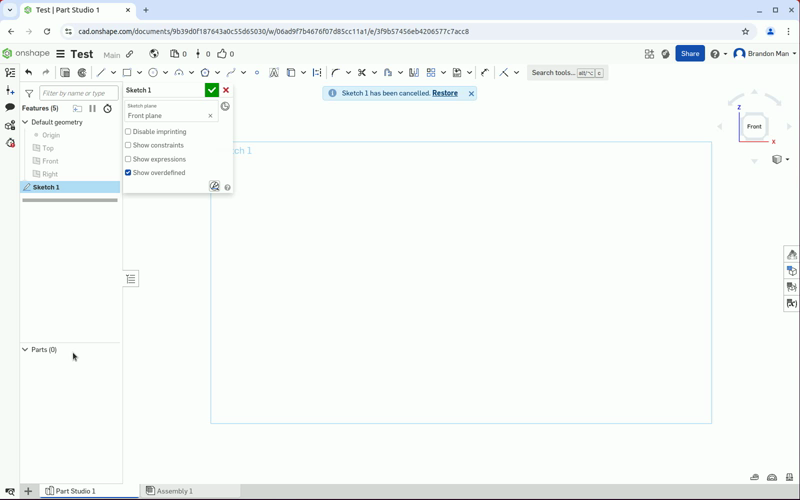
key(c)
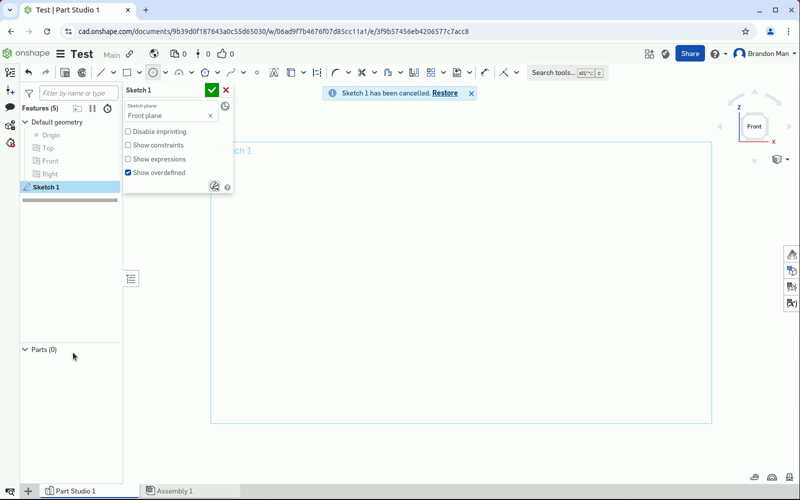
key_down(shift)
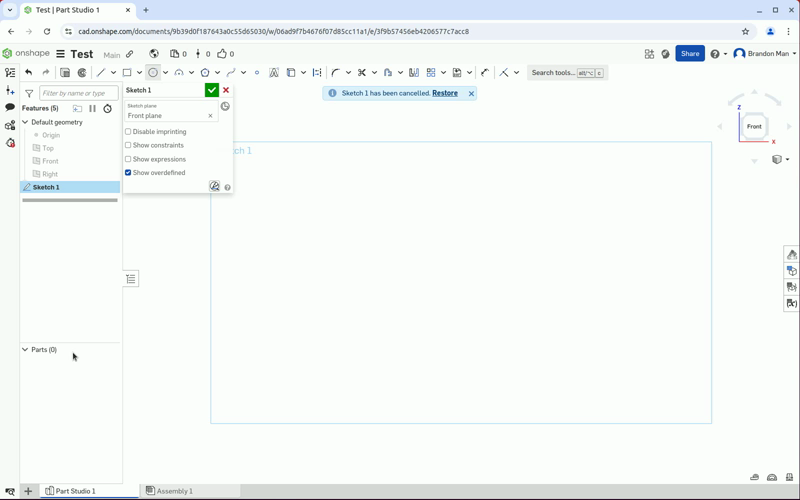
mouse_move(461, 279)
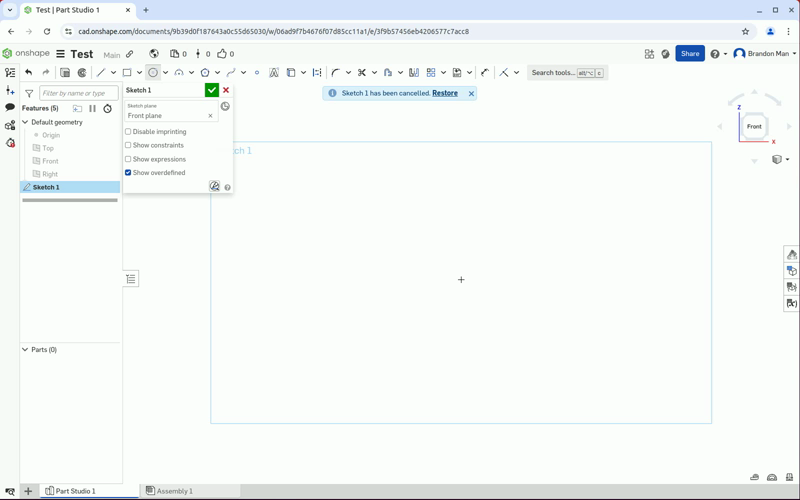
click(461, 279)
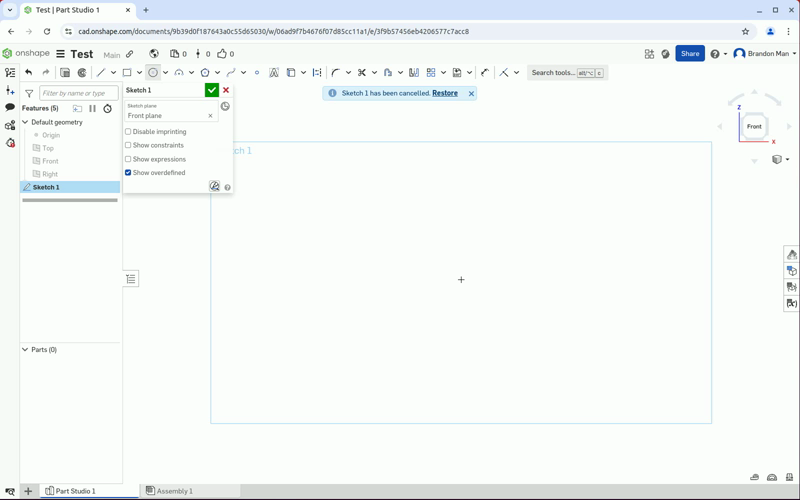
key_up(shift)
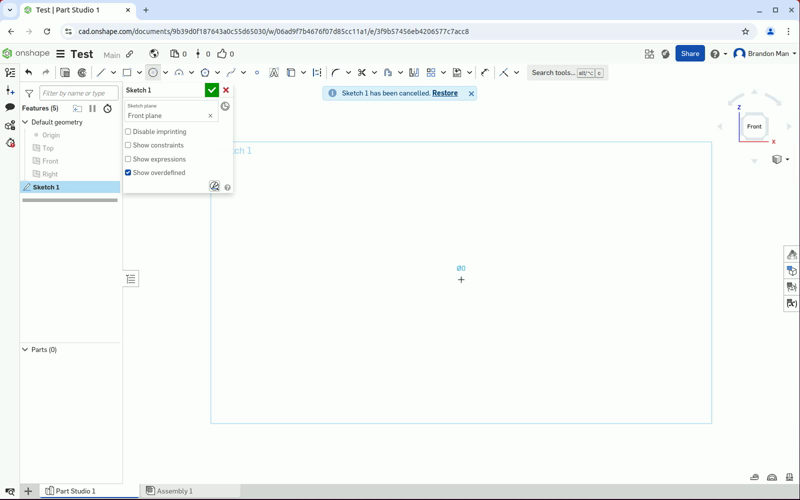
mouse_move(464, 279)
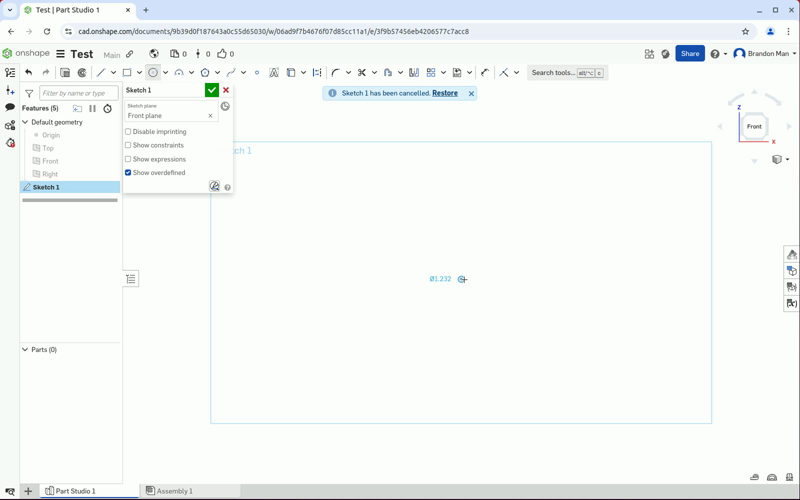
click(464, 279)
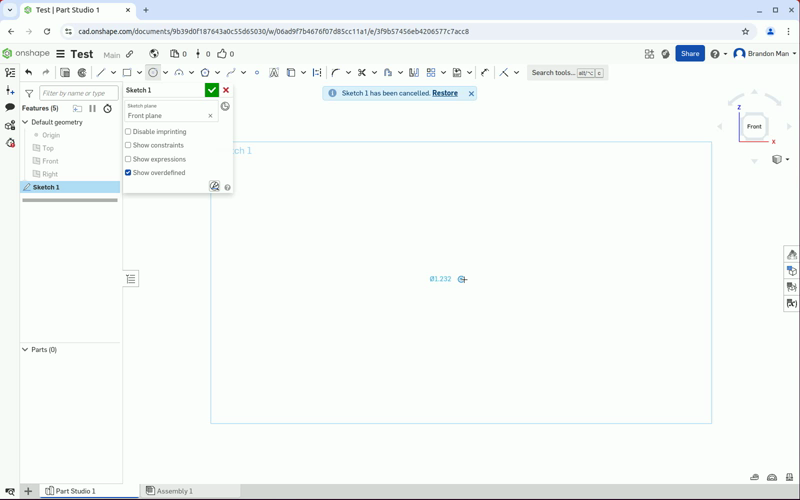
key(esc)
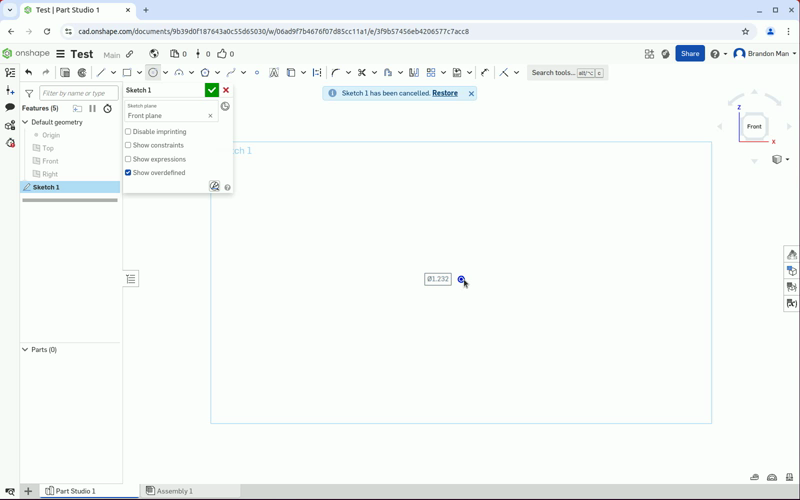
mouse_move(461, 278)
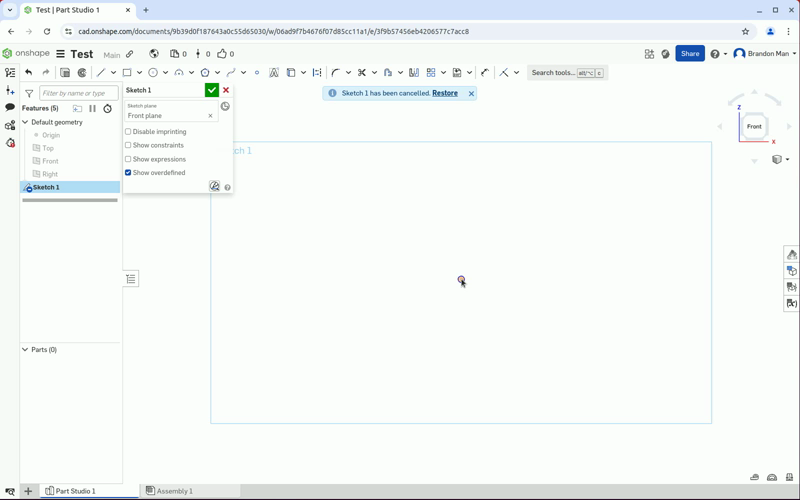
scroll(6)
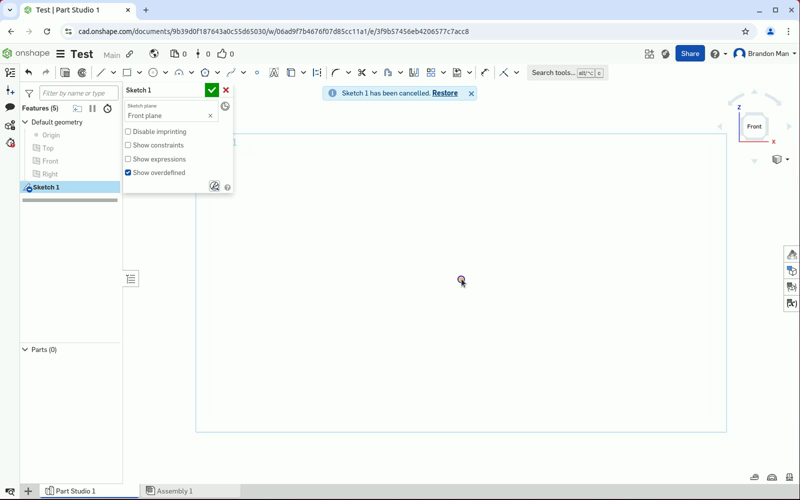
scroll(6)
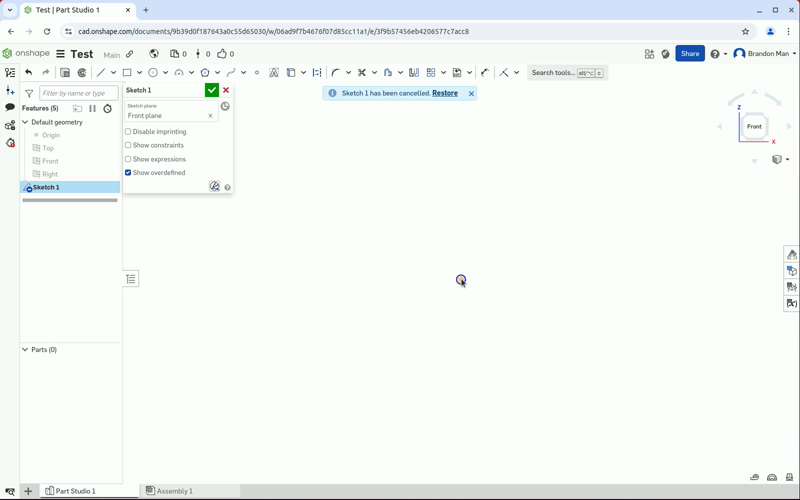
scroll(6)
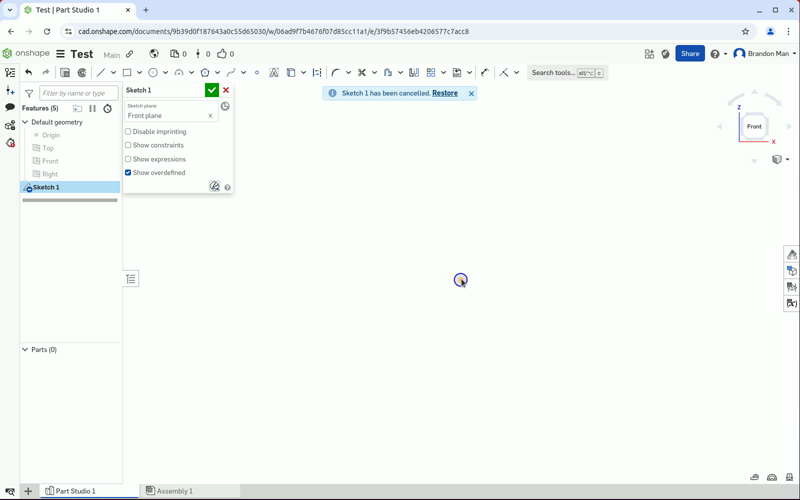
scroll(6)
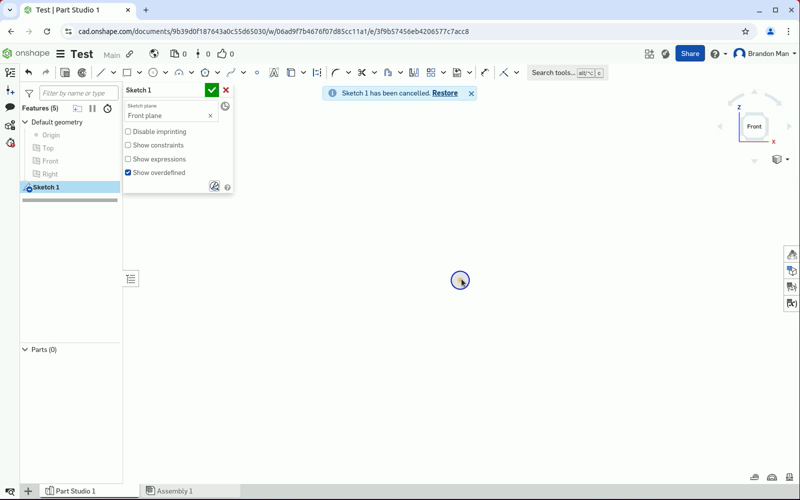
scroll(6)
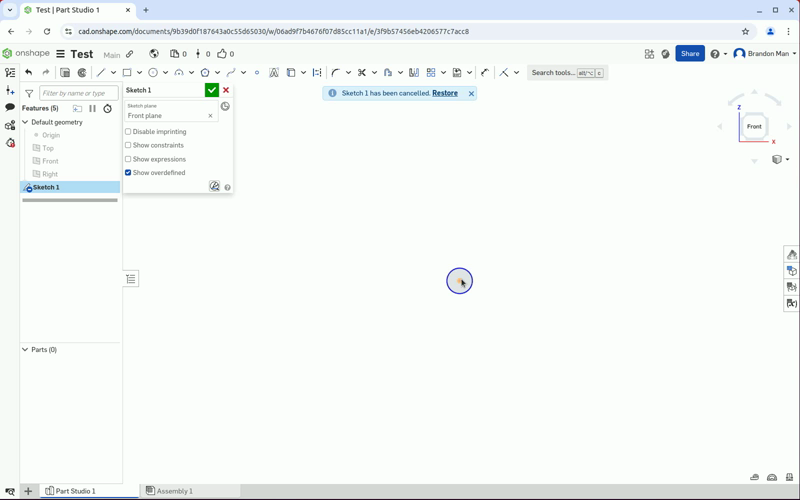
scroll(6)
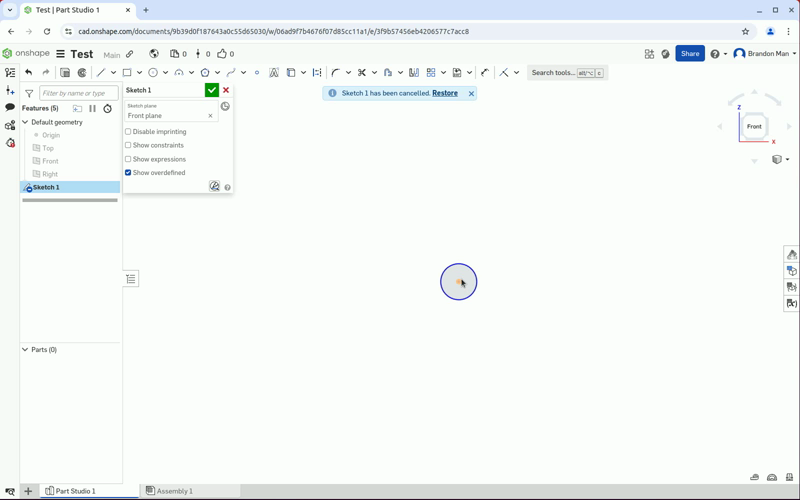
scroll(6)
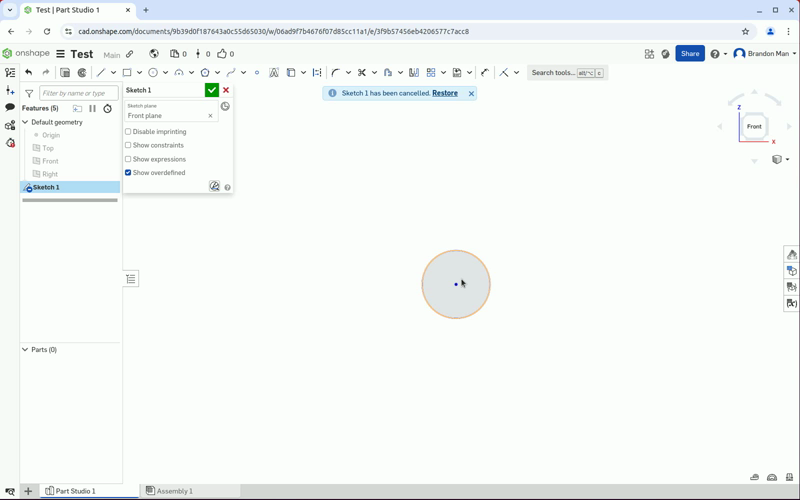
click(461, 278)
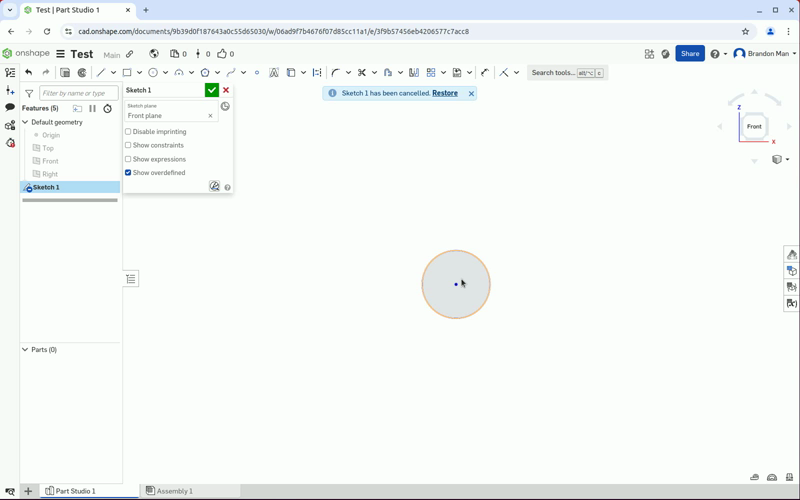
scroll(-6)
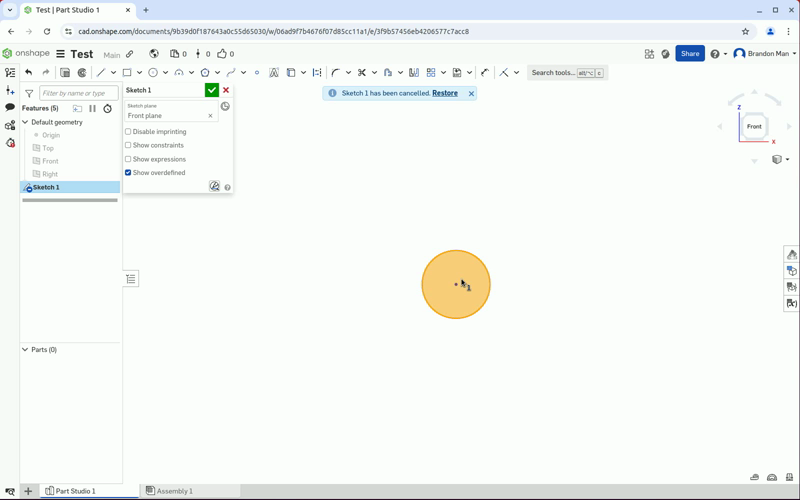
scroll(-6)
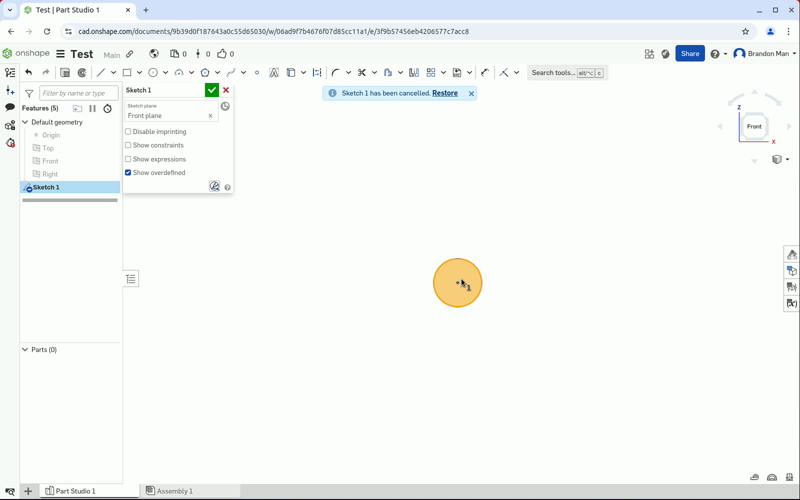
scroll(-6)
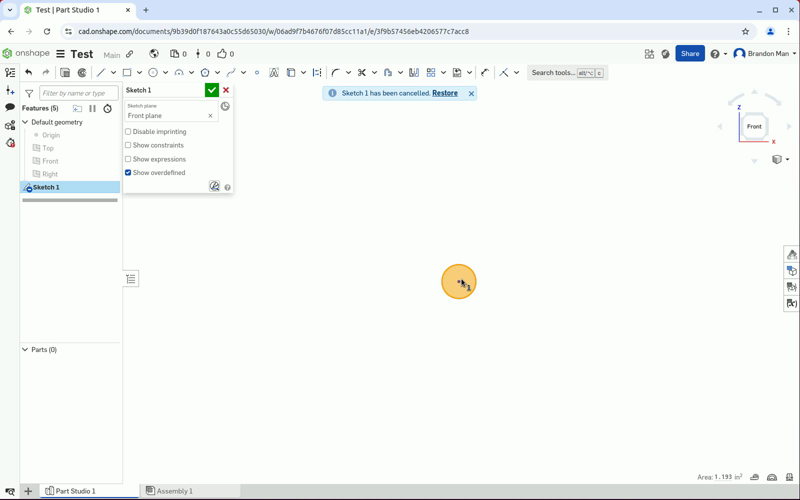
scroll(-6)
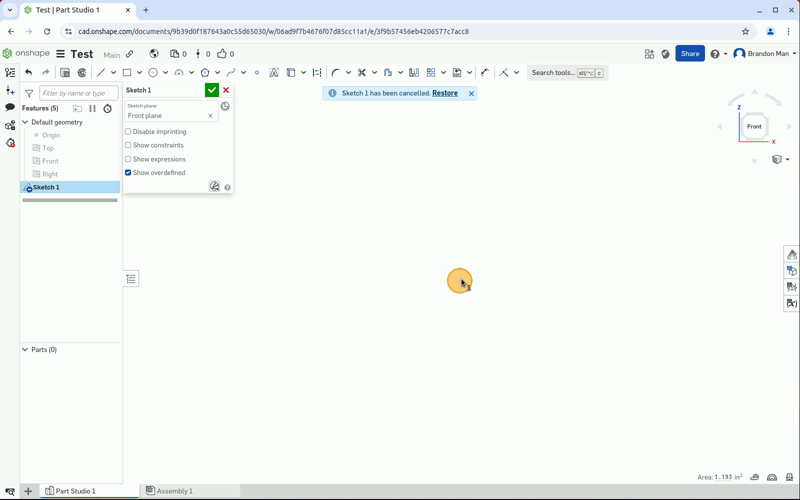
scroll(-6)
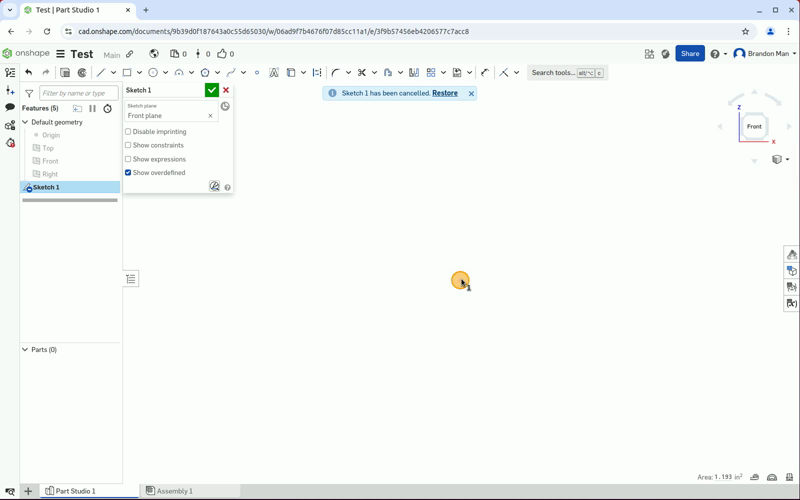
scroll(-6)
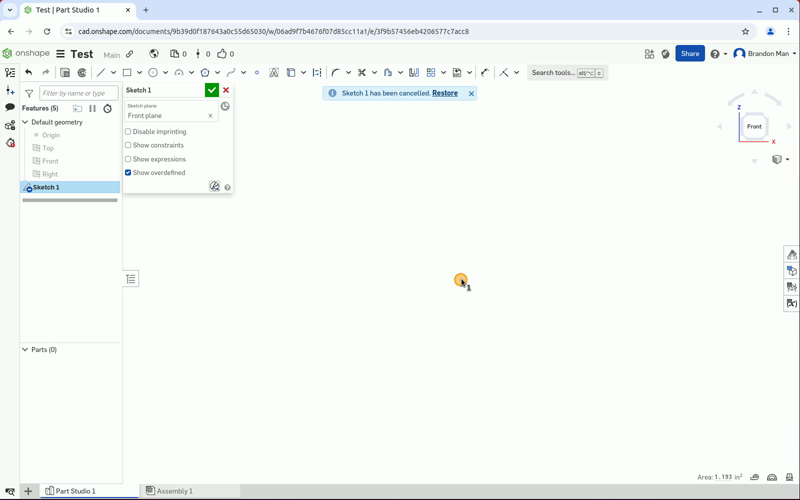
scroll(-6)
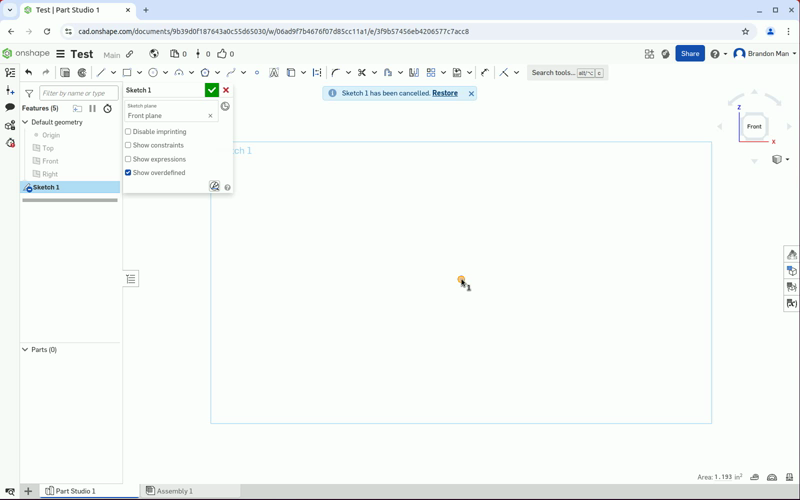
mouse_move(73, 352)
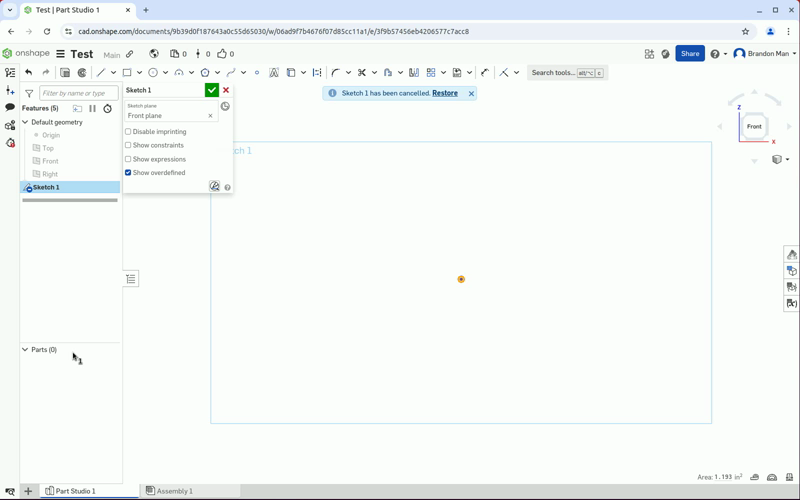
key(shift+y)
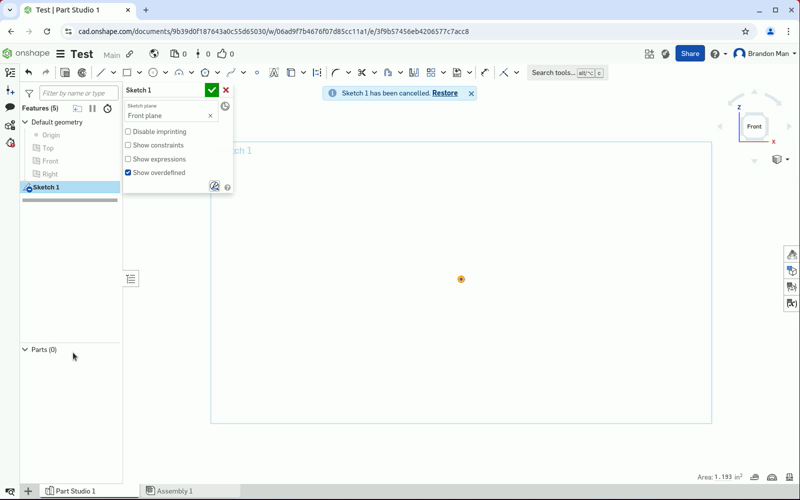
key(shift+e)
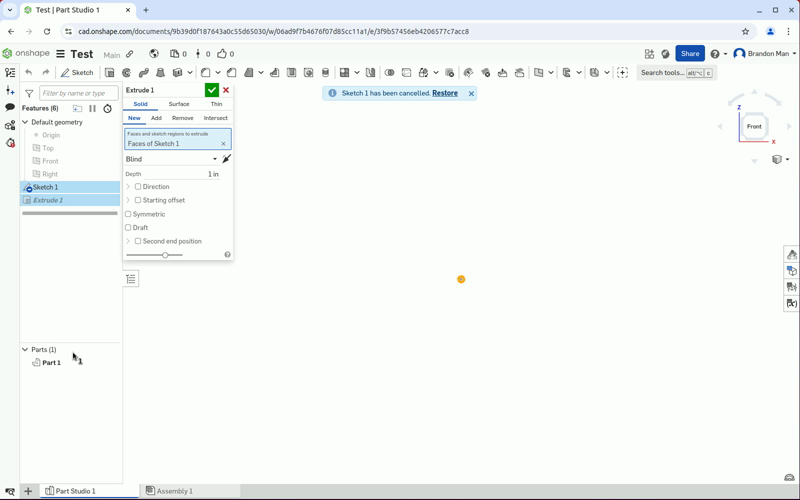
mouse_move(143, 106)
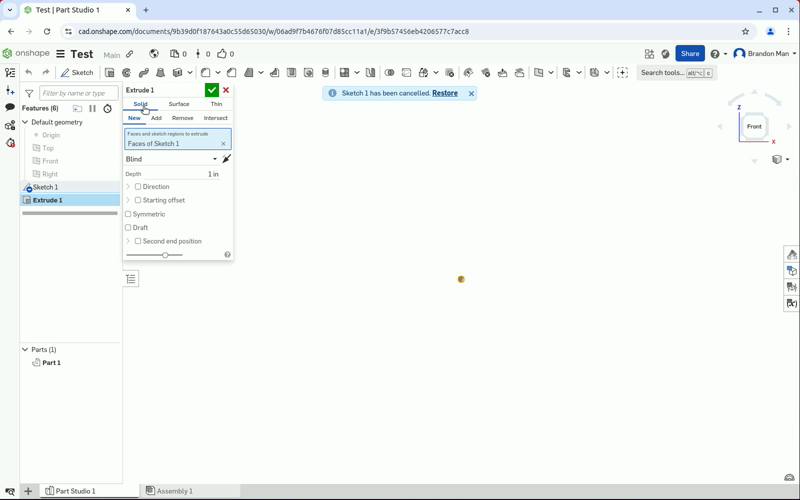
click(143, 106)
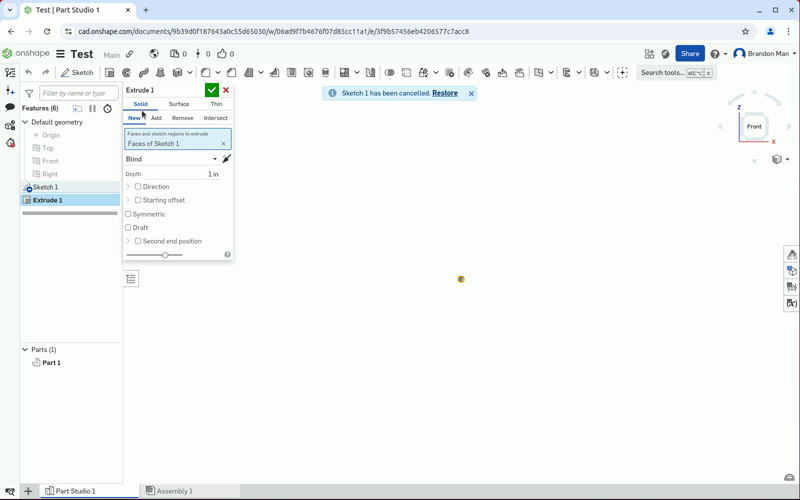
mouse_move(137, 120)
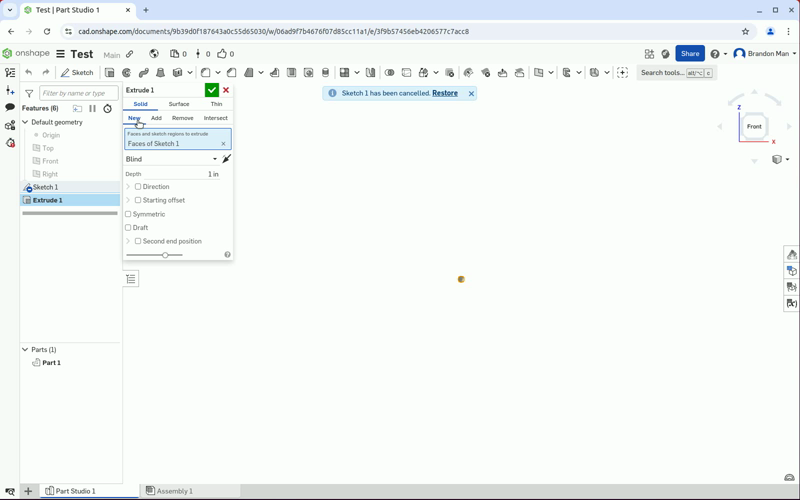
click(137, 120)
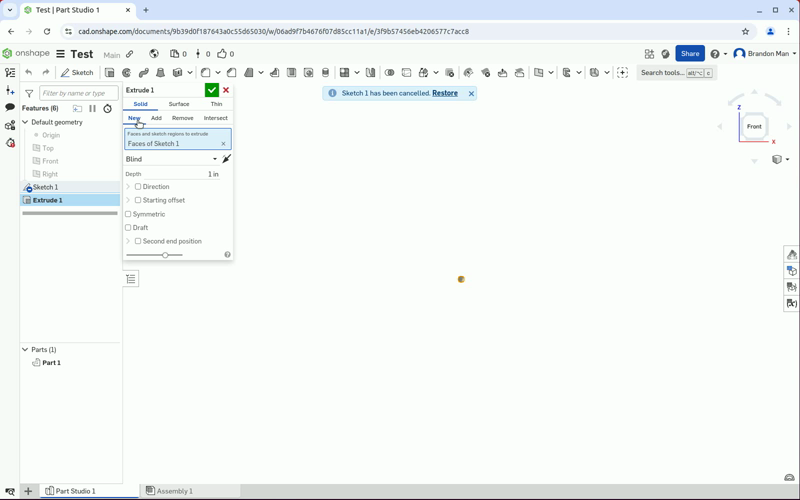
key(tab, 4)
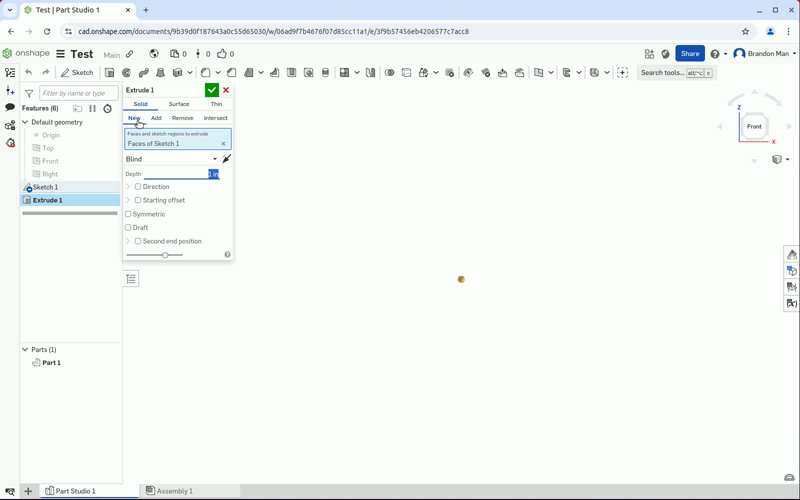
text(23.108)
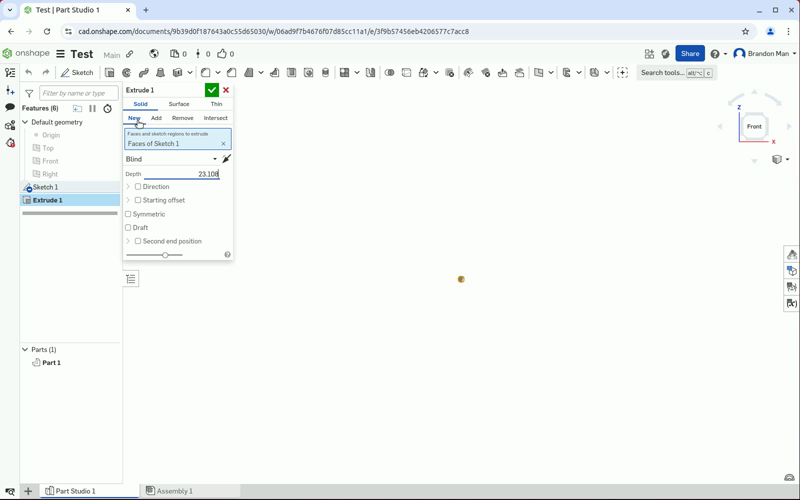
key(enter)
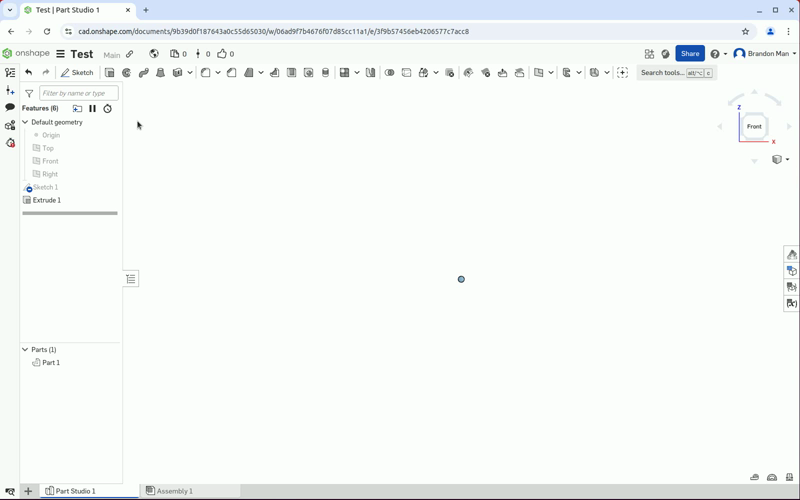
key(shift+h)
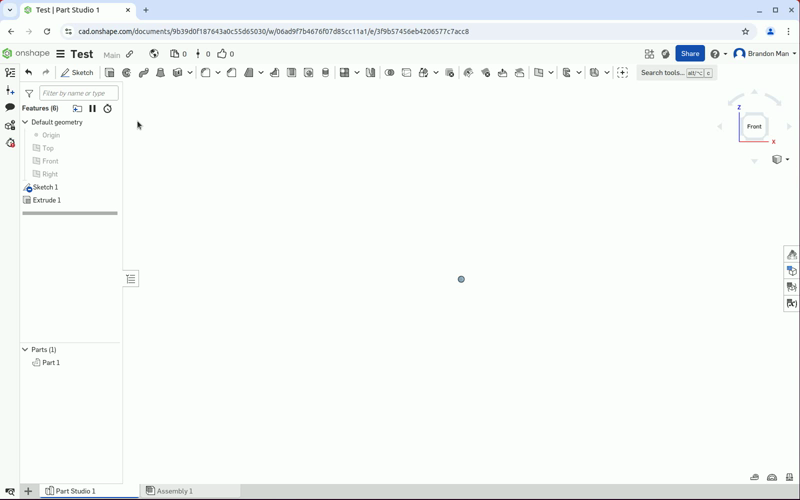
key(shift+h)
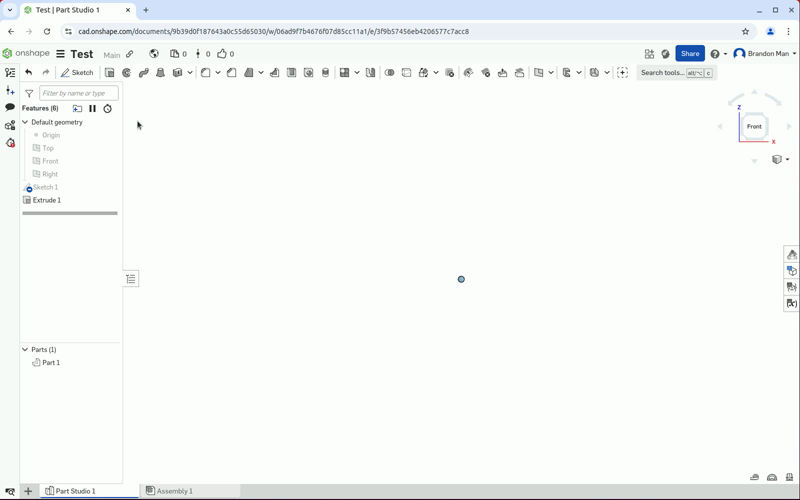
mouse_move(73, 189)
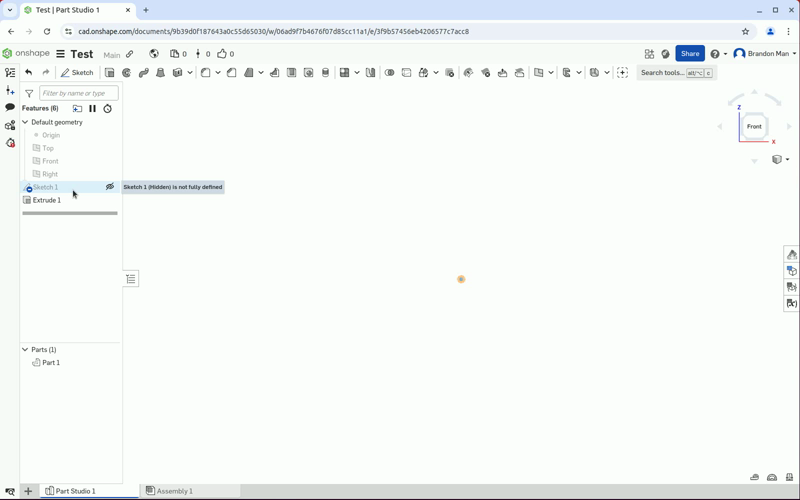
click(73, 189)
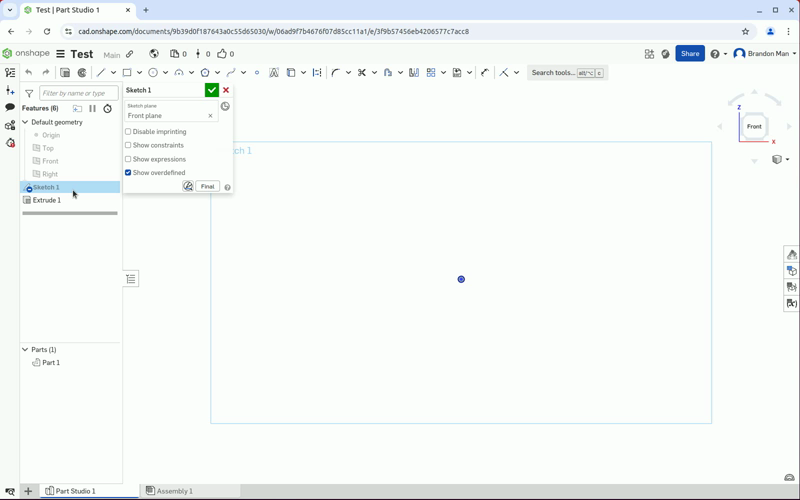
mouse_move(229, 92)
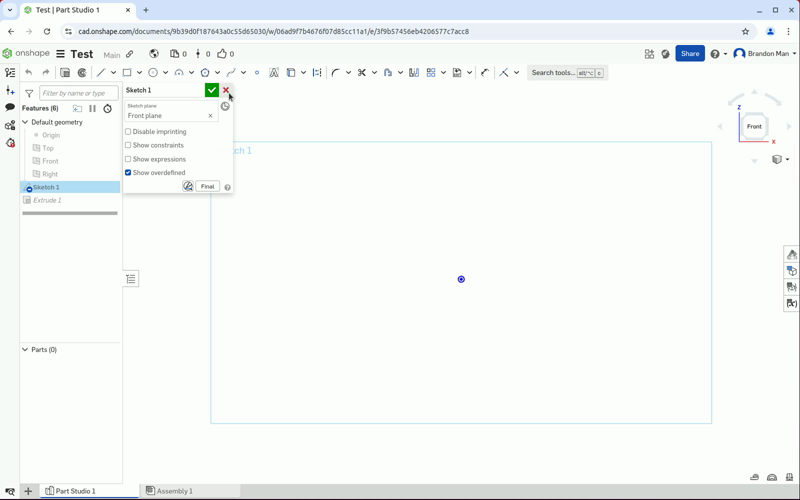
click(229, 92)
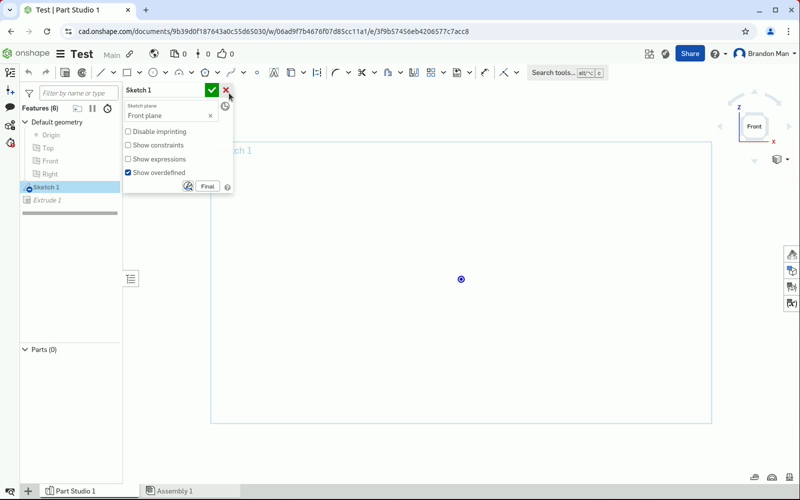
key(shift+s)
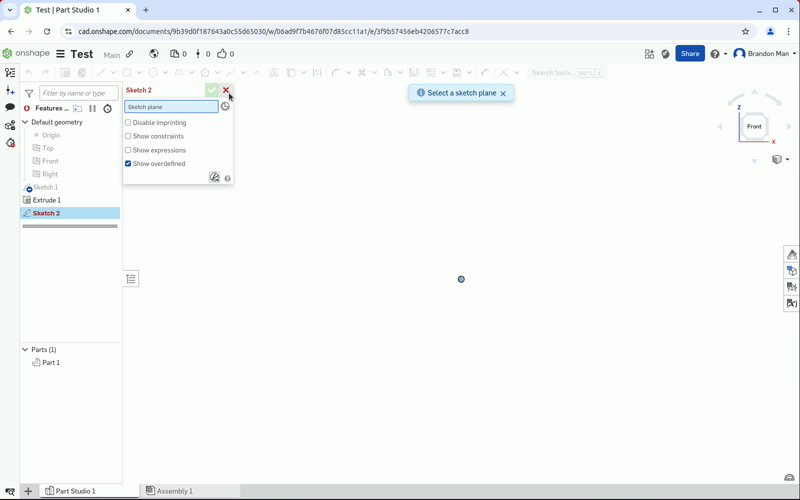
mouse_move(73, 163)
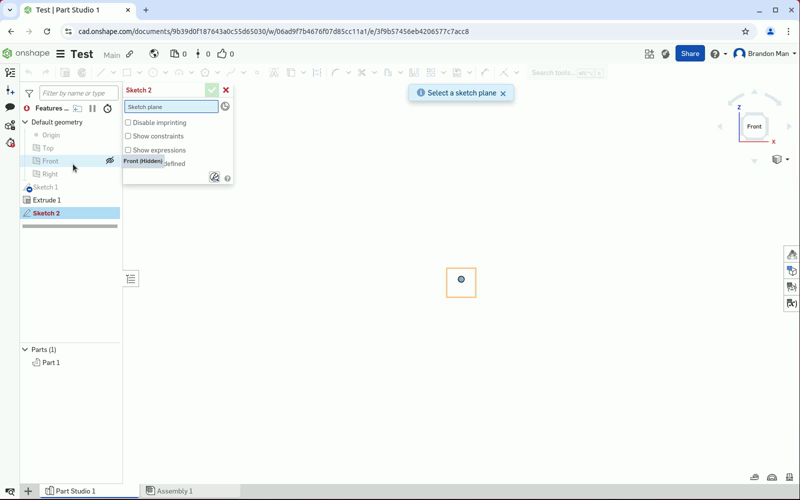
click(73, 163)
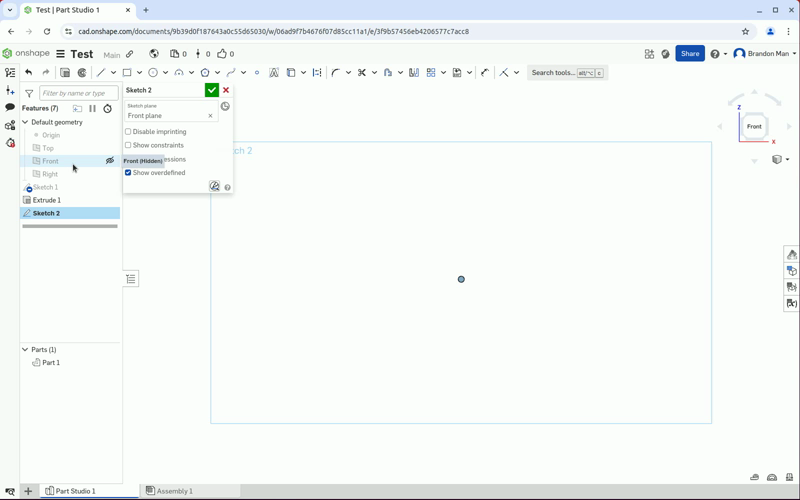
mouse_move(73, 352)
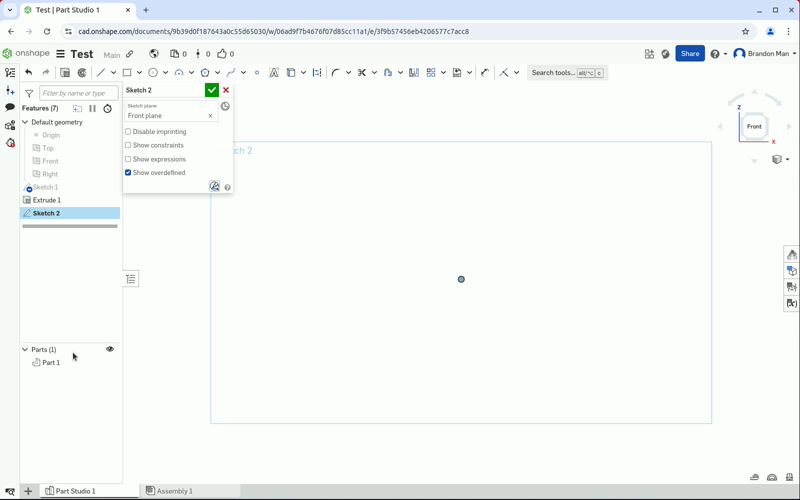
key(y)
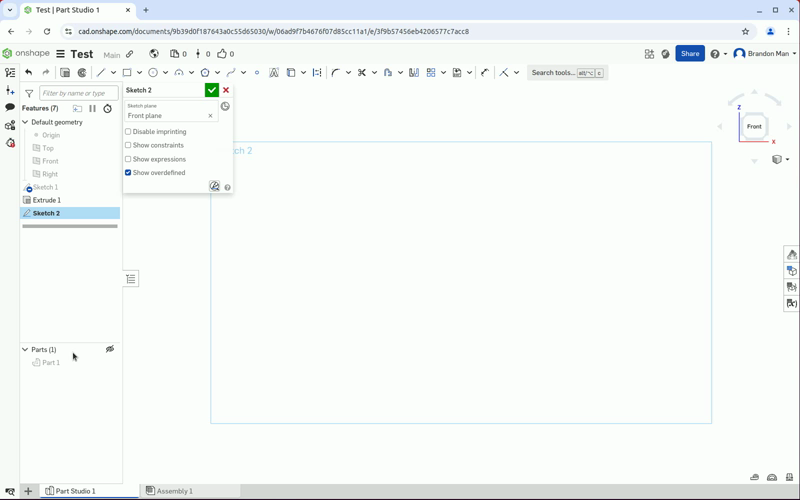
key(c)
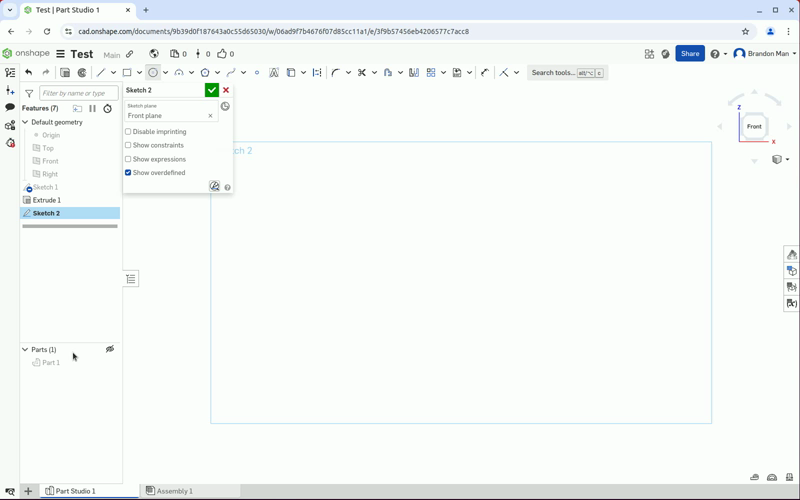
key_down(shift)
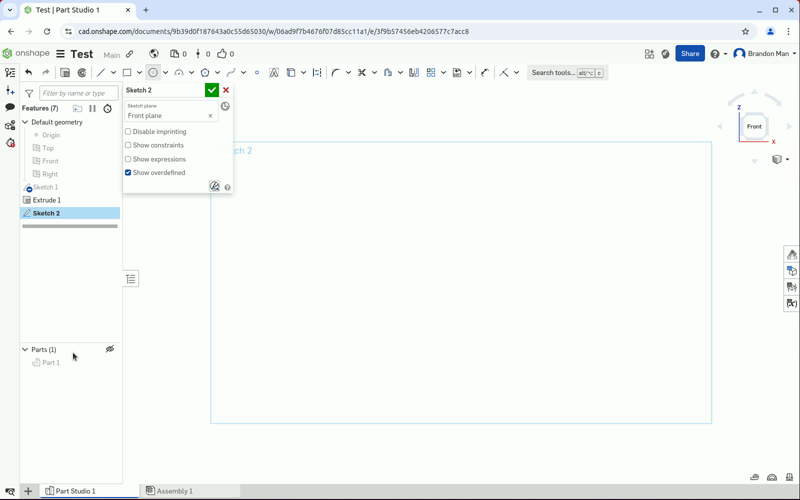
mouse_move(461, 286)
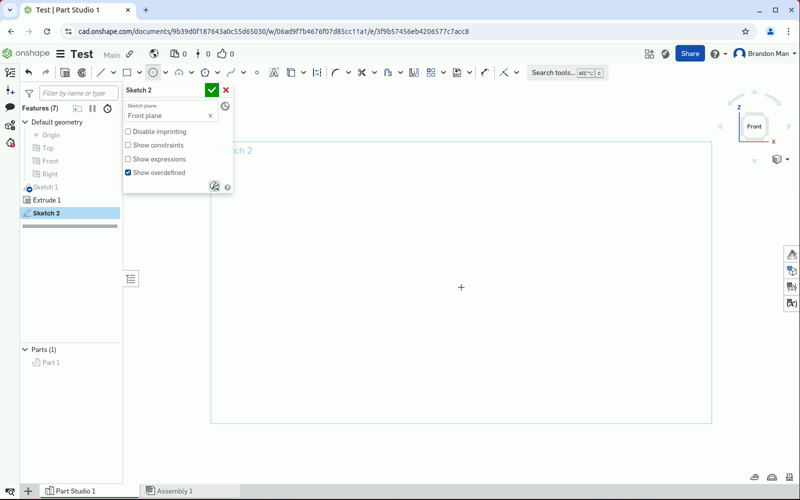
click(461, 286)
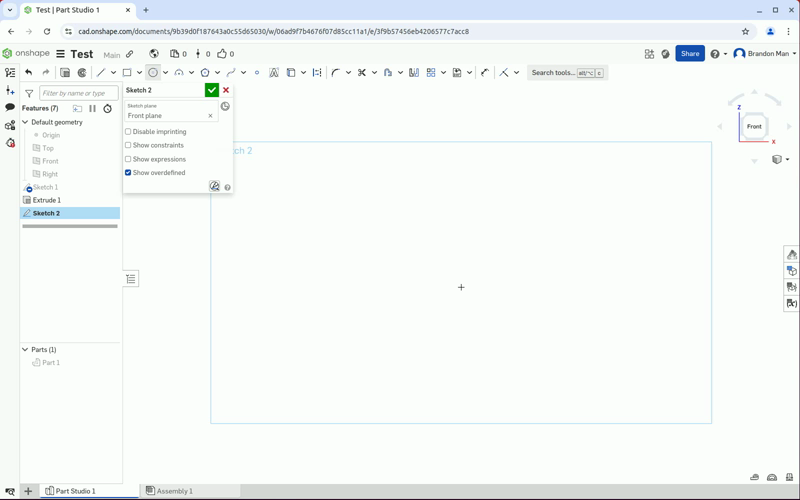
key_up(shift)
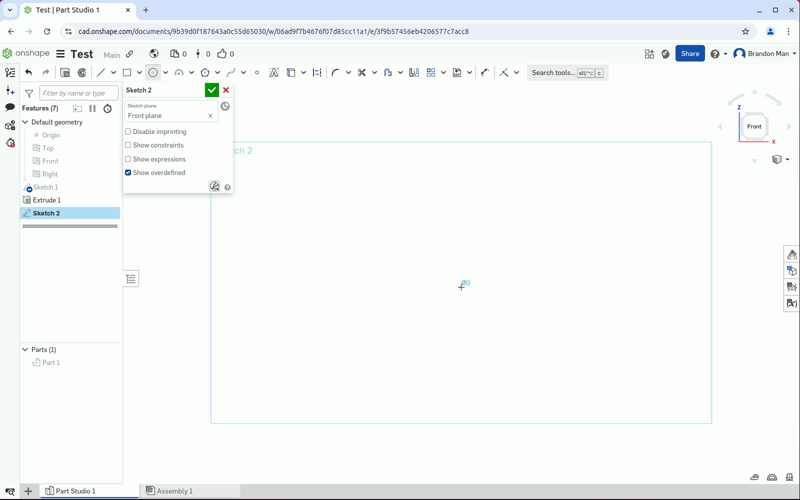
mouse_move(464, 286)
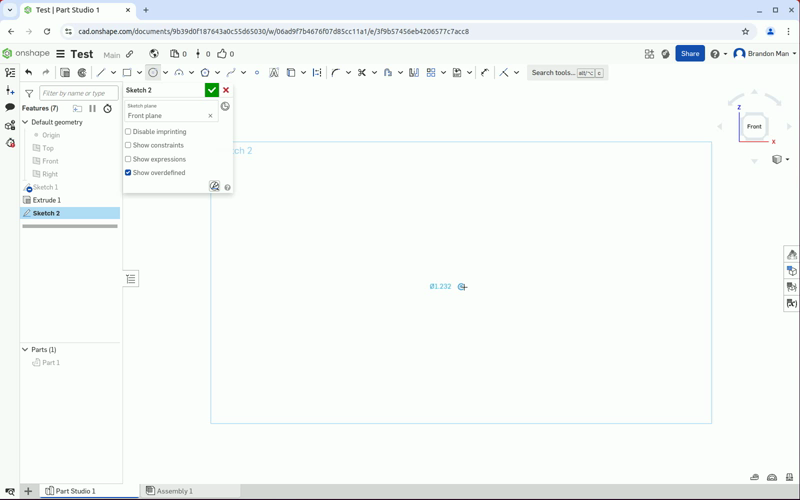
click(464, 286)
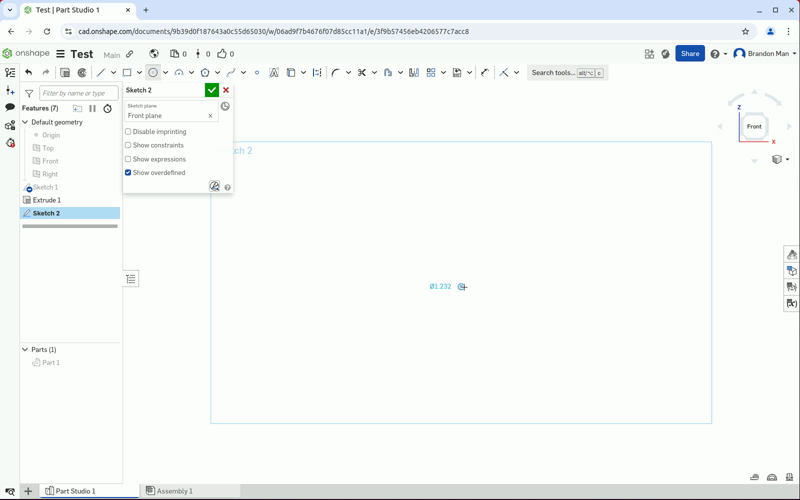
key(esc)
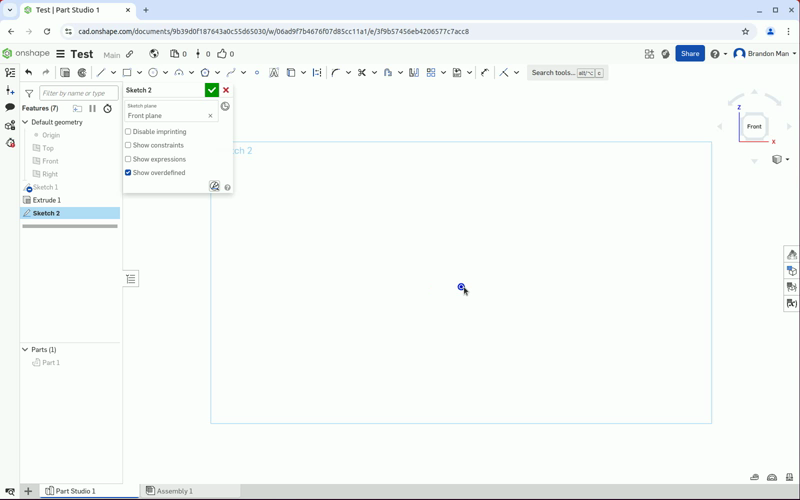
mouse_move(461, 284)
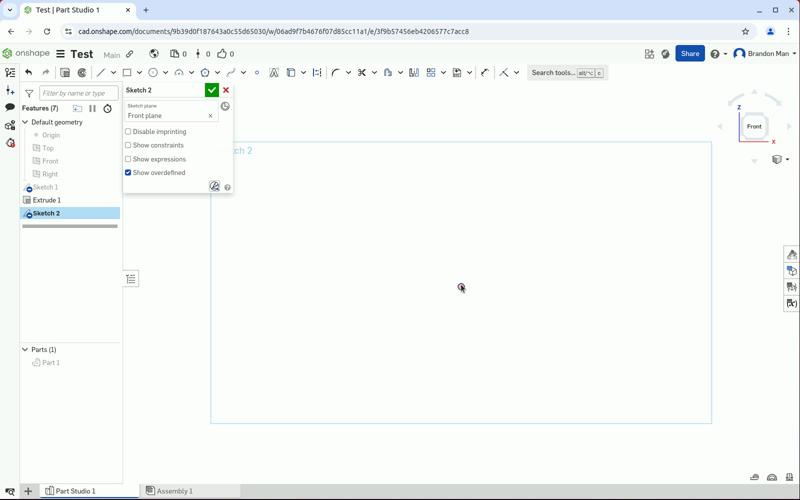
scroll(6)
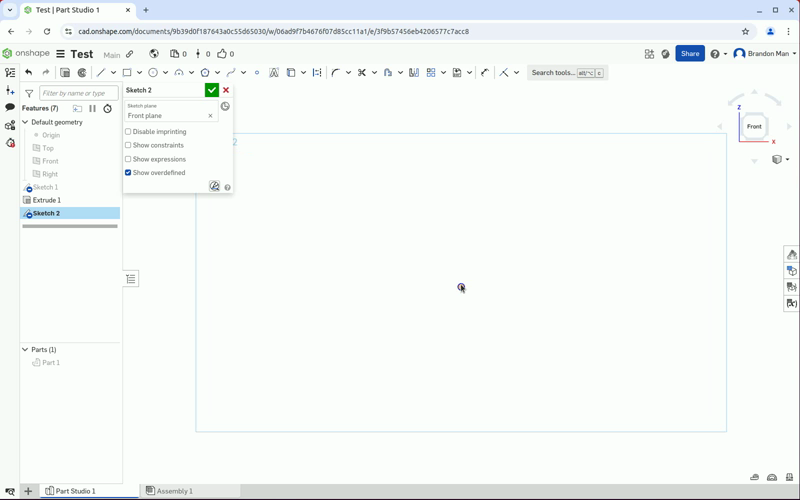
scroll(6)
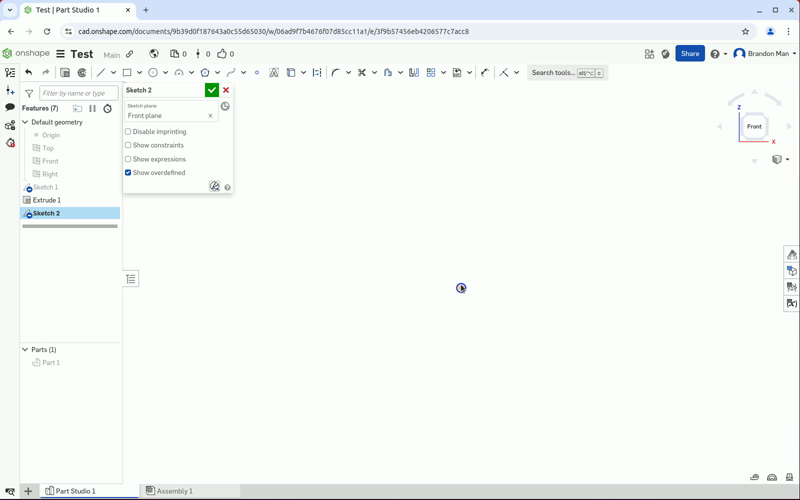
scroll(6)
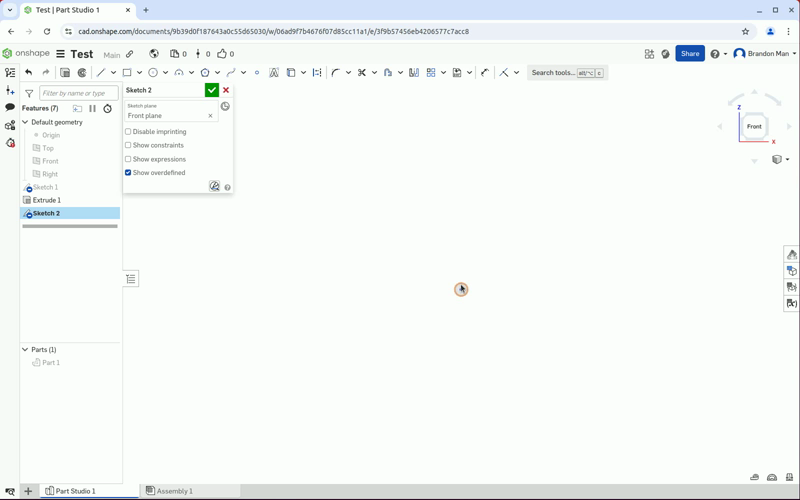
scroll(6)
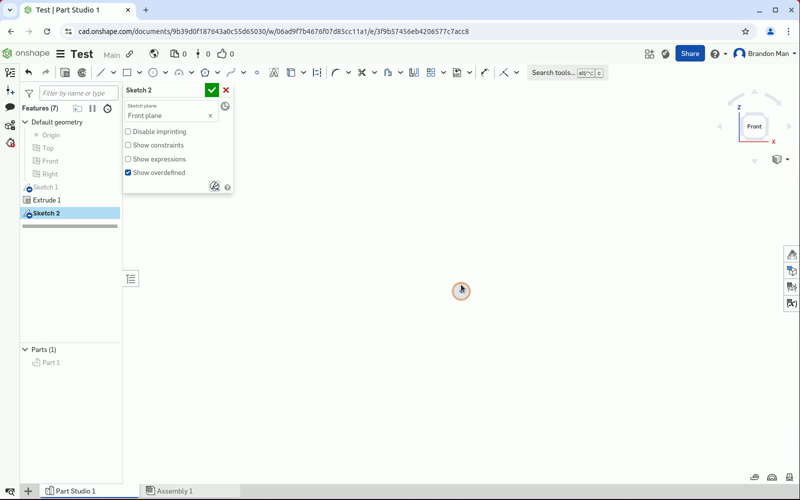
scroll(6)
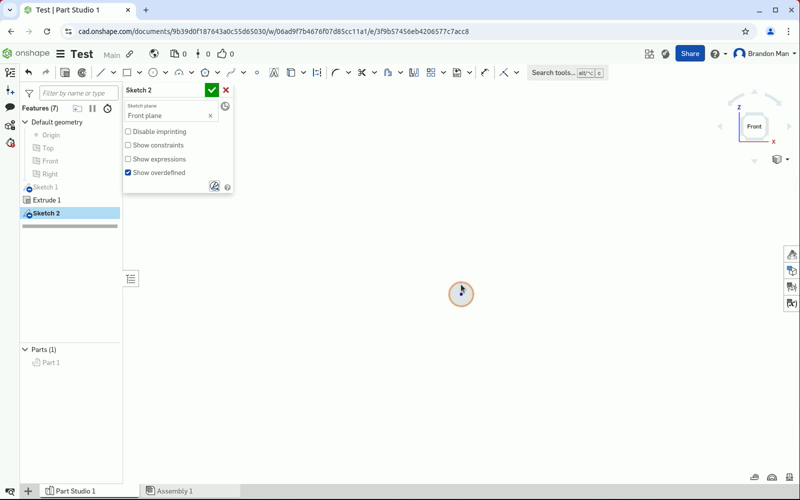
scroll(6)
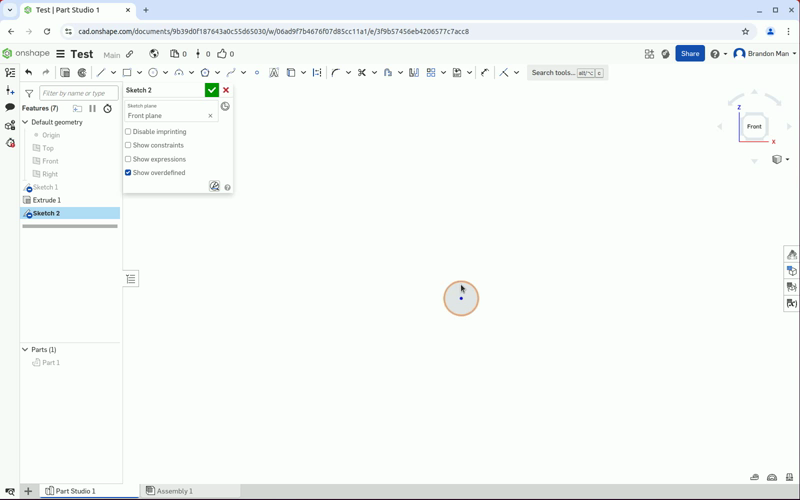
scroll(6)
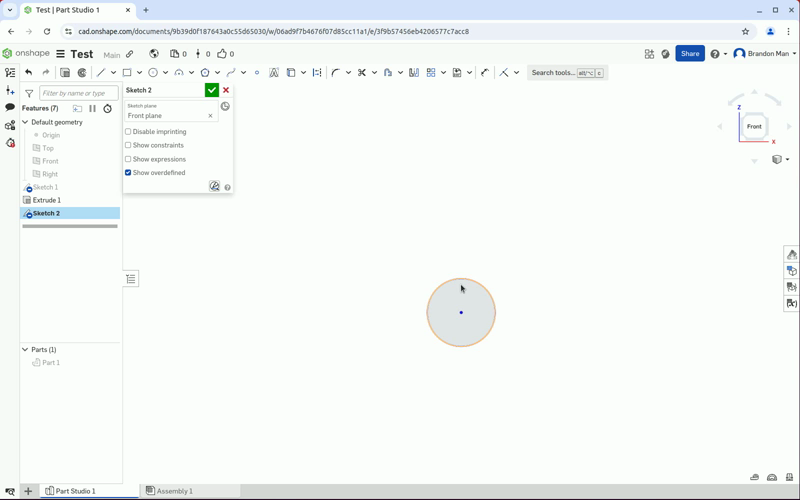
click(461, 284)
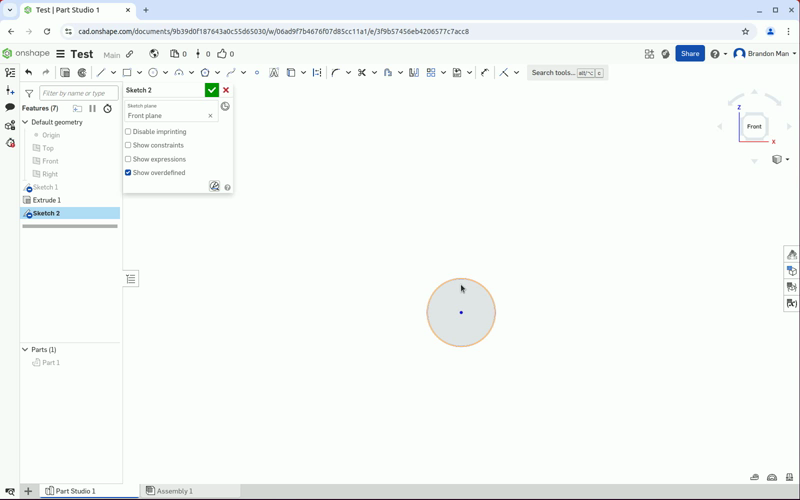
scroll(-6)
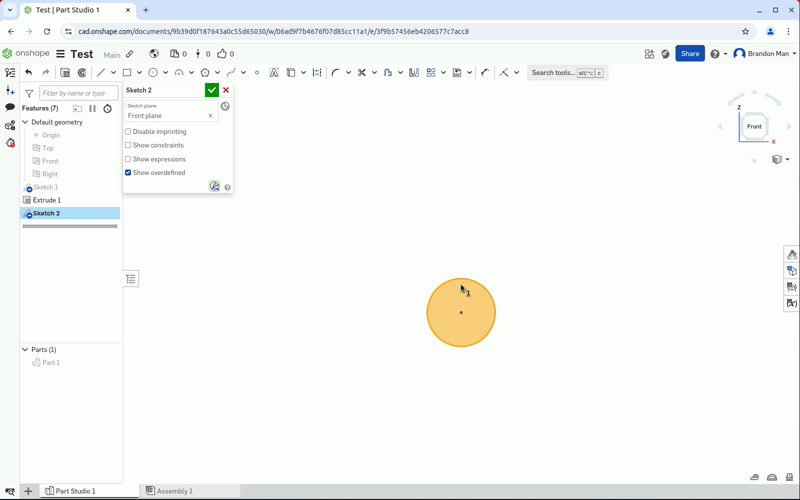
scroll(-6)
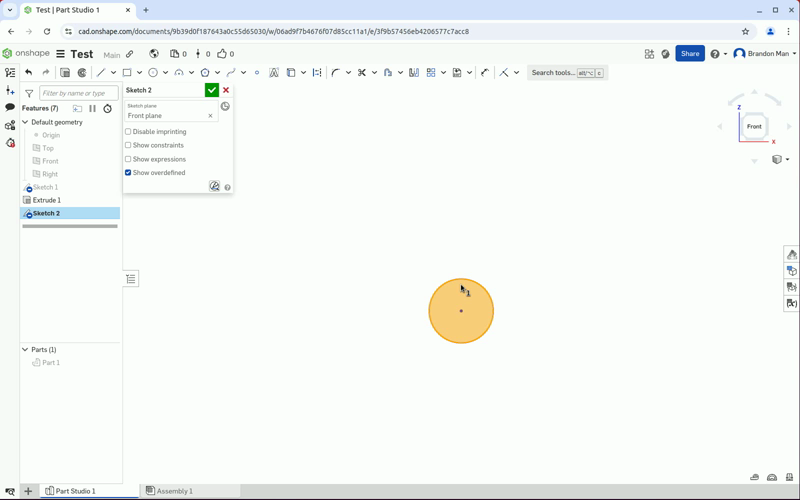
scroll(-6)
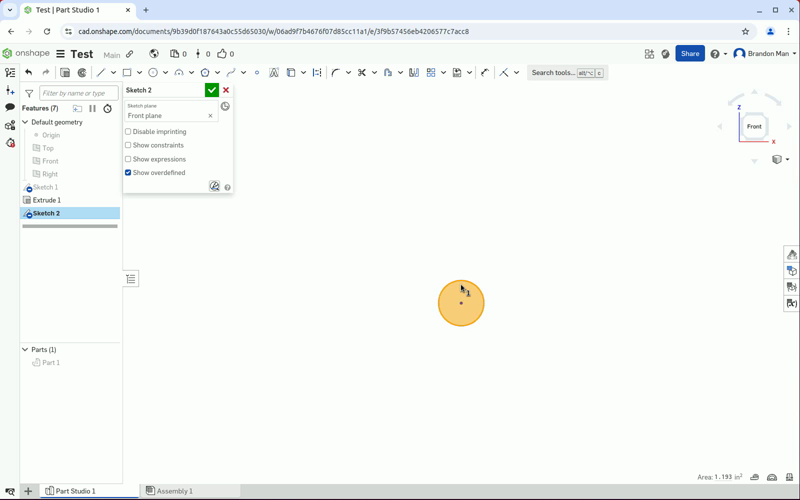
scroll(-6)
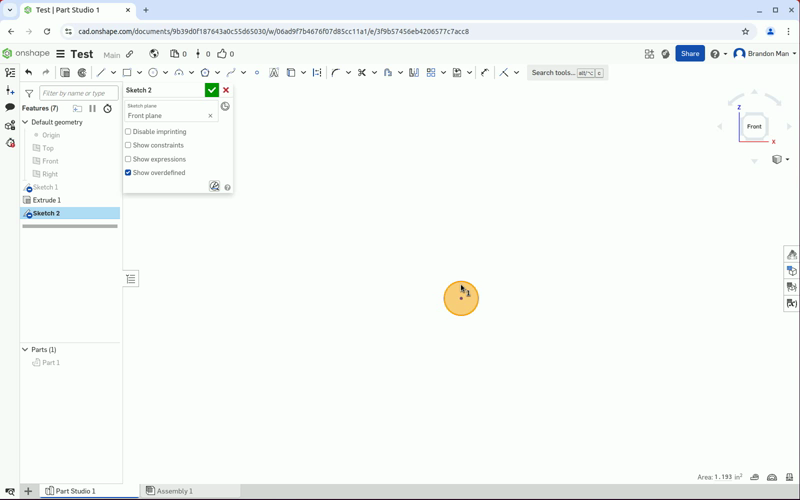
scroll(-6)
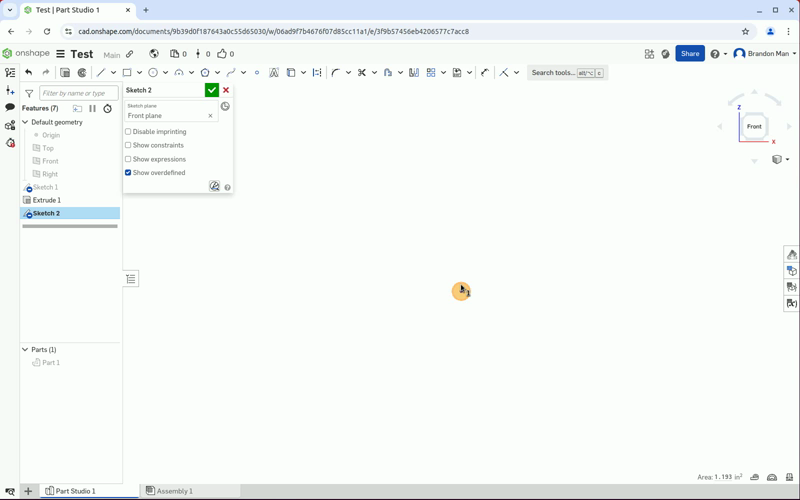
scroll(-6)
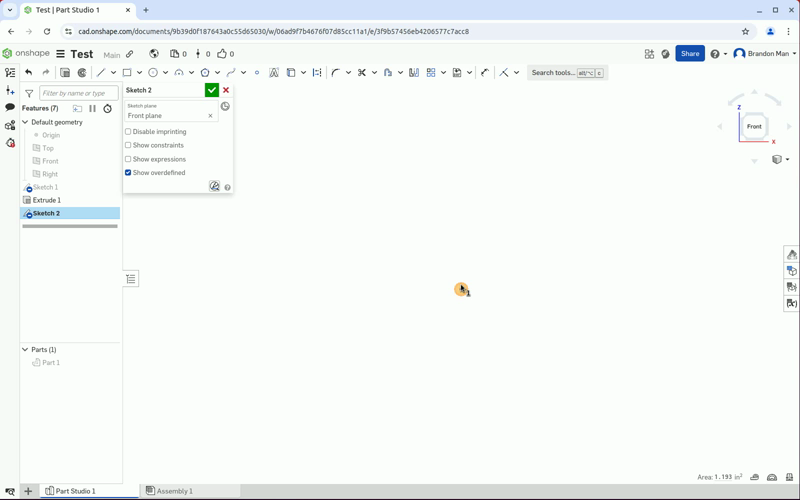
scroll(-6)
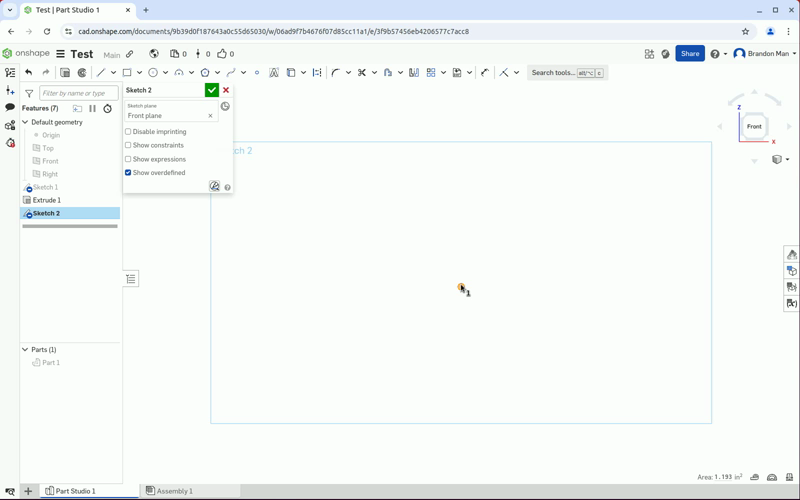
mouse_move(73, 352)
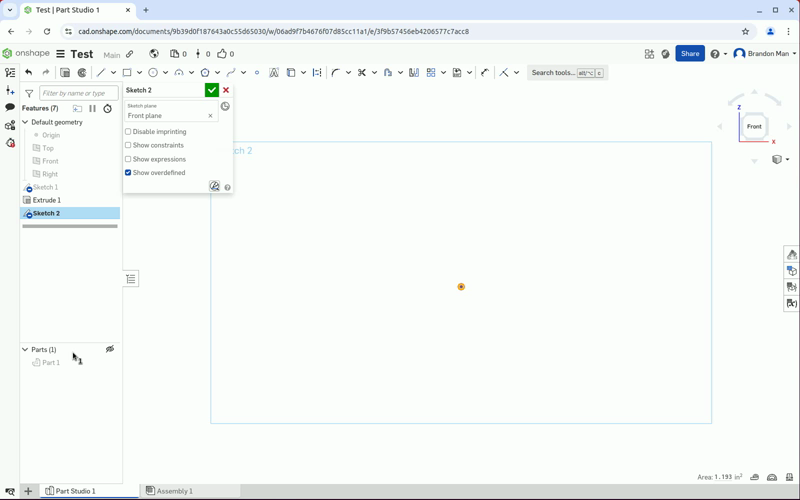
key(shift+y)
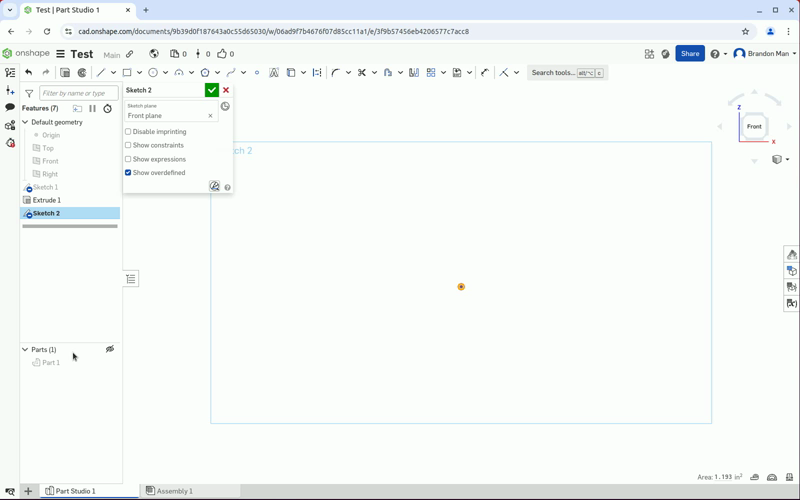
key(shift+e)
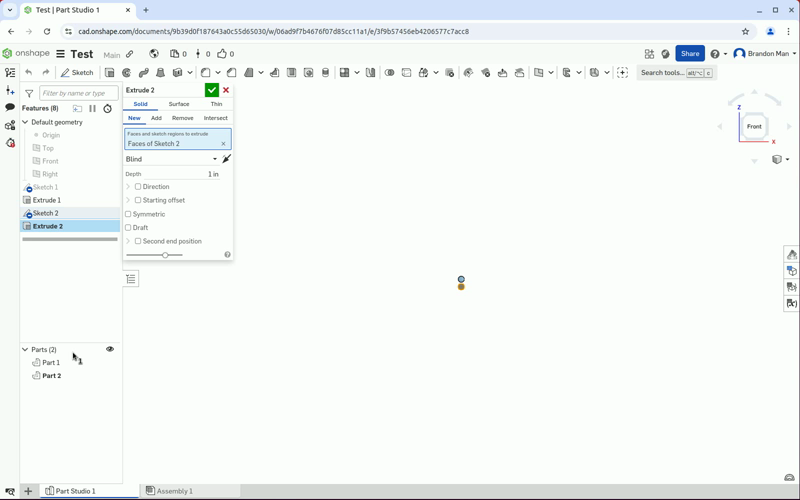
mouse_move(143, 106)
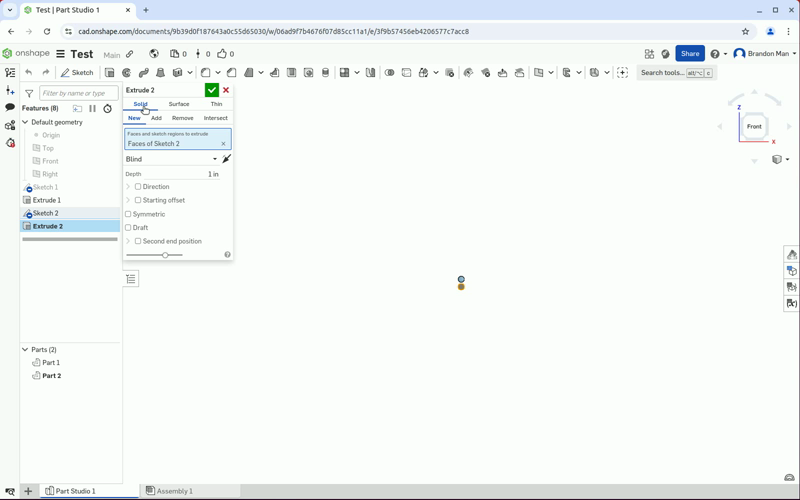
click(143, 106)
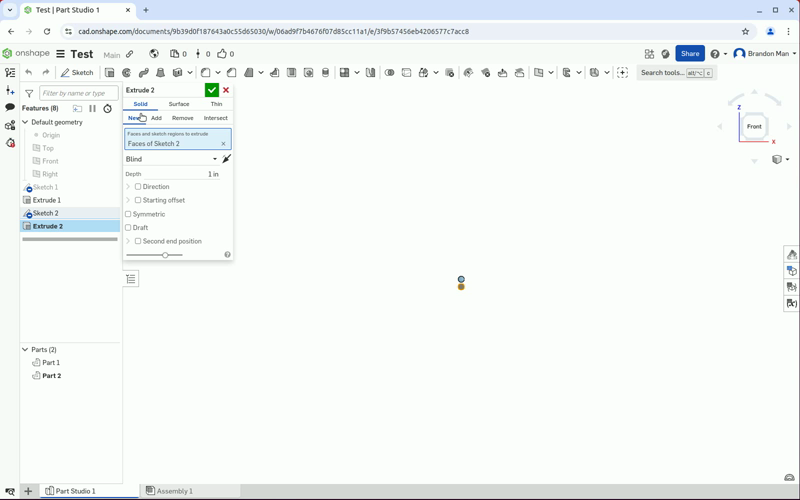
mouse_move(137, 120)
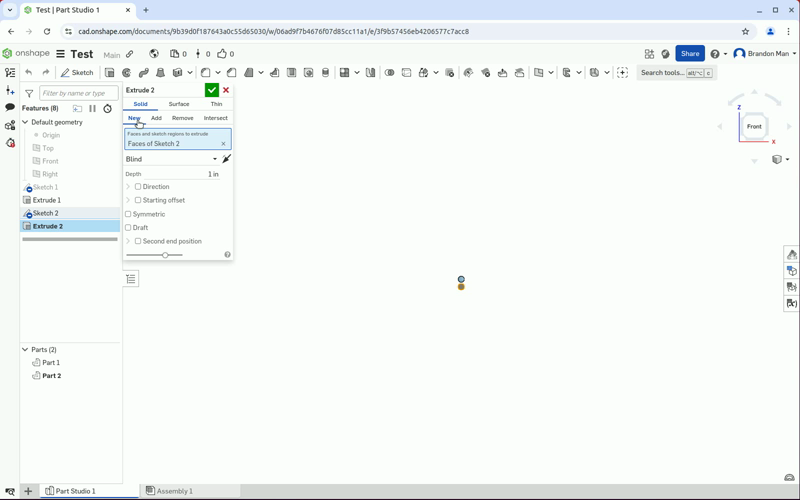
click(137, 120)
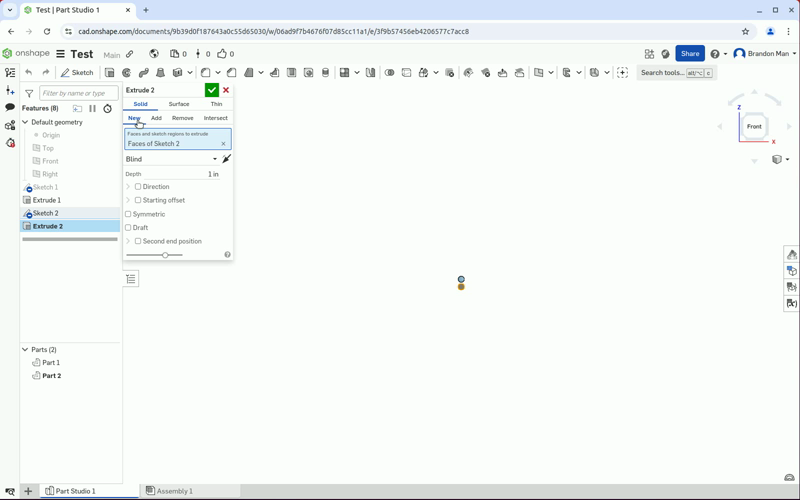
key(tab, 4)
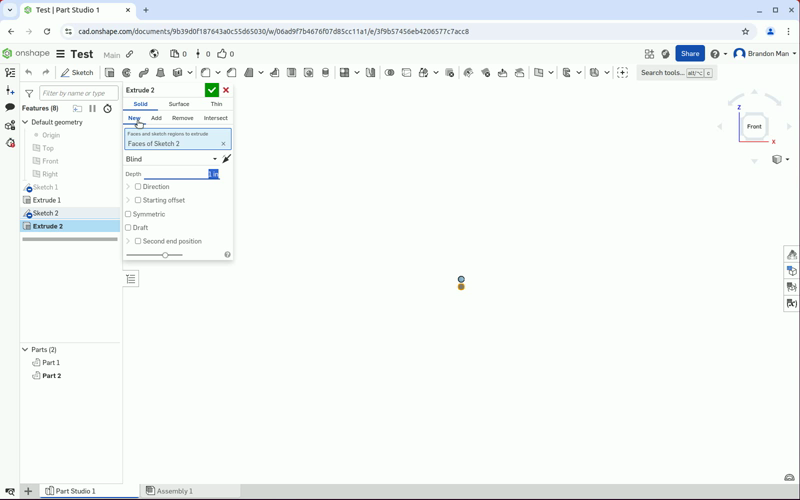
text(23.108)
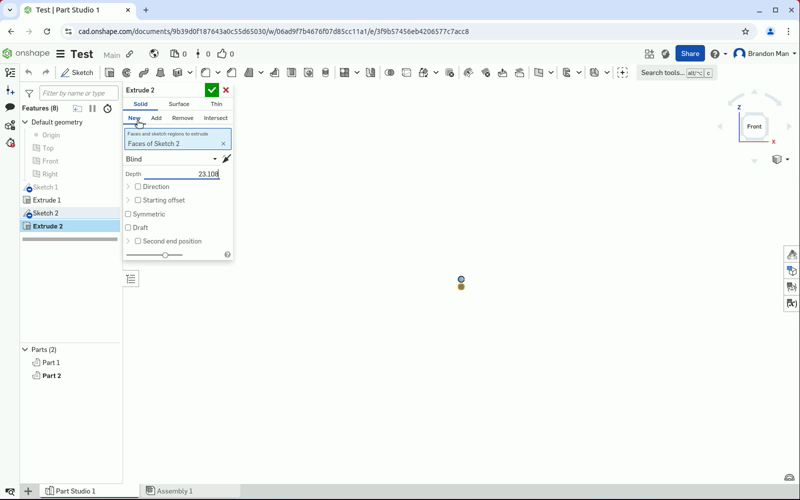
key(enter)
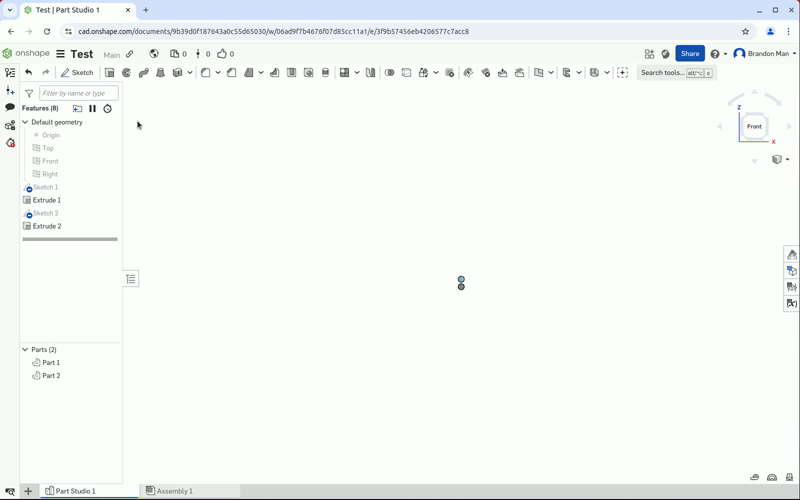
key(shift+h)
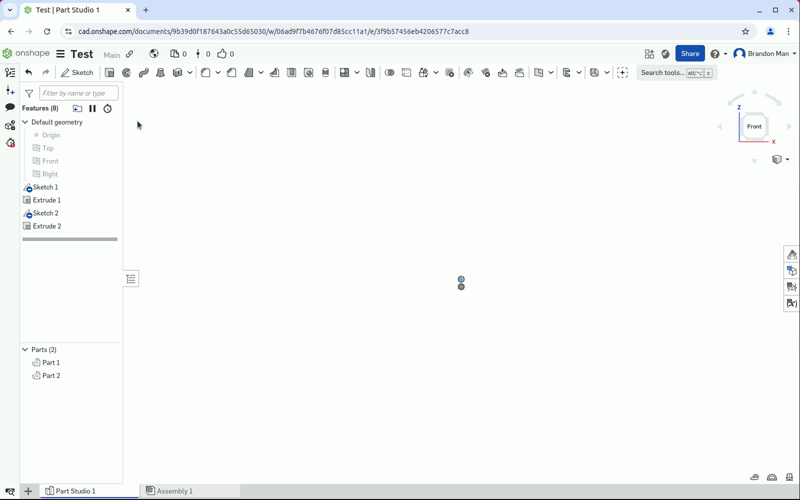
key(shift+h)
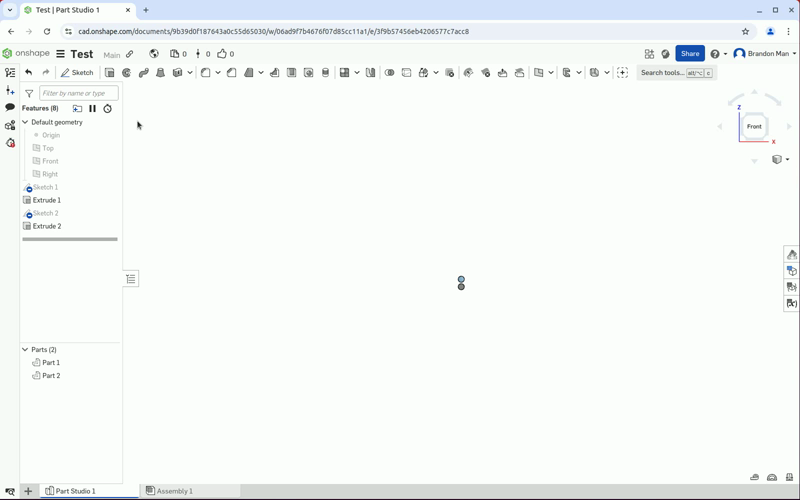
mouse_move(73, 189)
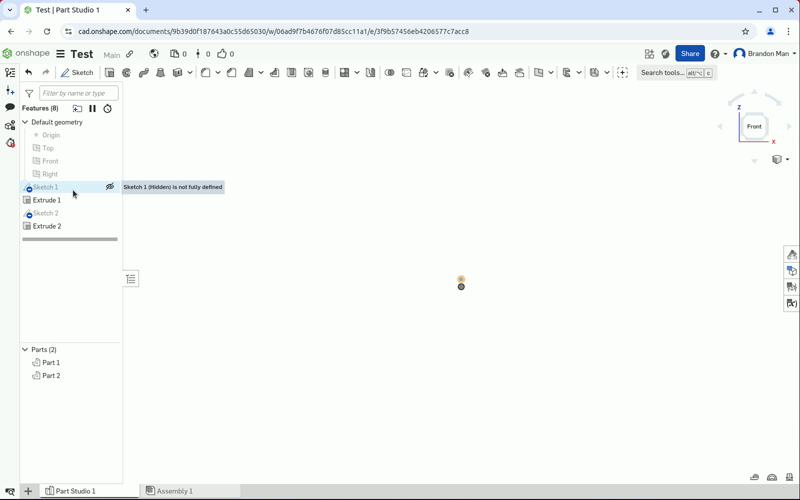
click(73, 189)
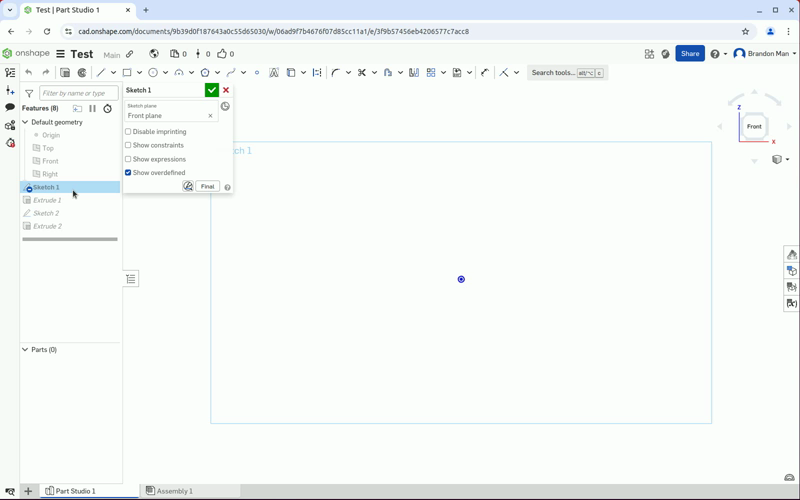
mouse_move(229, 92)
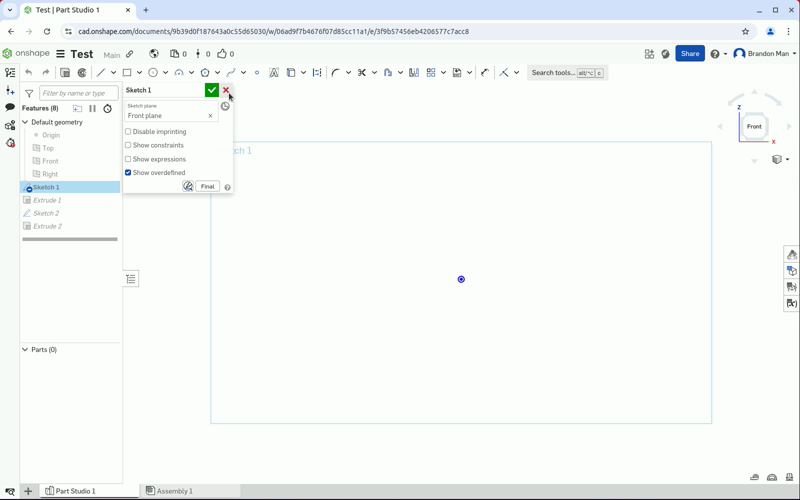
click(229, 92)
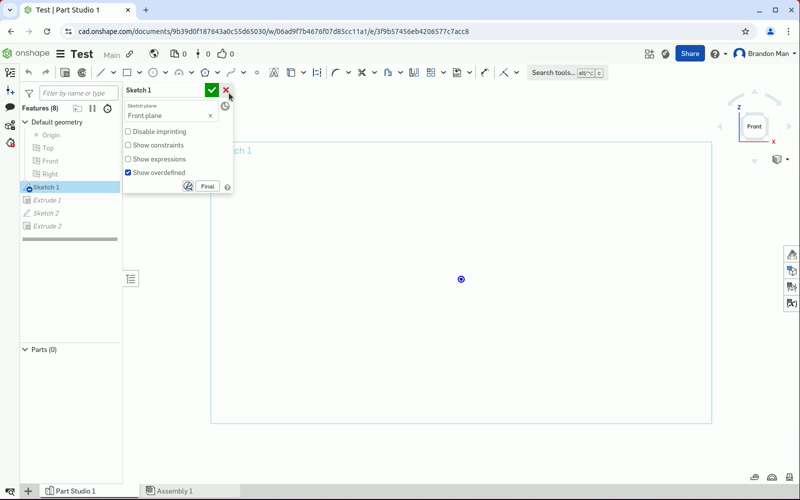
key(shift+s)
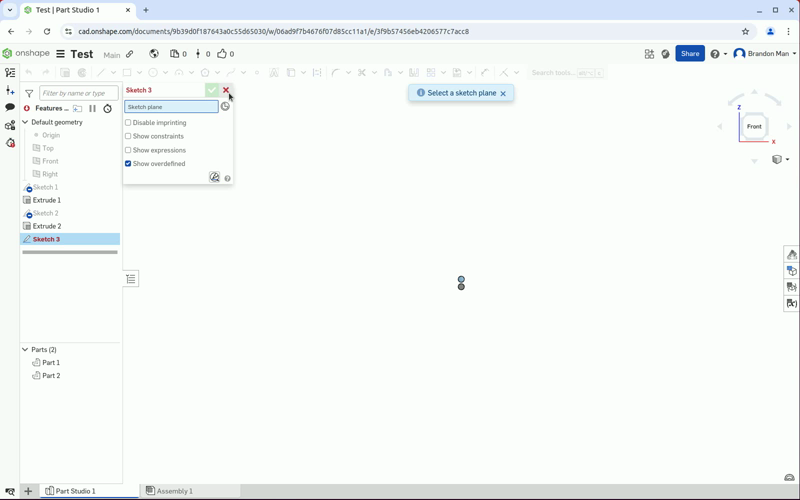
mouse_move(73, 163)
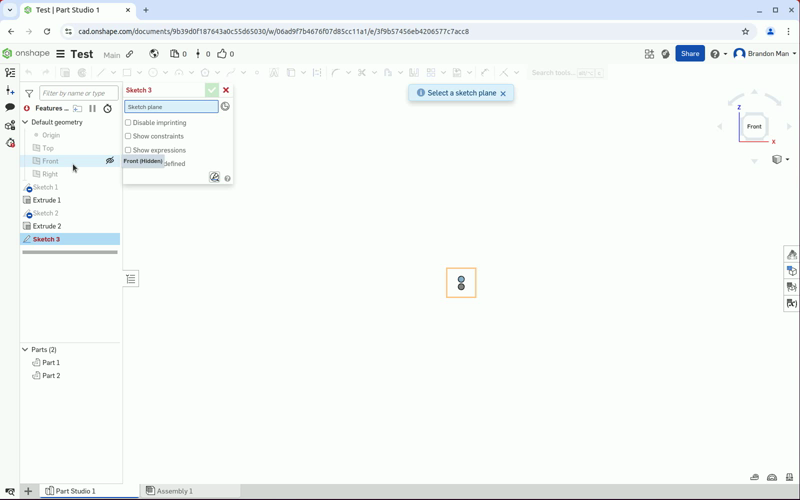
click(73, 163)
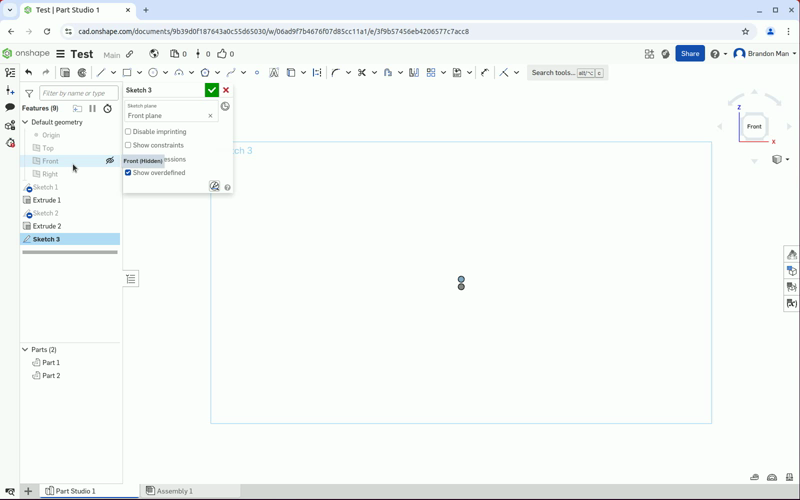
mouse_move(73, 352)
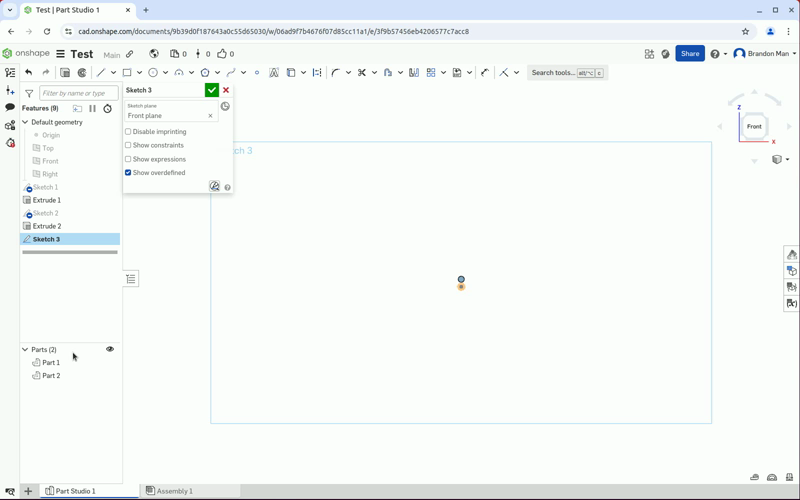
key(y)
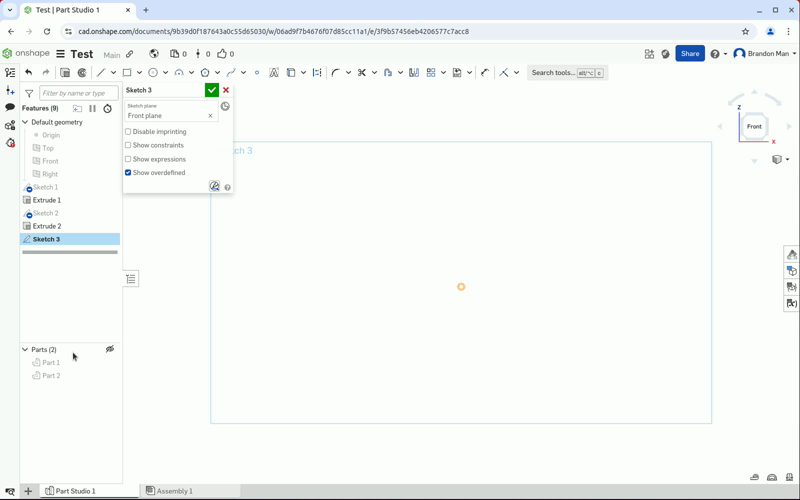
key(c)
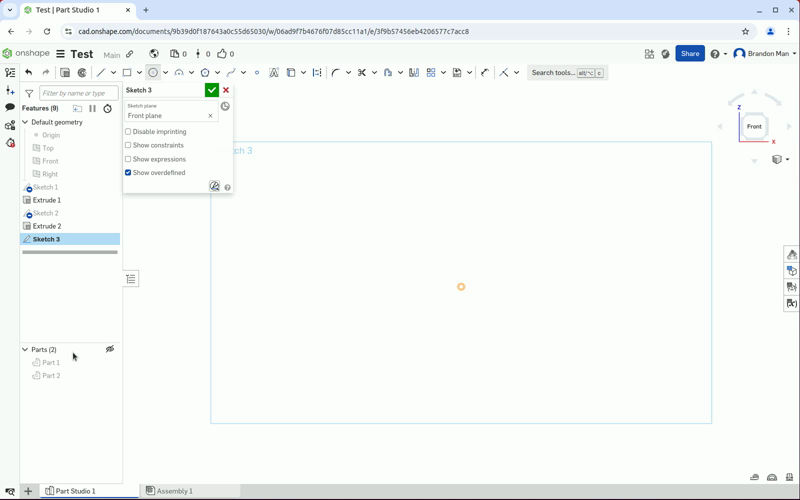
key_down(shift)
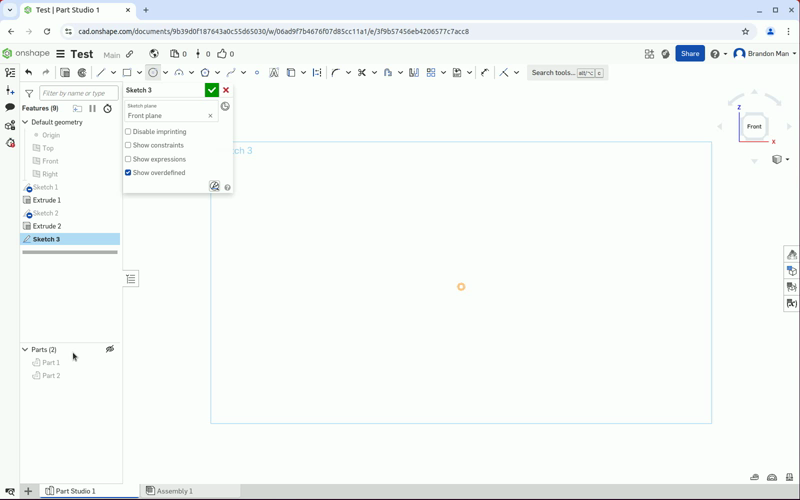
mouse_move(463, 282)
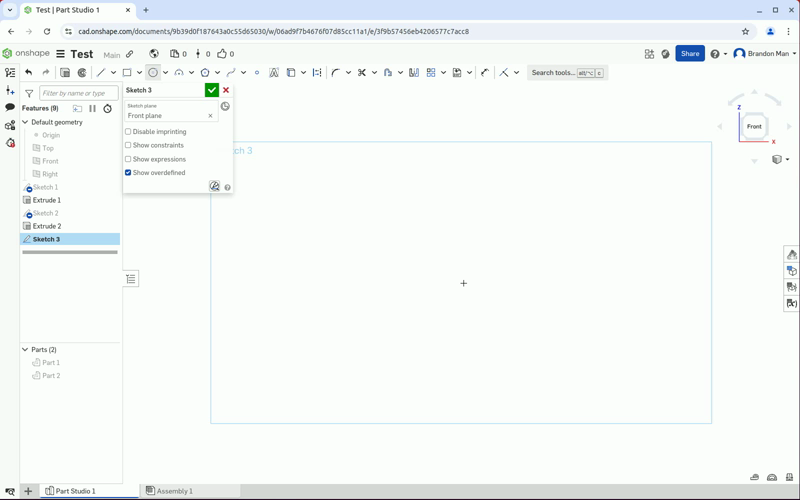
click(463, 282)
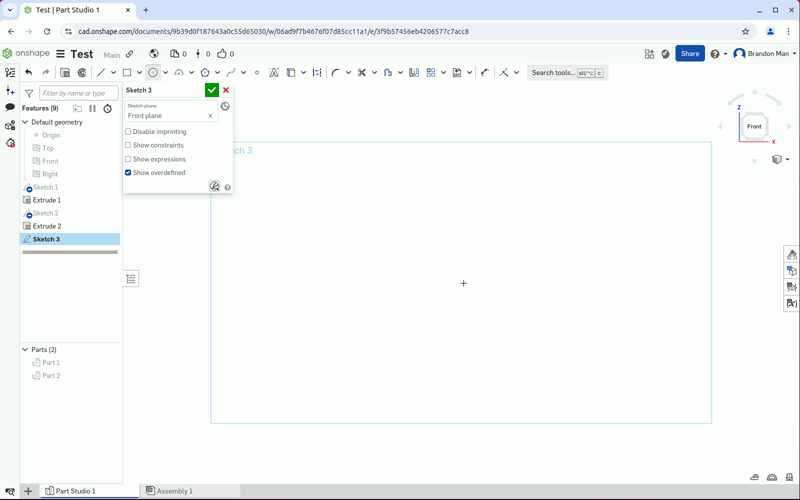
key_up(shift)
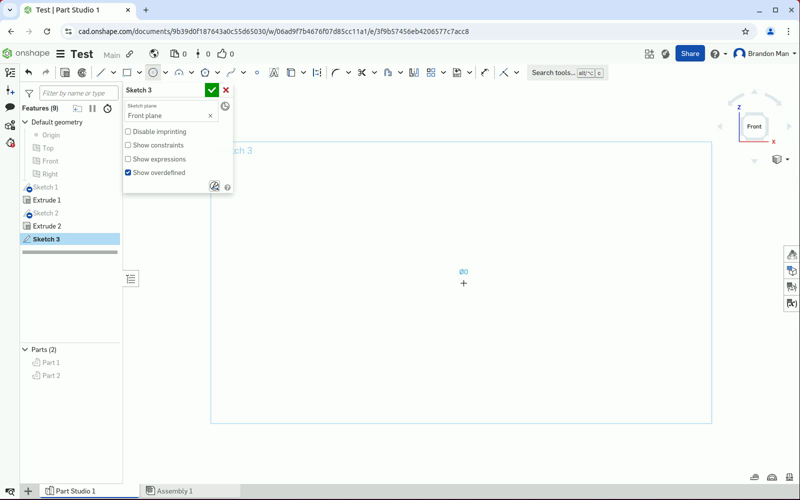
mouse_move(466, 282)
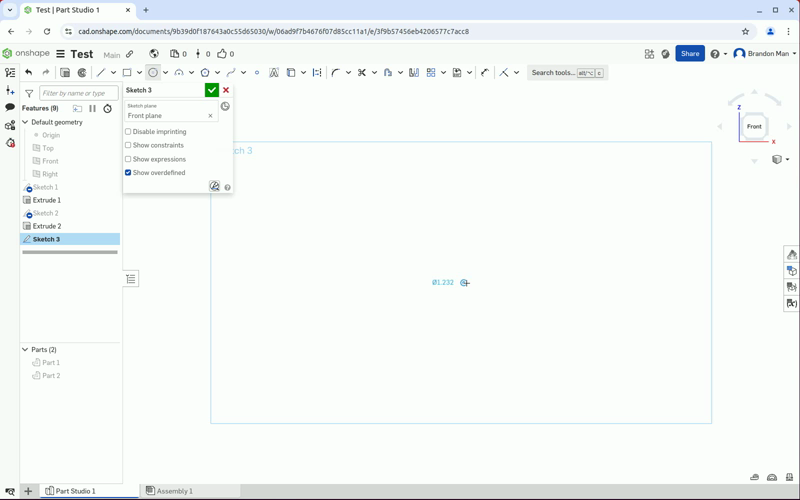
click(466, 282)
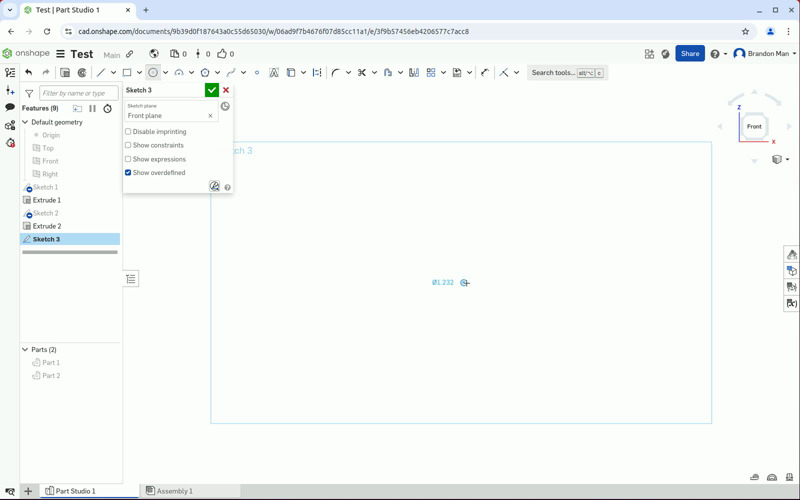
key(esc)
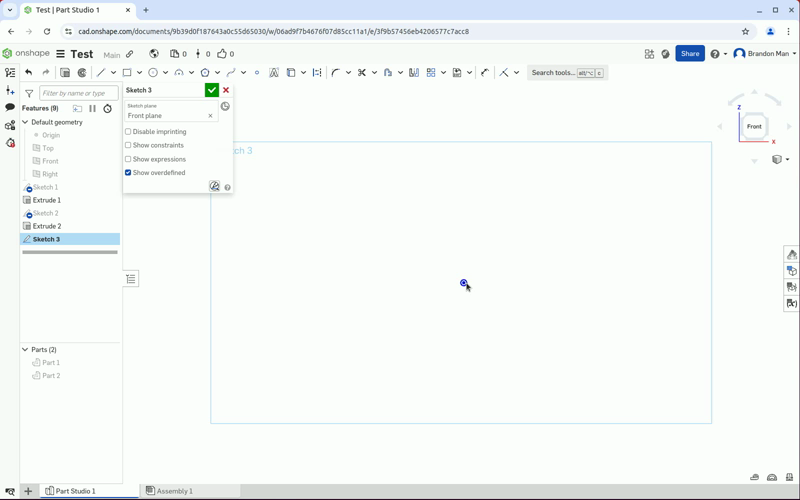
mouse_move(463, 285)
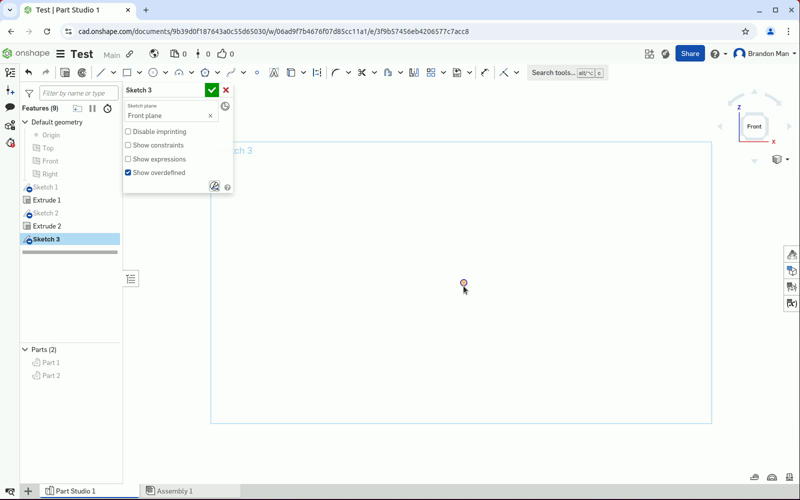
scroll(6)
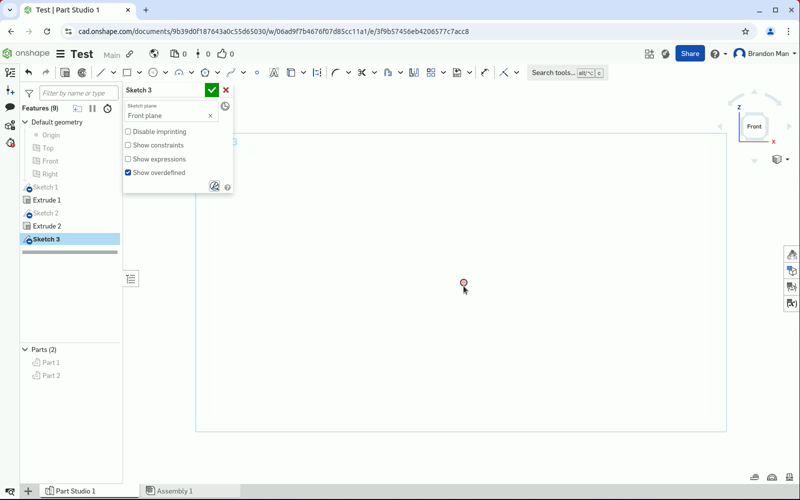
scroll(6)
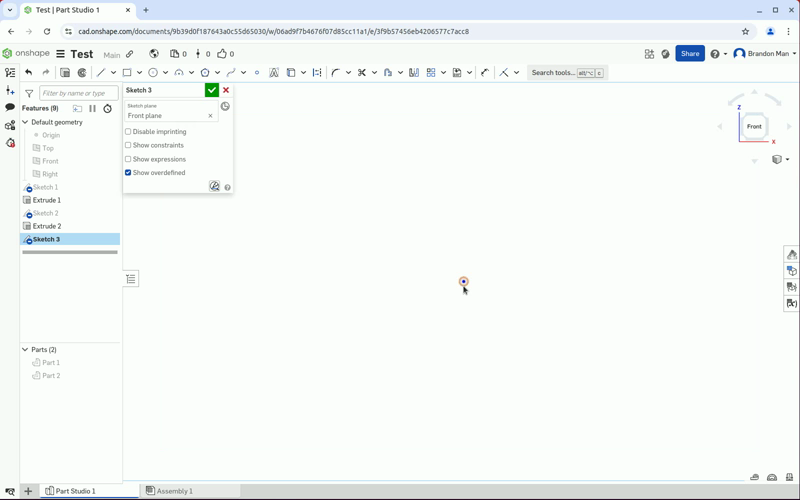
scroll(6)
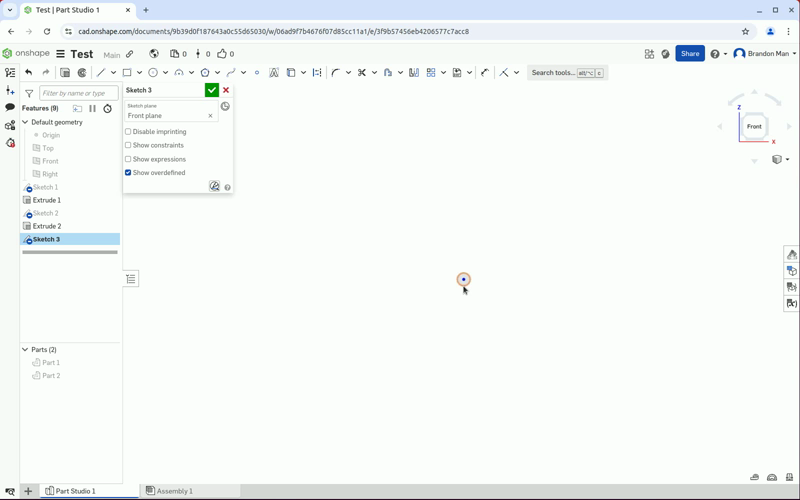
scroll(6)
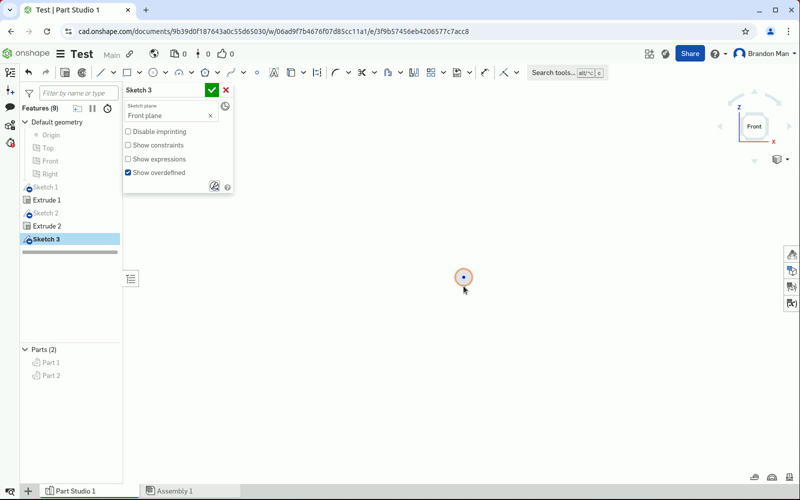
scroll(6)
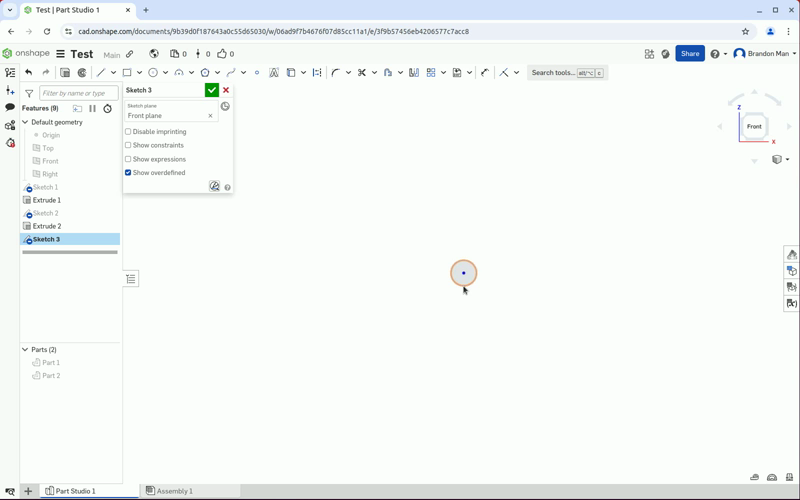
scroll(6)
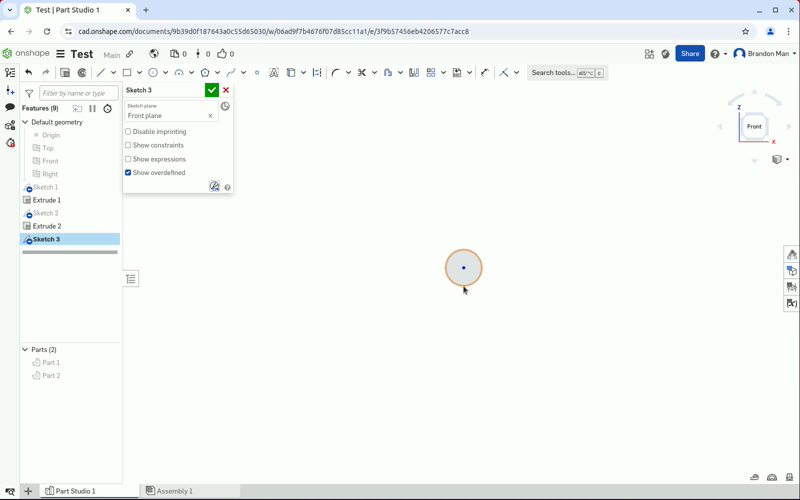
scroll(6)
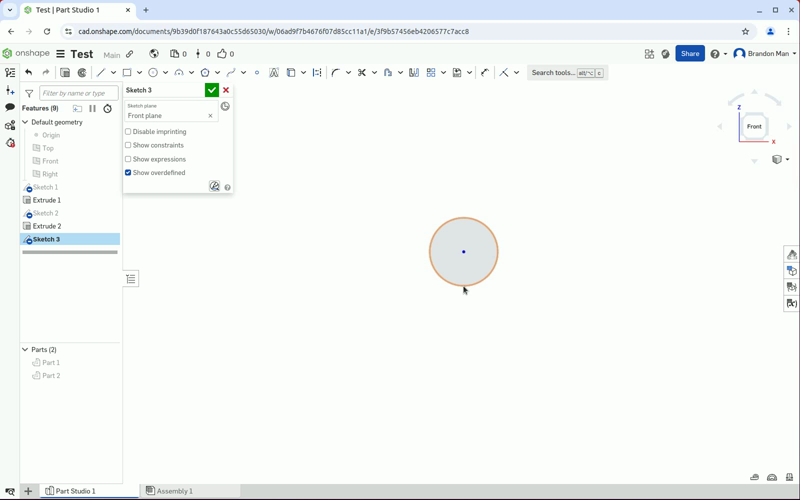
click(463, 285)
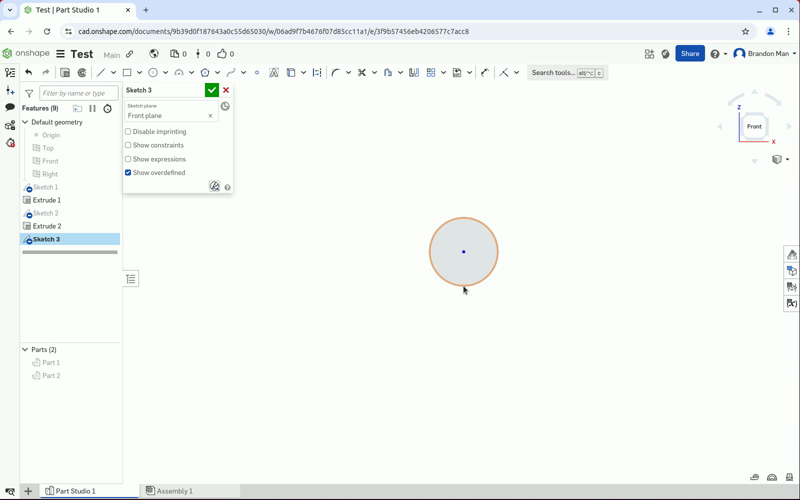
scroll(-6)
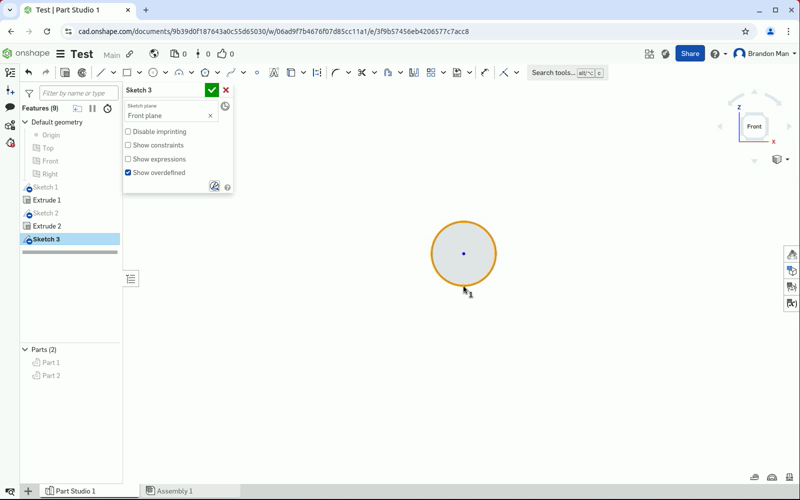
scroll(-6)
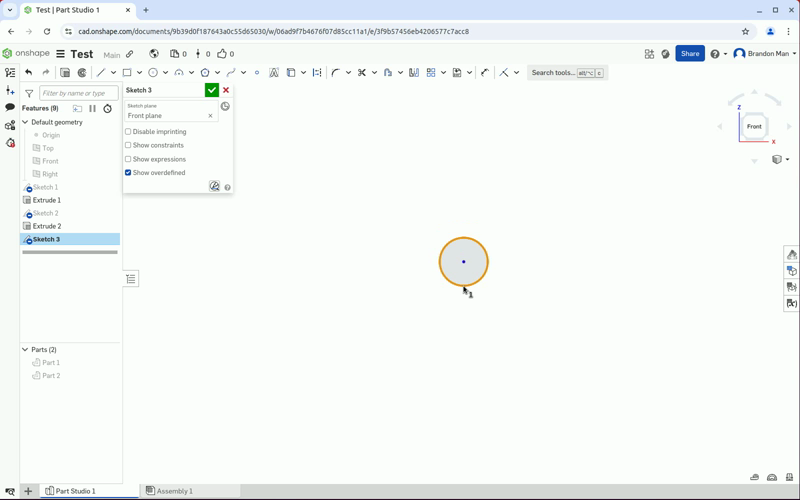
scroll(-6)
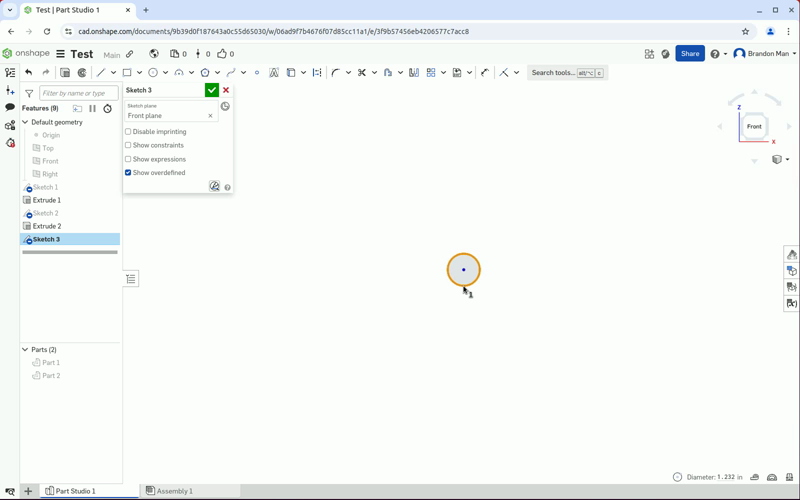
scroll(-6)
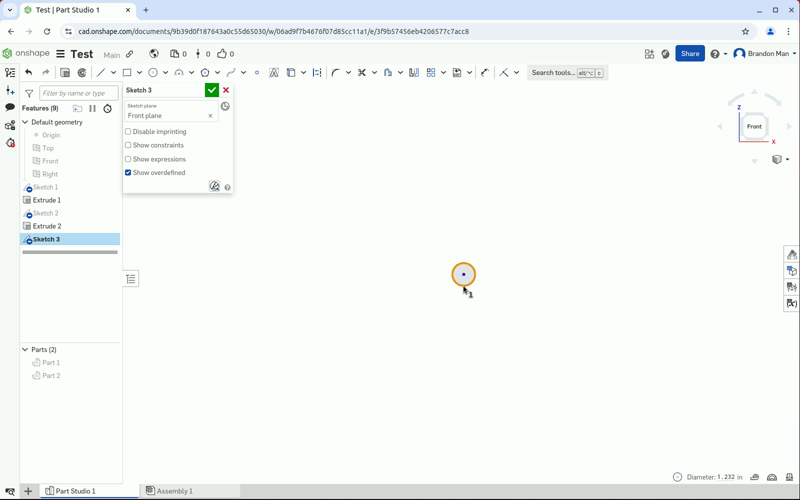
scroll(-6)
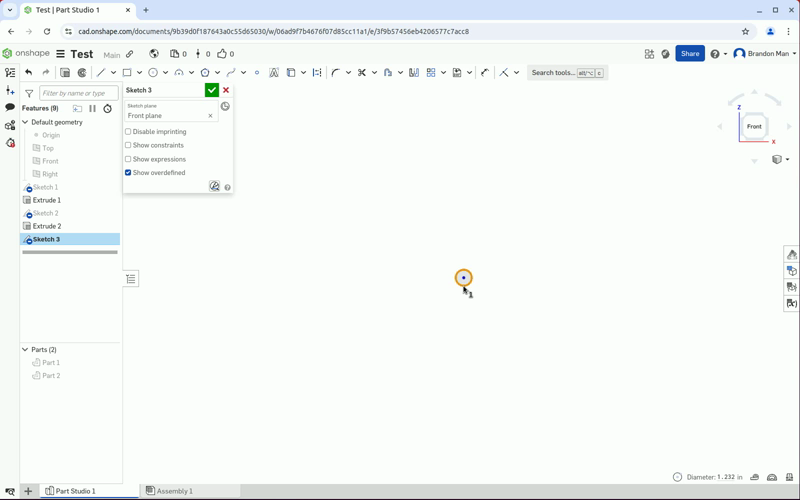
scroll(-6)
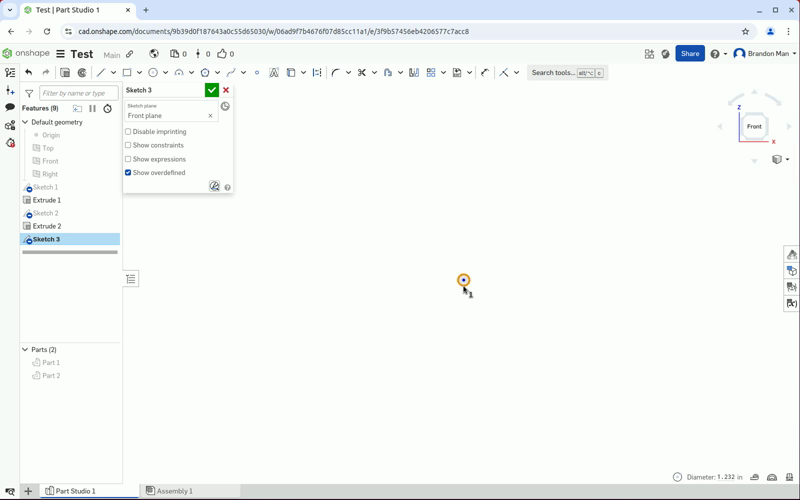
scroll(-6)
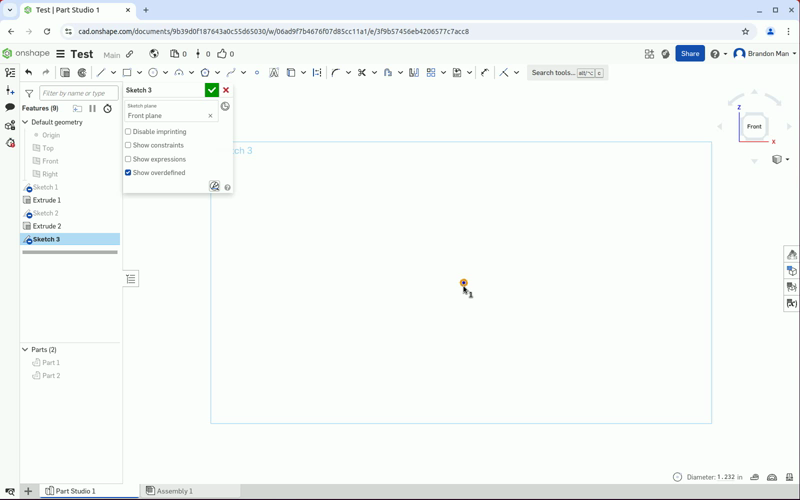
mouse_move(73, 352)
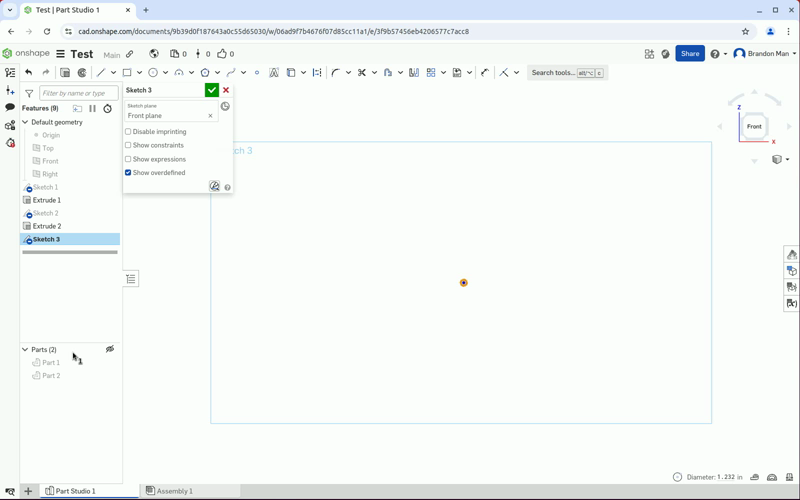
key(shift+y)
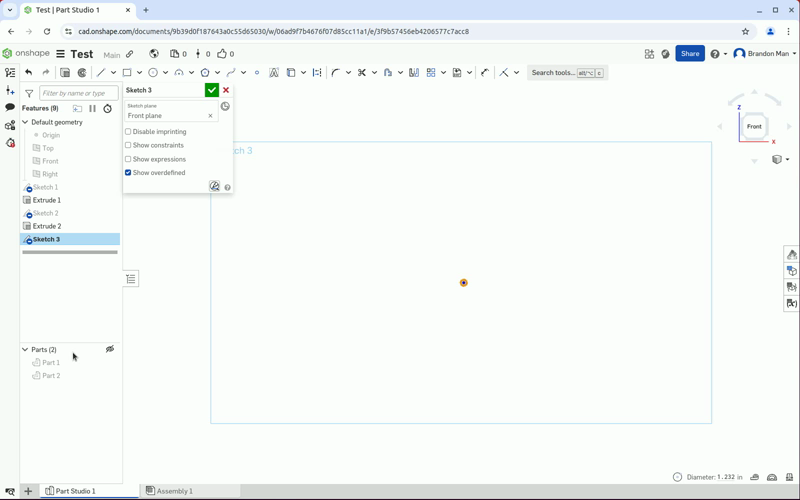
key(shift+e)
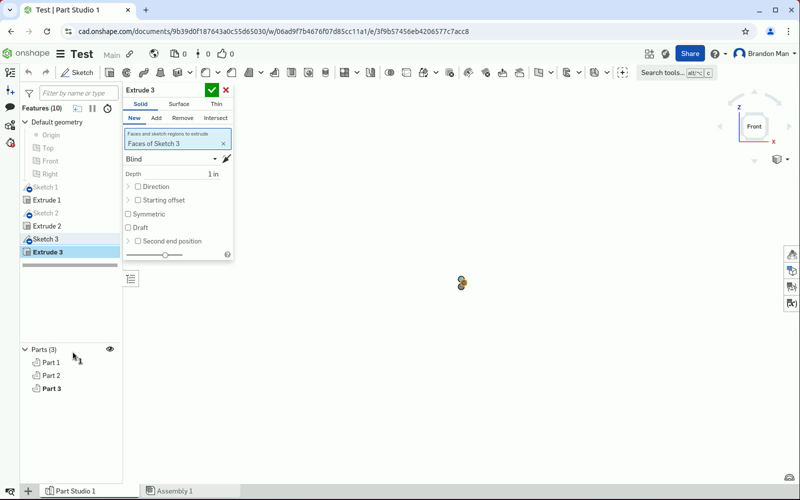
mouse_move(143, 106)
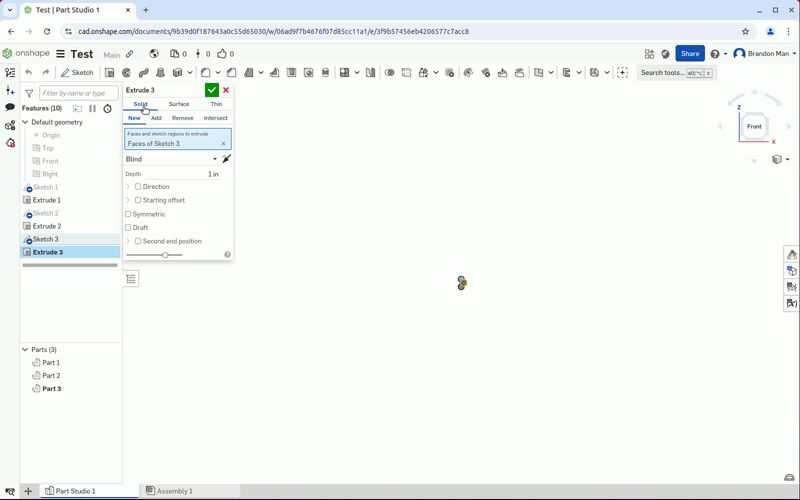
click(143, 106)
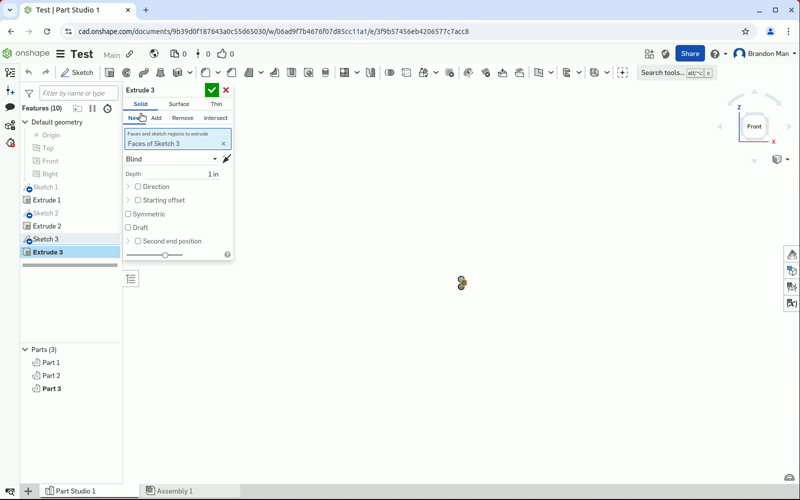
mouse_move(137, 120)
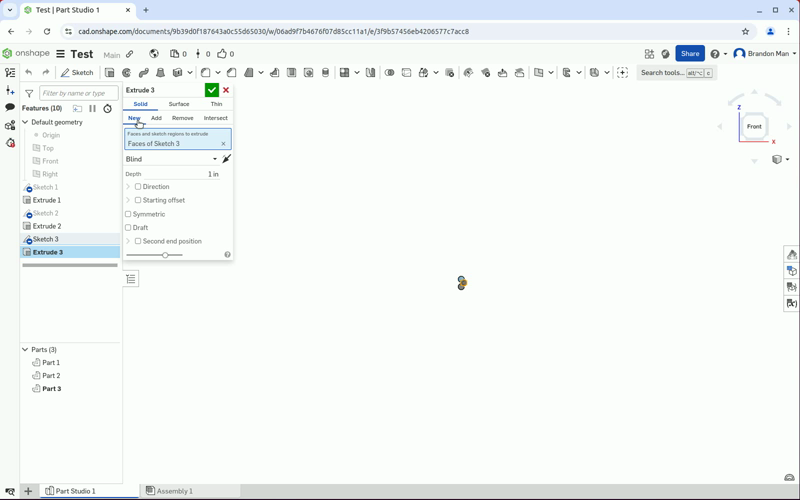
click(137, 120)
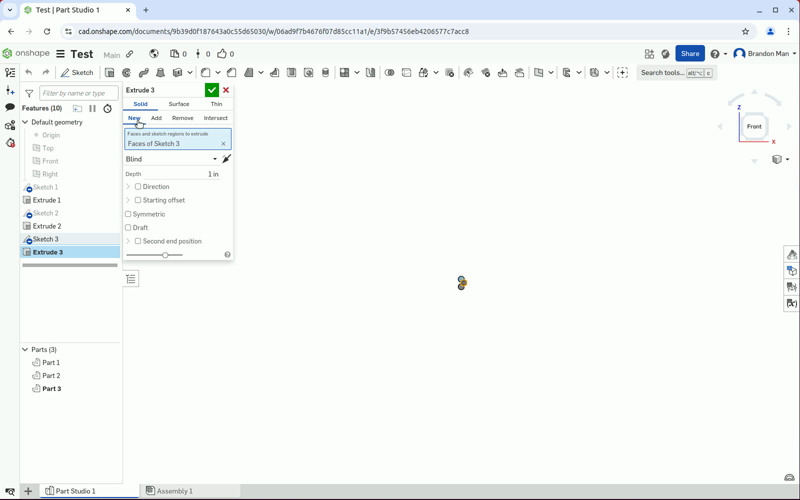
key(tab, 4)
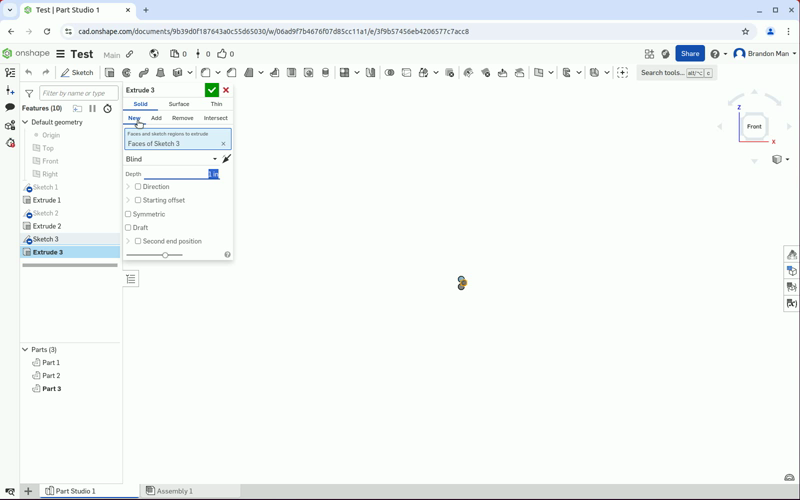
text(23.108)
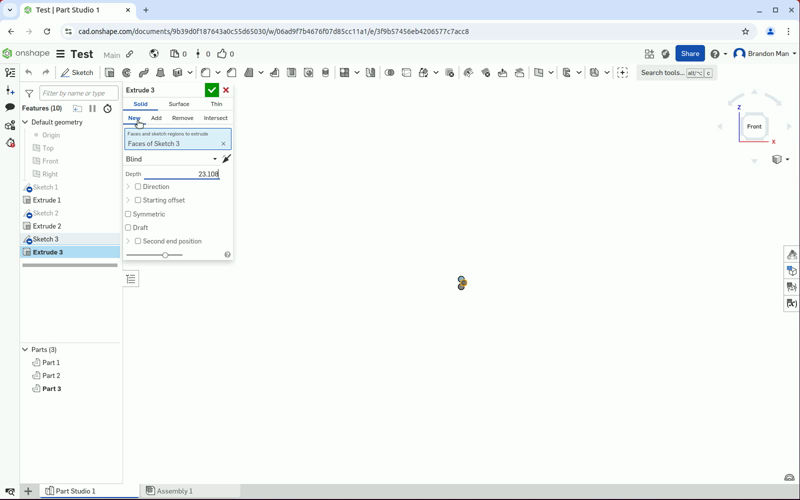
key(enter)
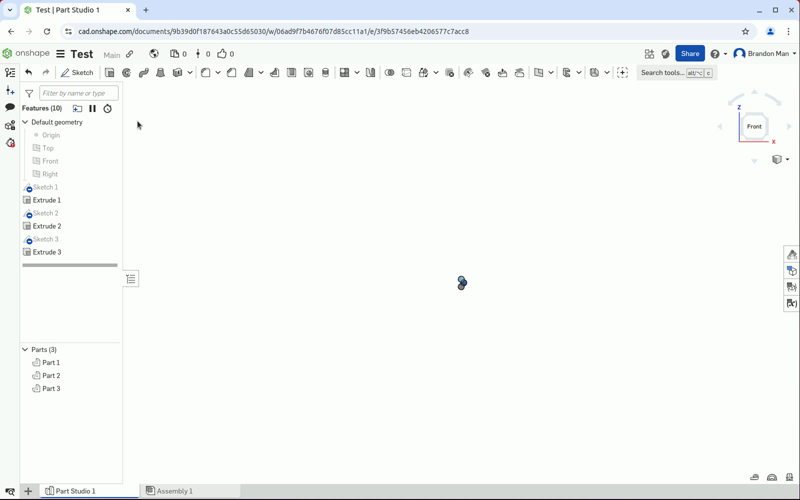
key(shift+h)
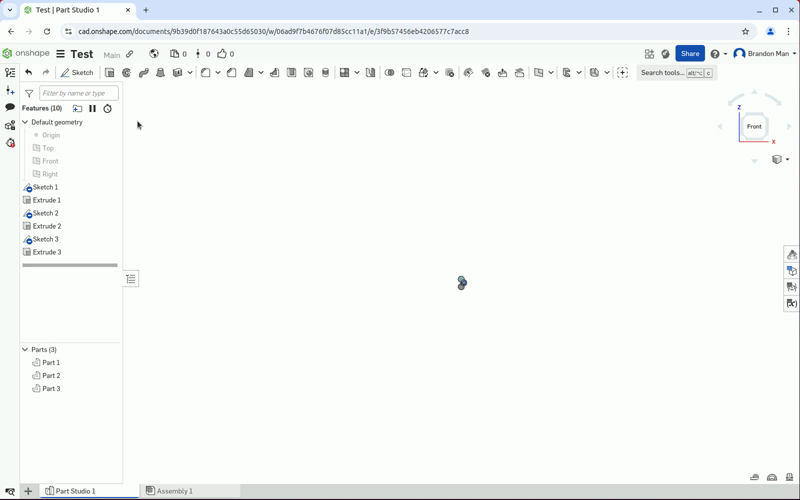
key(shift+h)
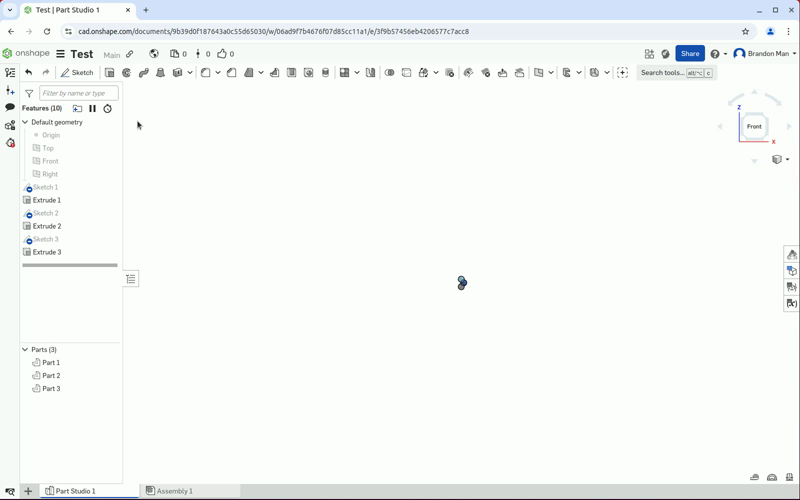
mouse_move(73, 189)
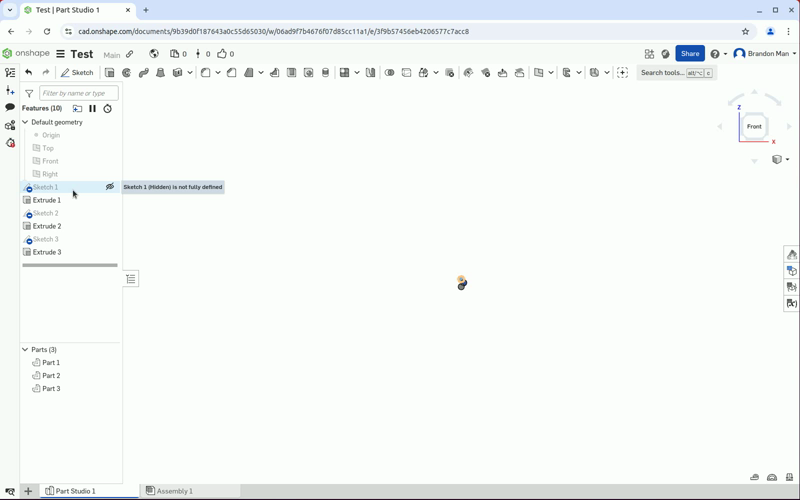
click(73, 189)
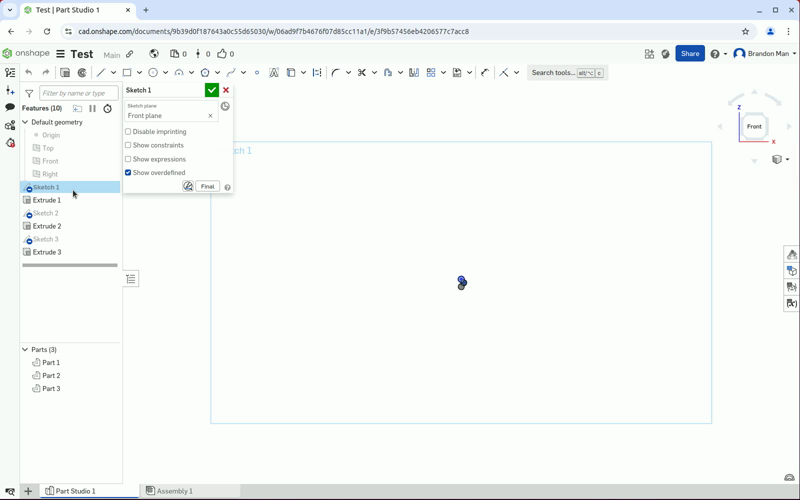
mouse_move(229, 92)
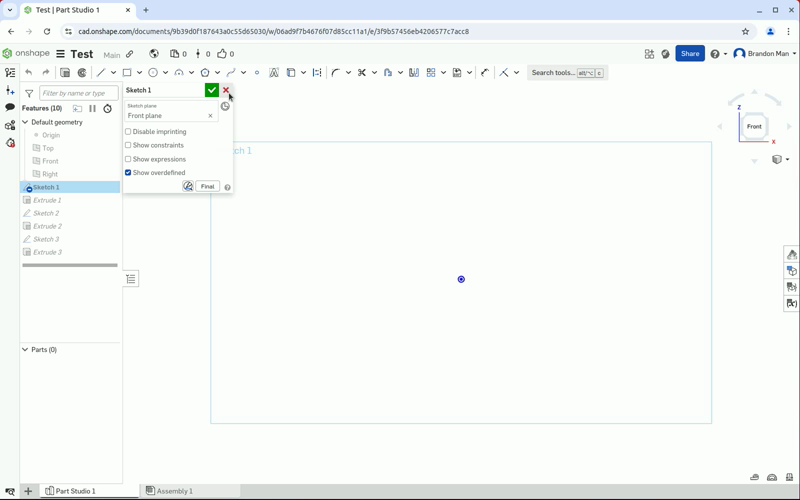
click(229, 92)
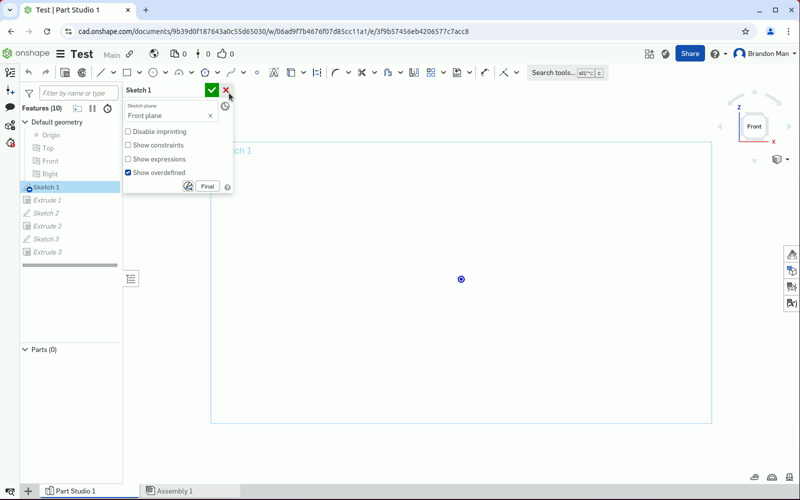
key(shift+s)
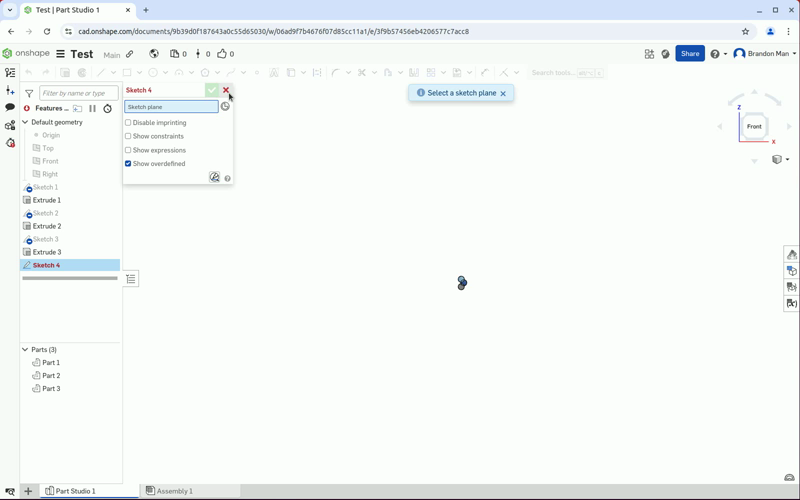
mouse_move(73, 163)
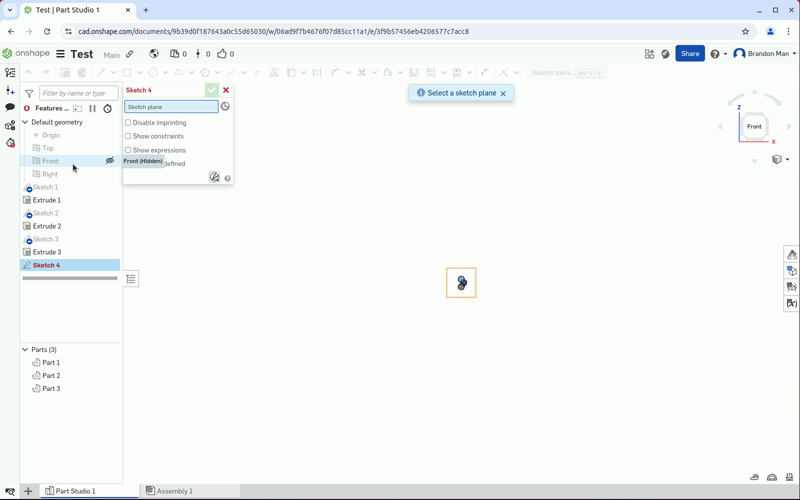
click(73, 163)
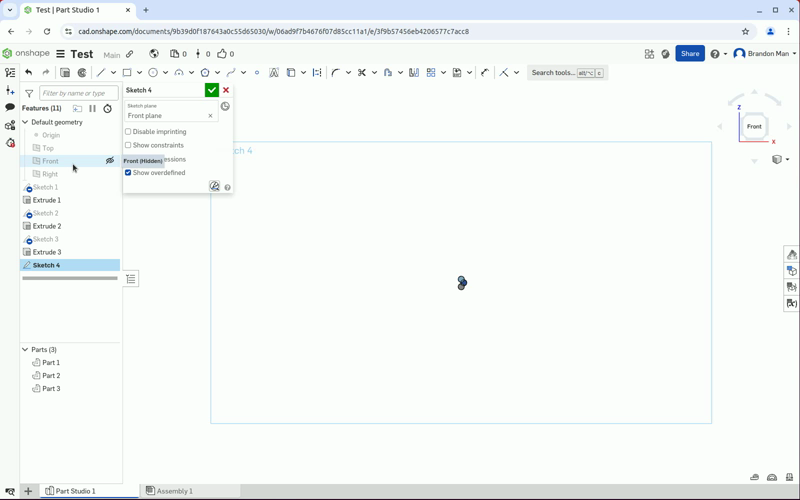
mouse_move(73, 352)
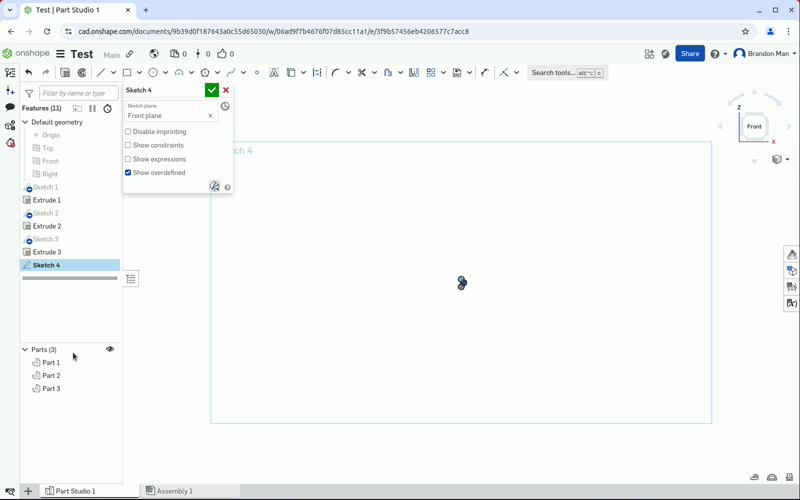
key(y)
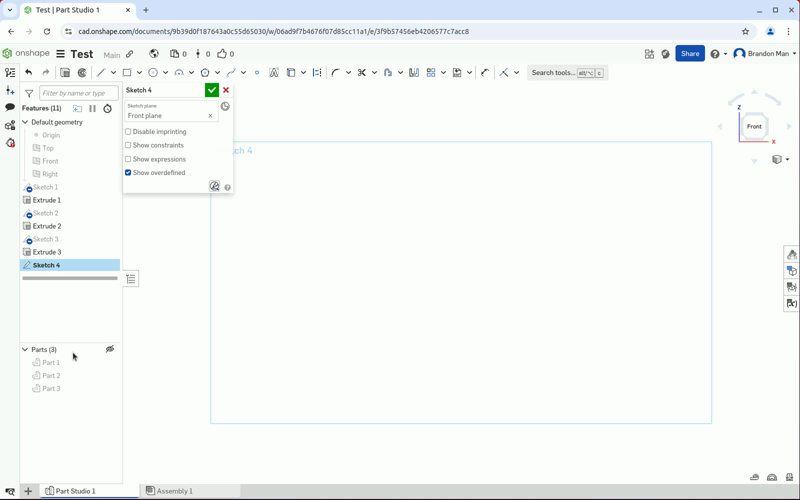
key(c)
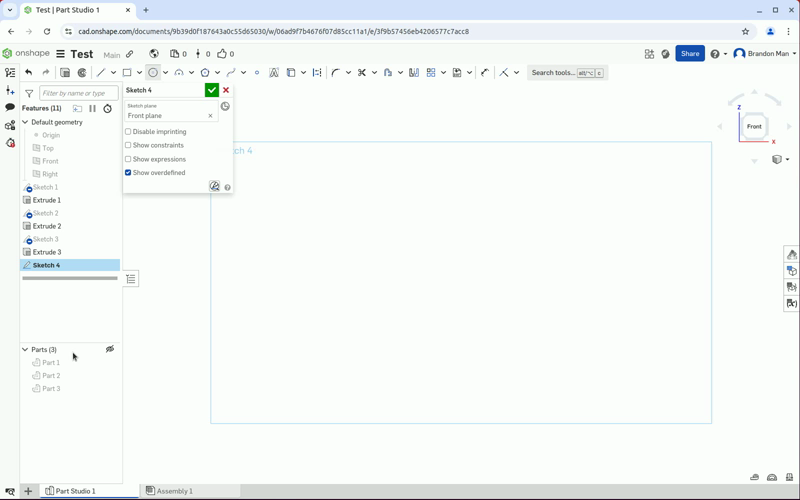
key_down(shift)
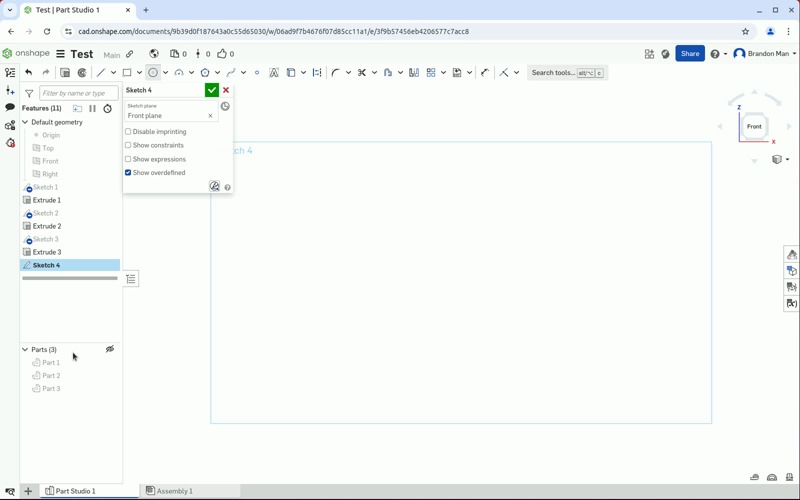
mouse_move(458, 282)
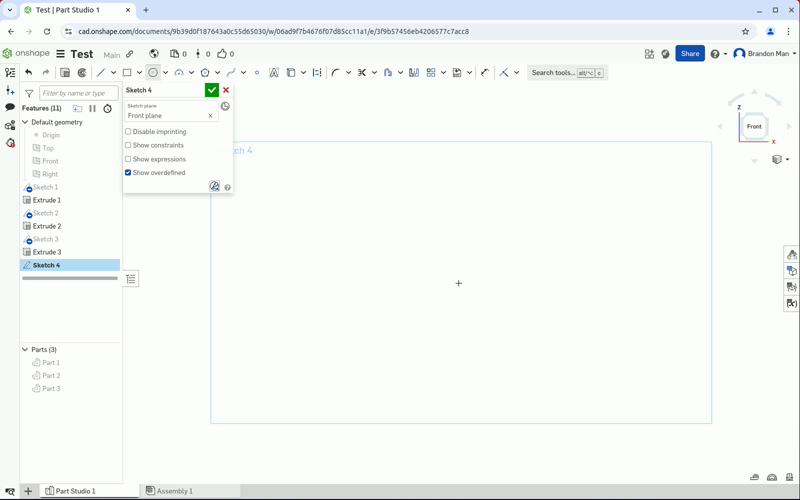
click(458, 282)
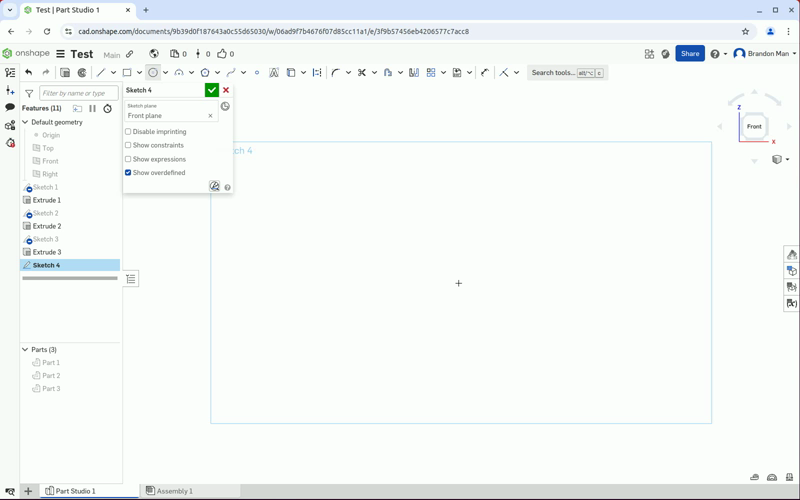
key_up(shift)
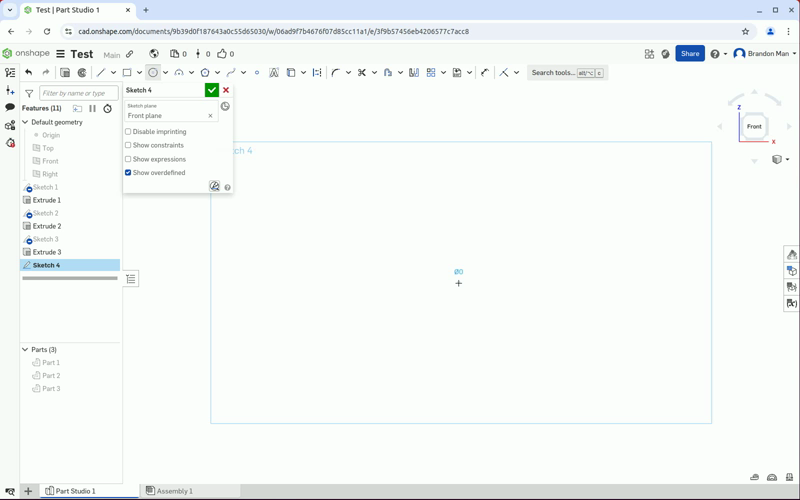
mouse_move(461, 282)
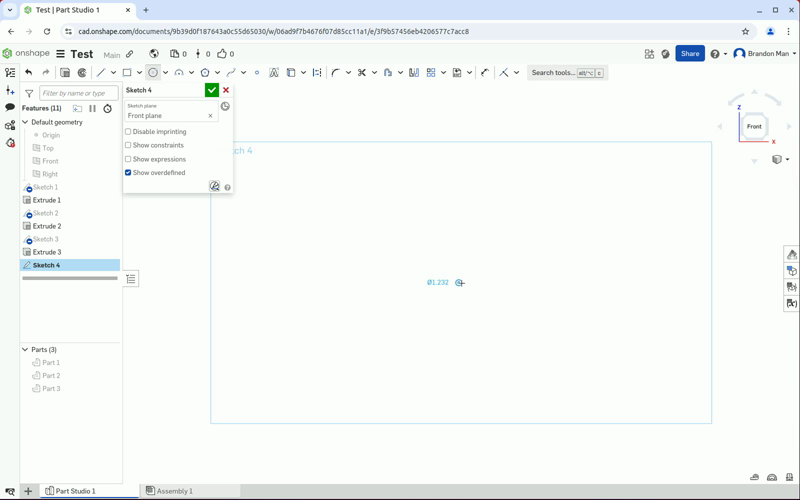
click(461, 282)
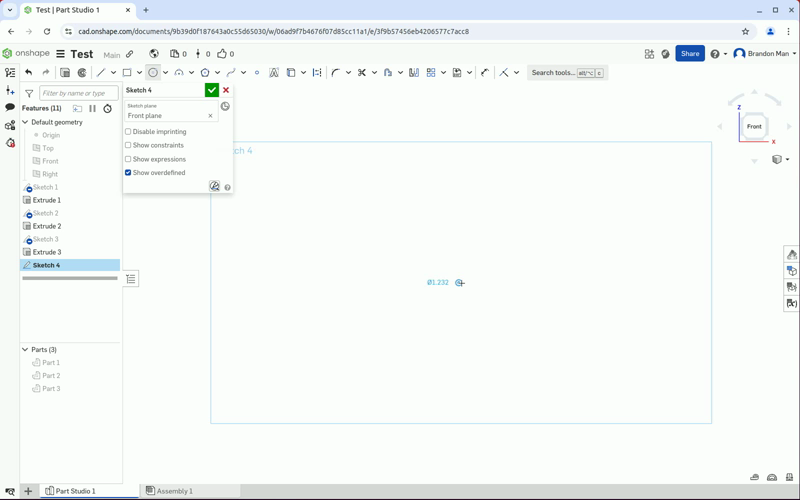
key(esc)
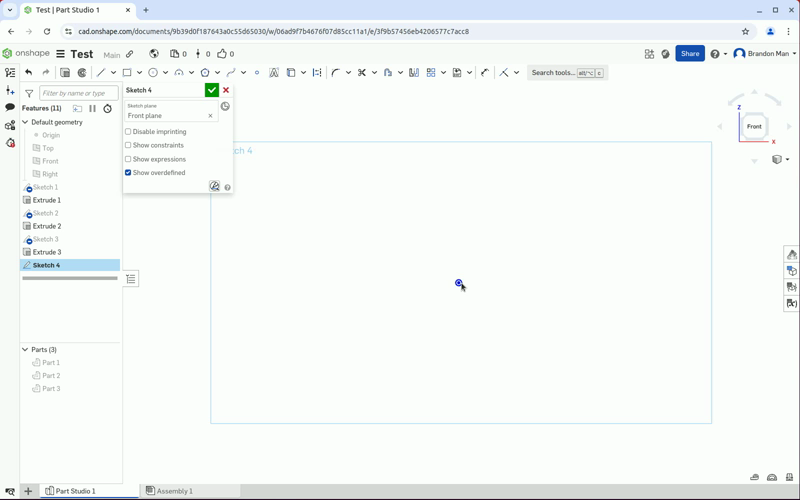
mouse_move(460, 280)
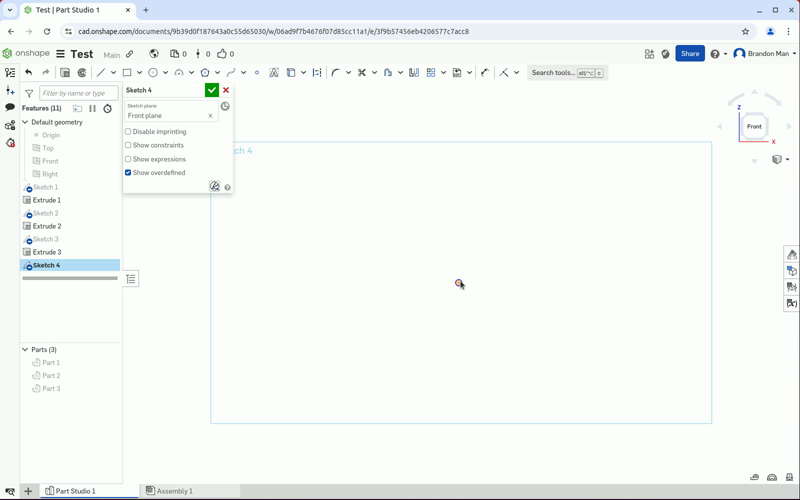
scroll(6)
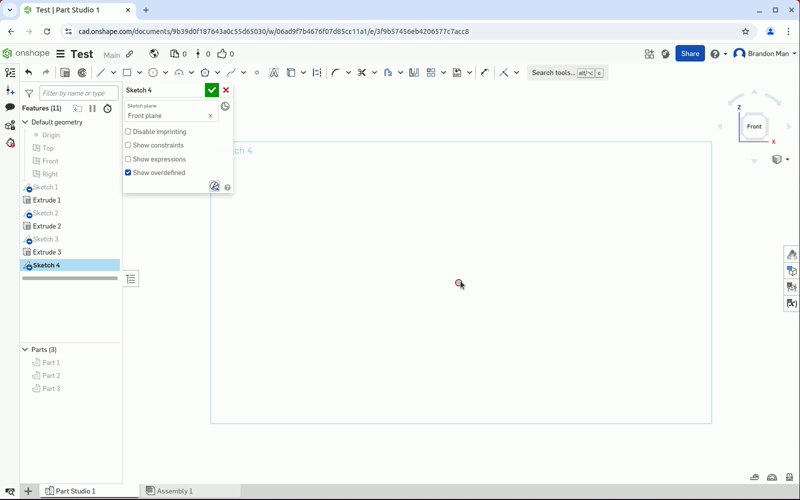
scroll(6)
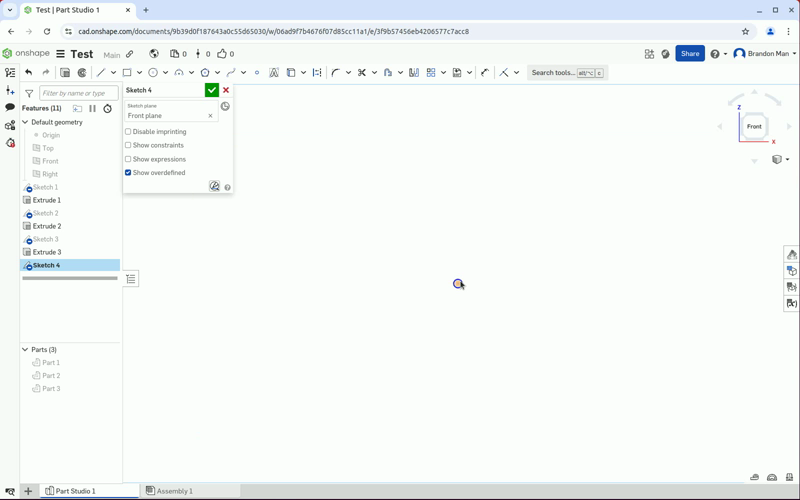
scroll(6)
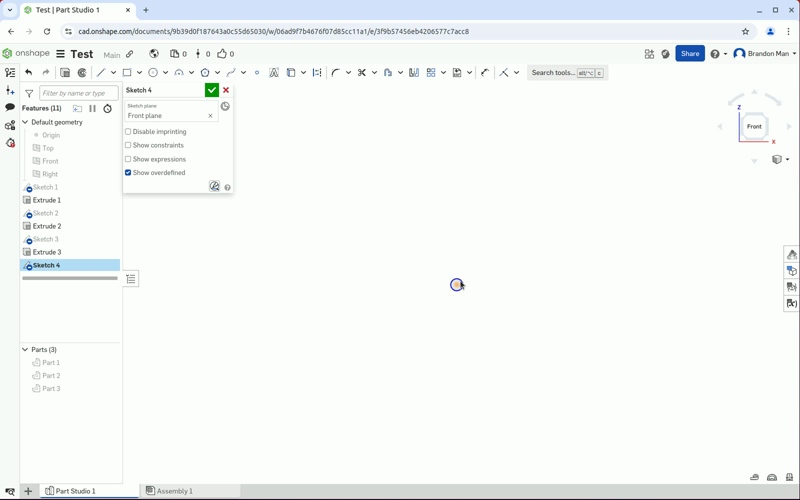
scroll(6)
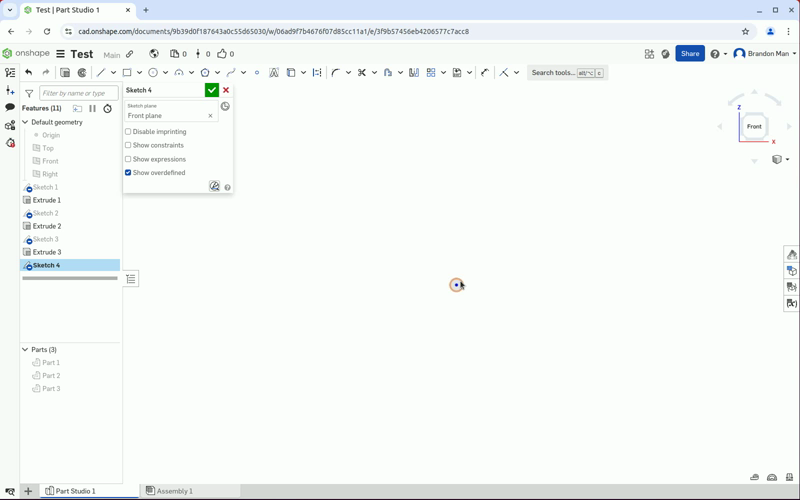
scroll(6)
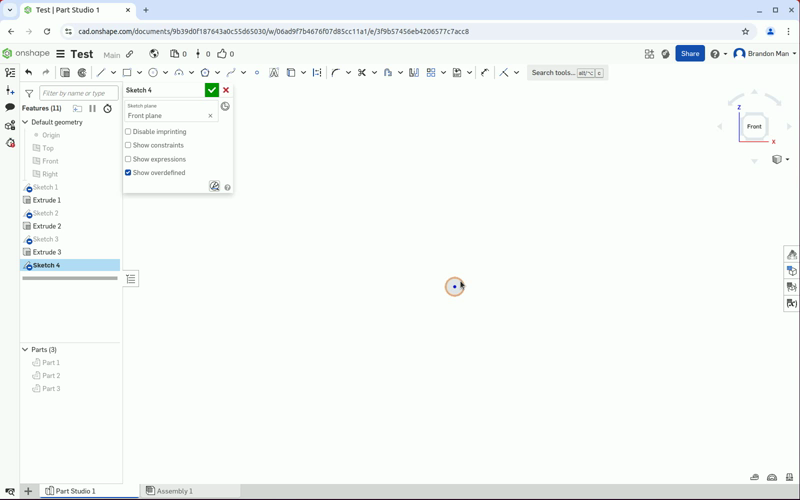
scroll(6)
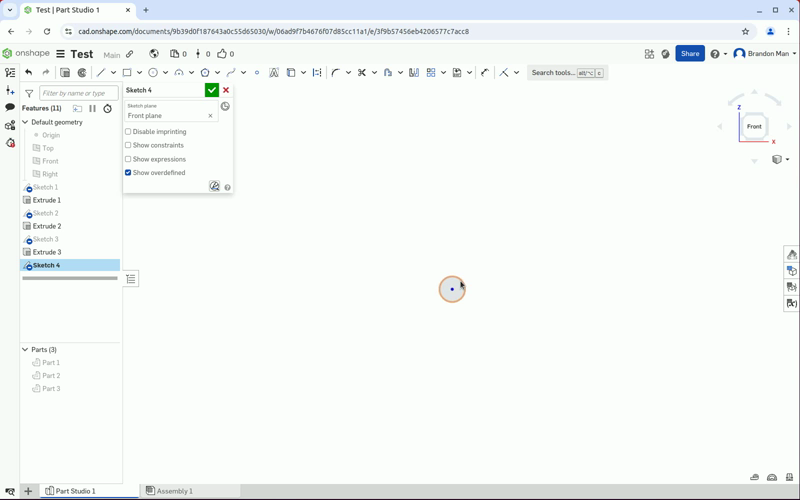
scroll(6)
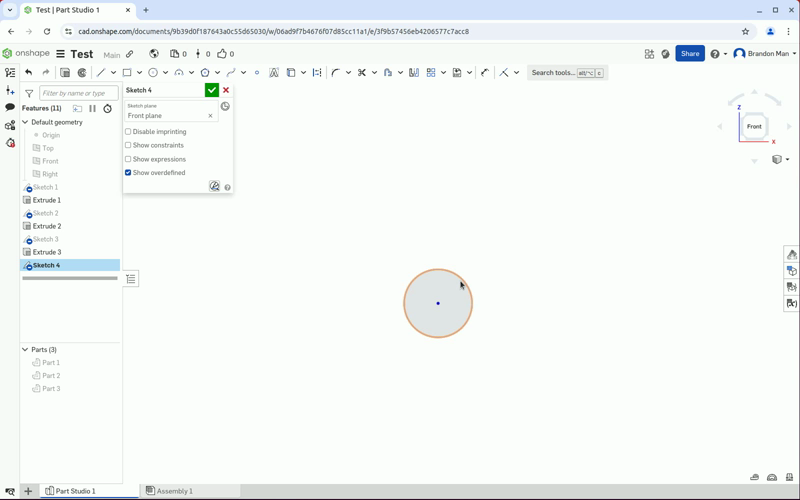
click(460, 280)
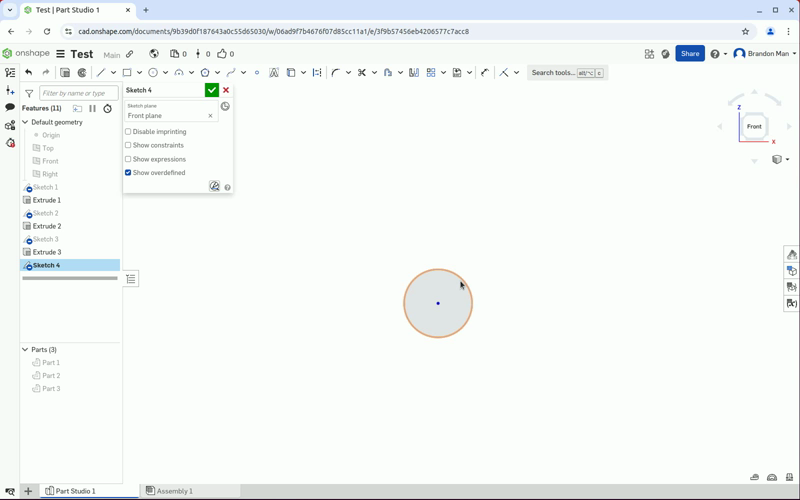
scroll(-6)
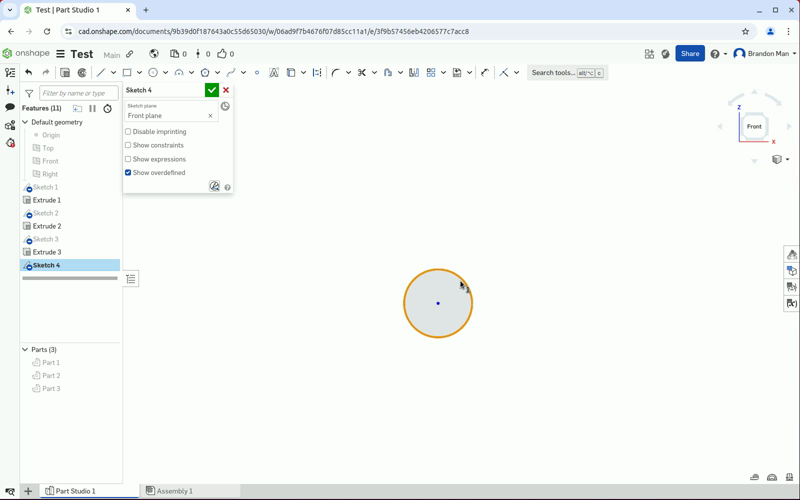
scroll(-6)
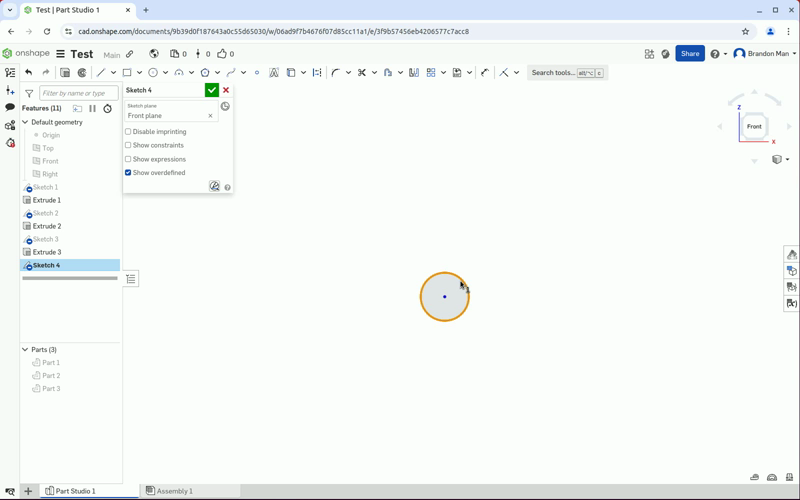
scroll(-6)
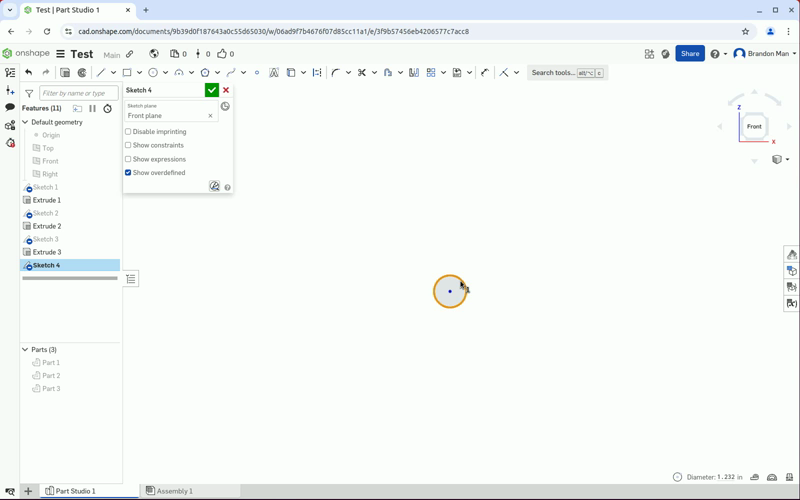
scroll(-6)
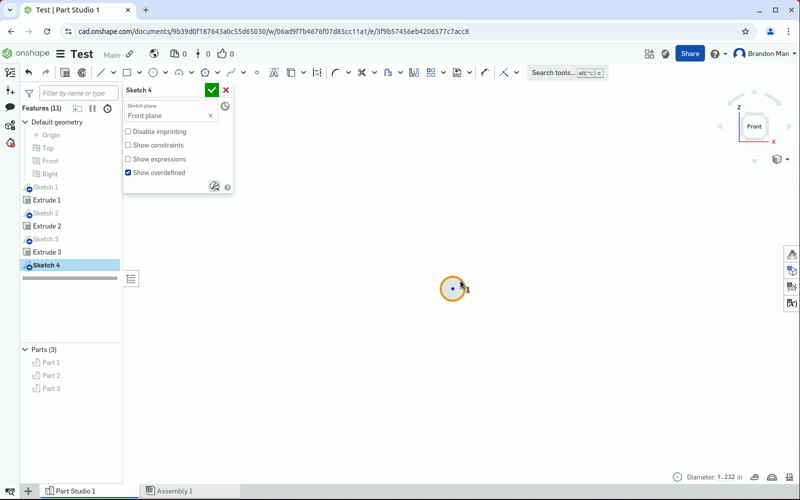
scroll(-6)
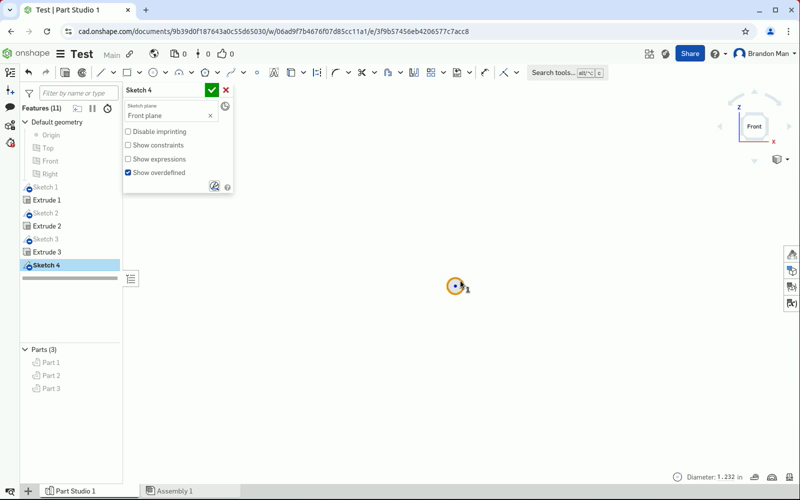
scroll(-6)
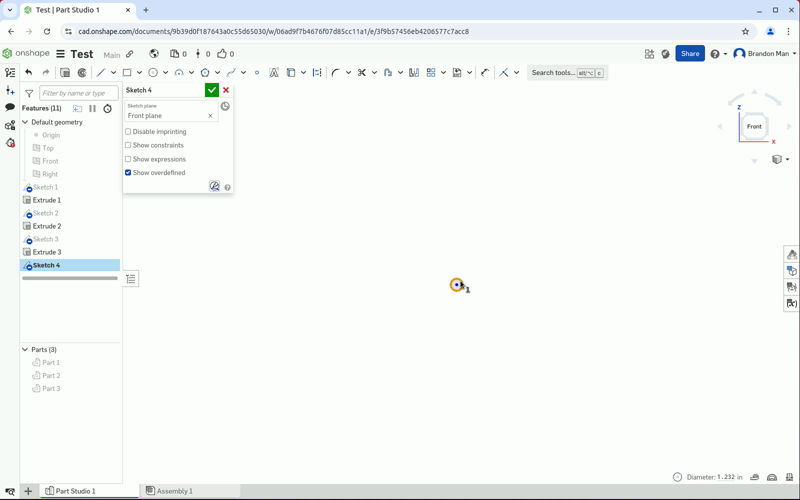
scroll(-6)
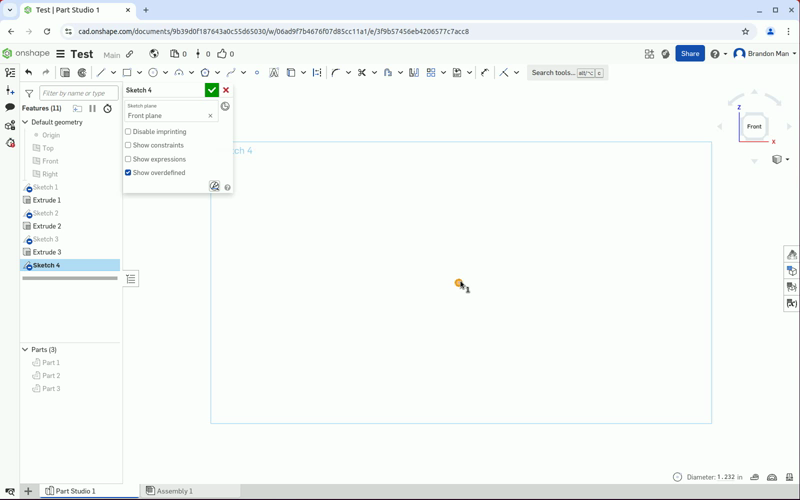
mouse_move(73, 352)
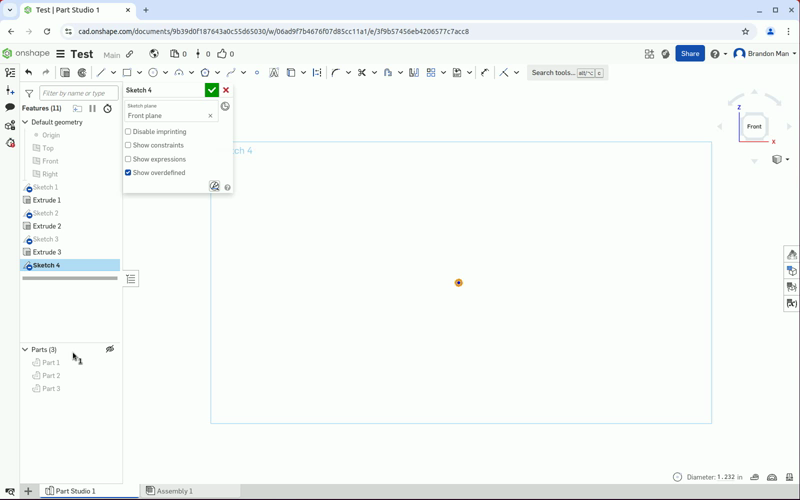
key(shift+y)
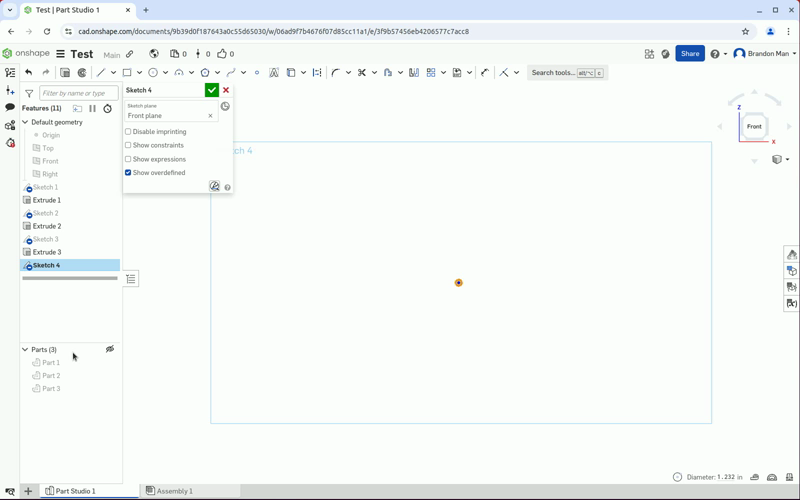
key(shift+e)
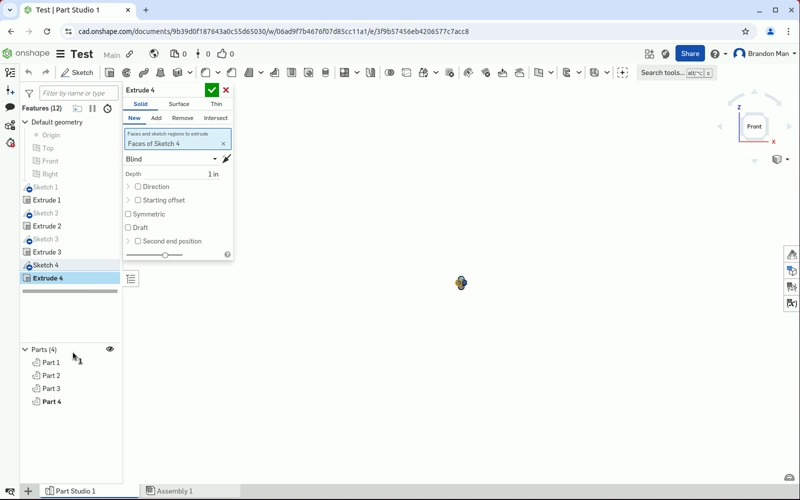
mouse_move(143, 106)
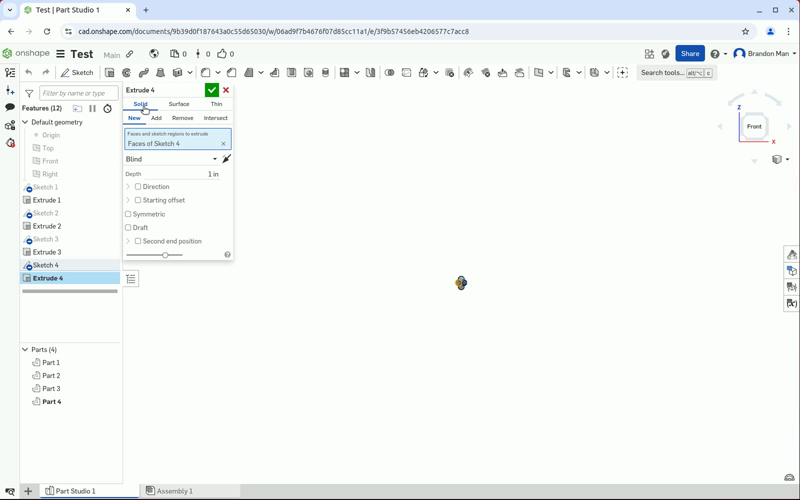
click(143, 106)
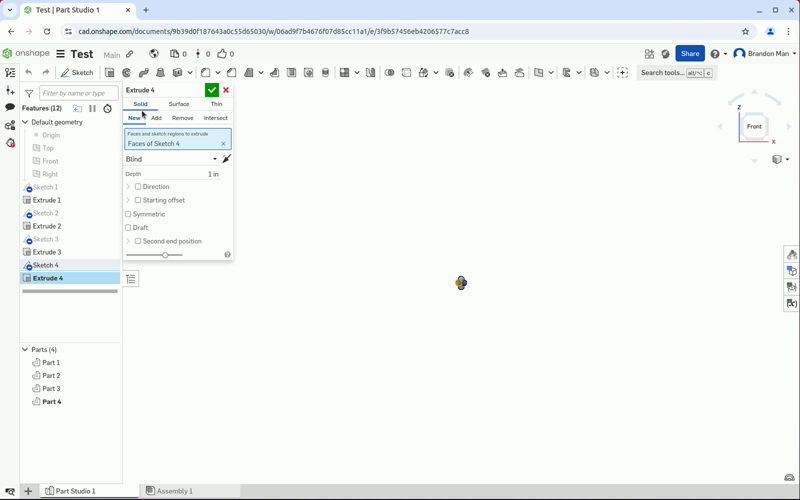
mouse_move(137, 120)
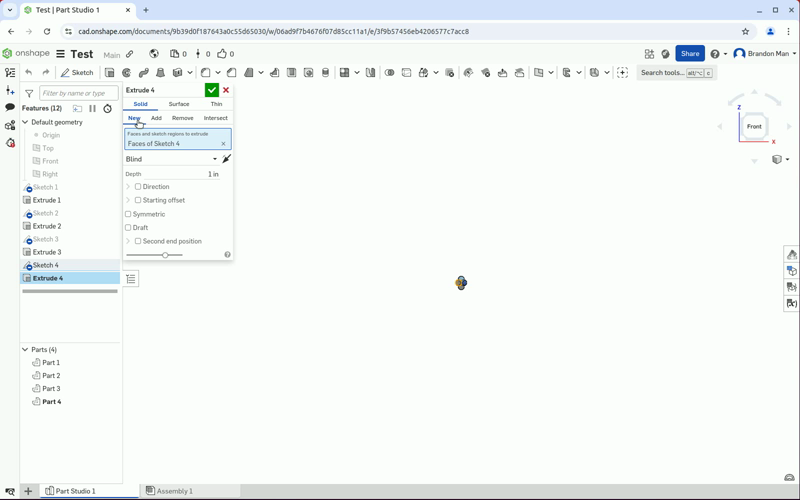
click(137, 120)
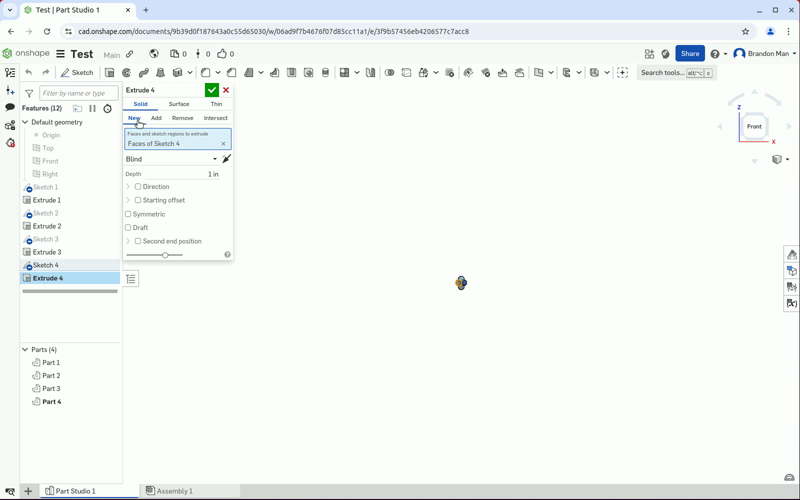
key(tab, 4)
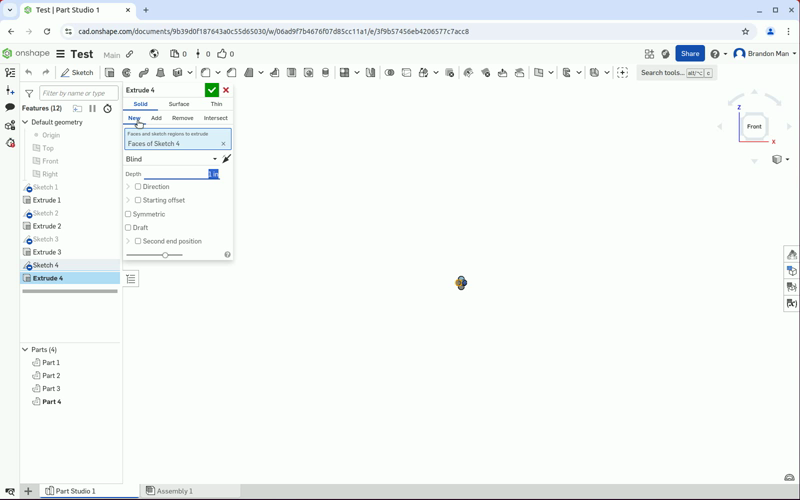
text(23.108)
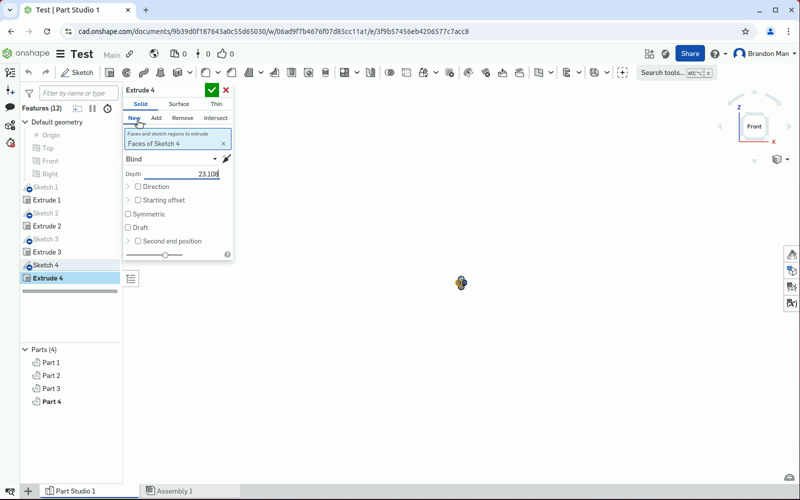
key(enter)
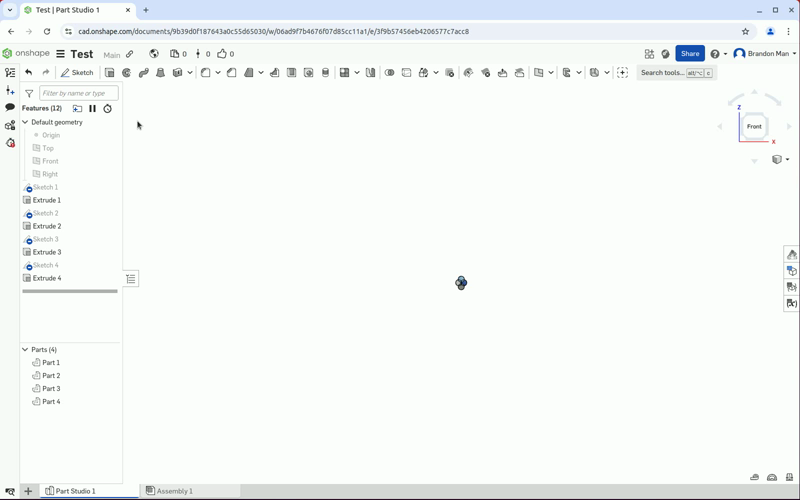
key(shift+h)
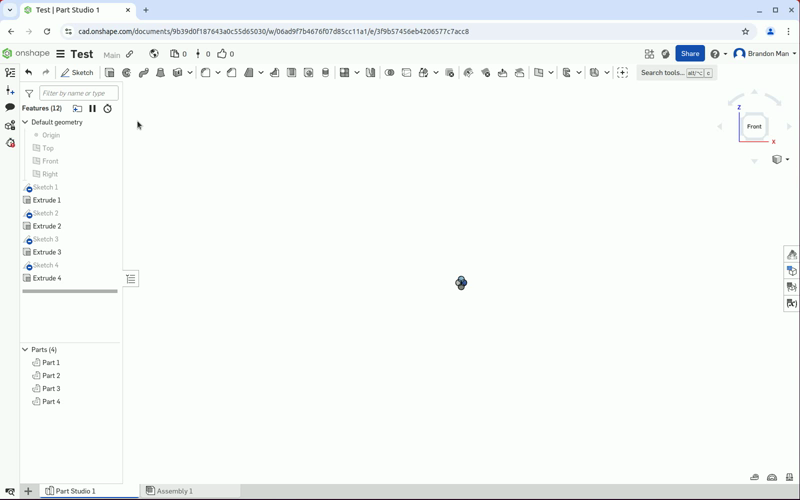
key(shift+h)
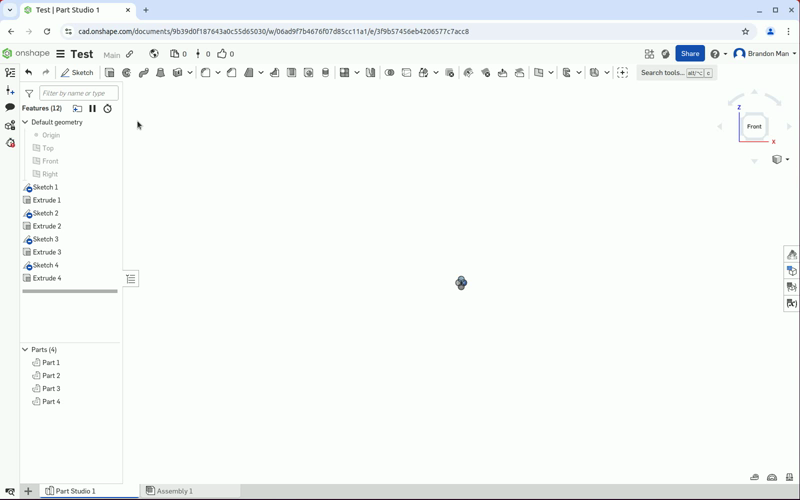
key(shift+7)
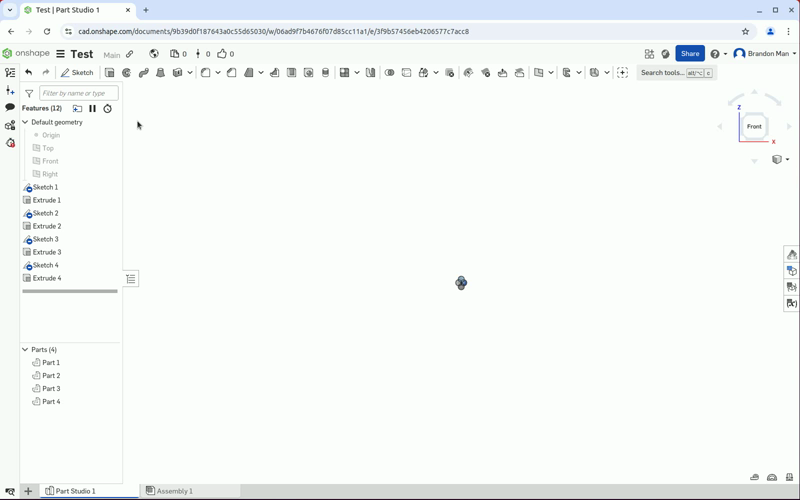
key(left, 2)
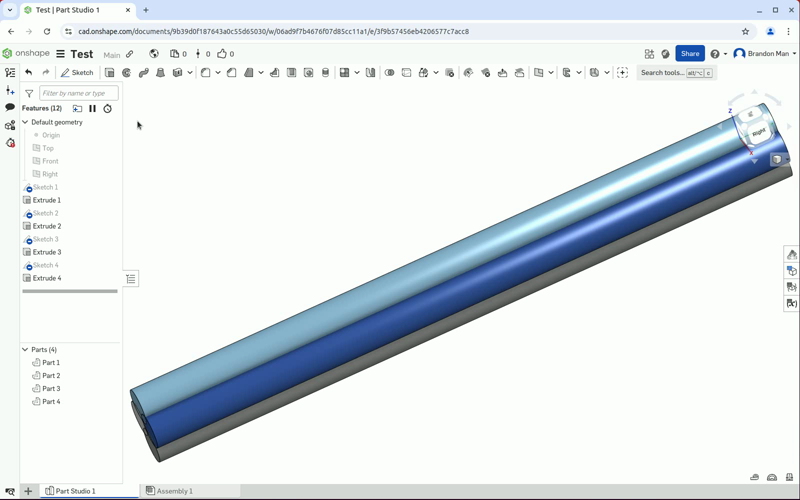
key(down, 2)
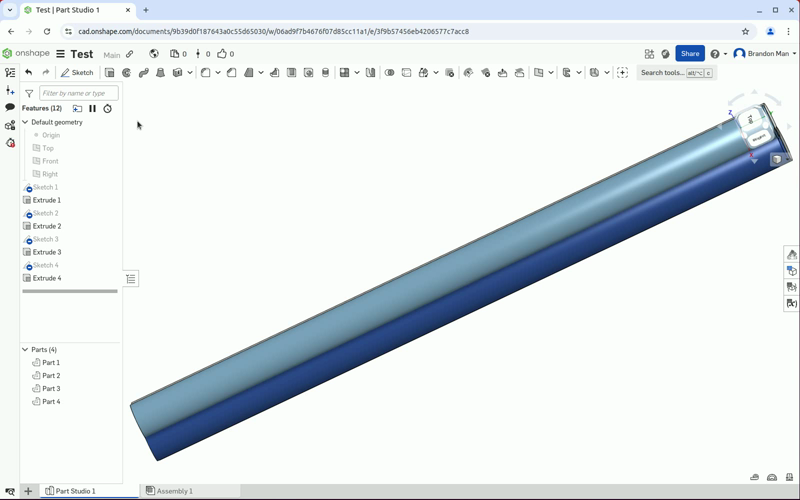
key(up, 2)
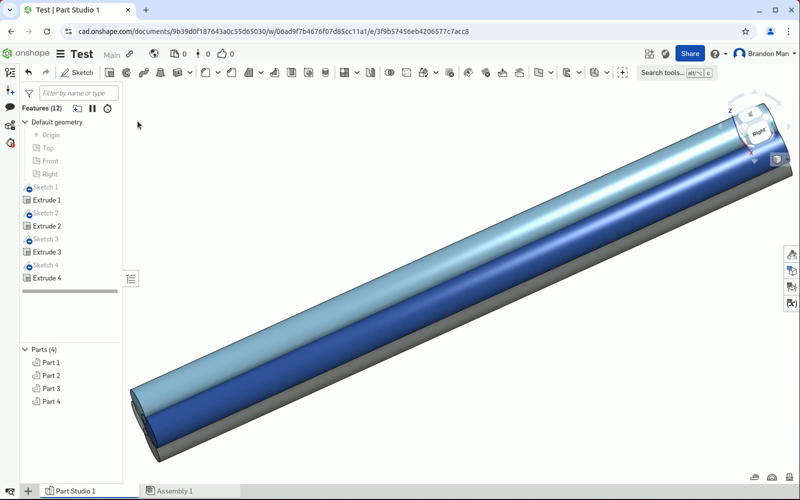
key(right, 2)
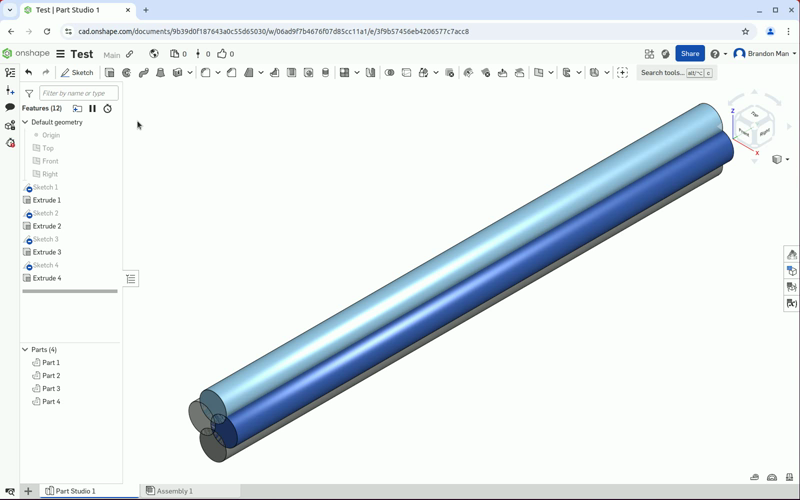
mouse_move(73, 189)
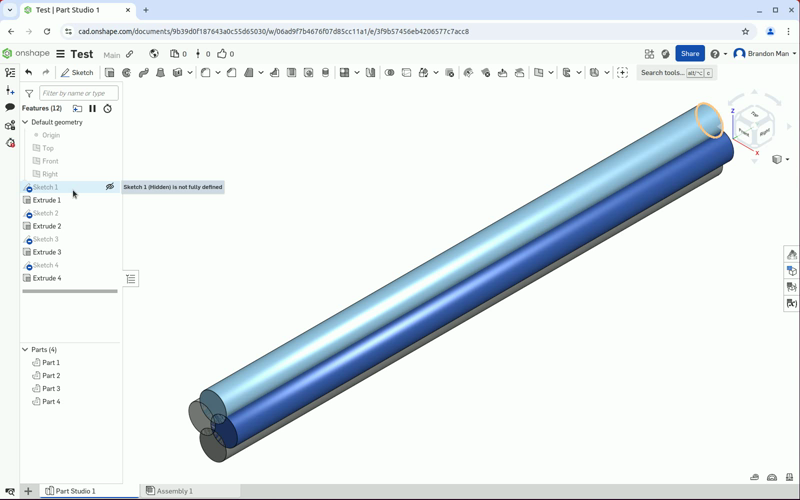
click(73, 189)